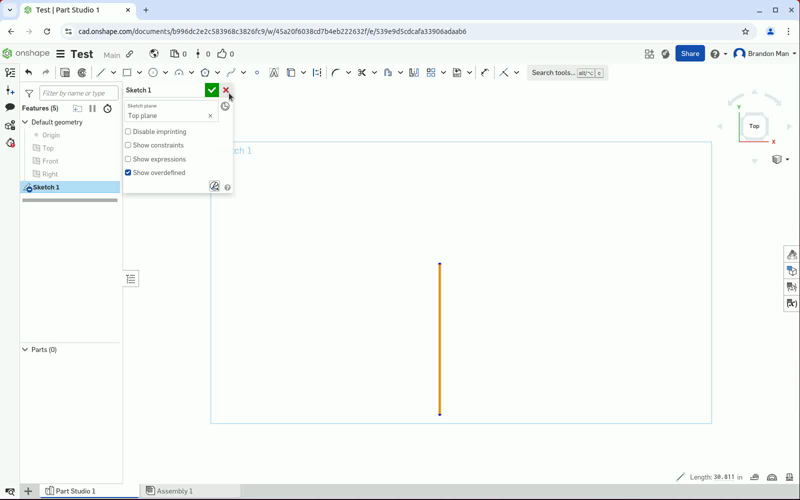
key(shift+h)
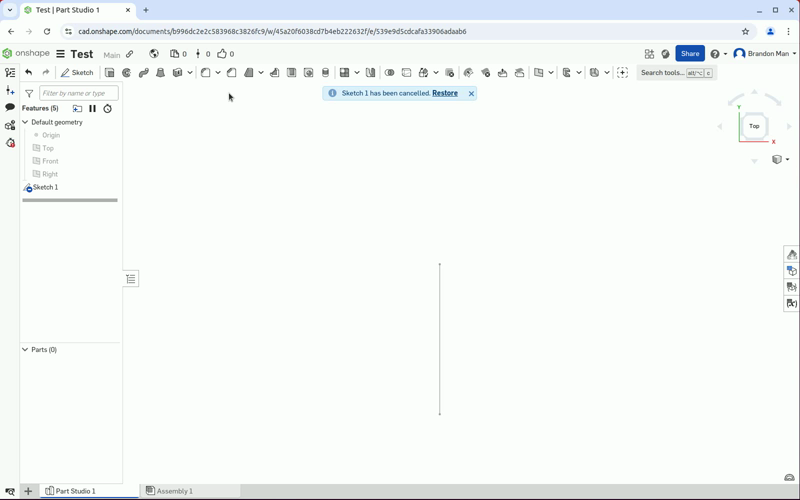
mouse_move(73, 352)
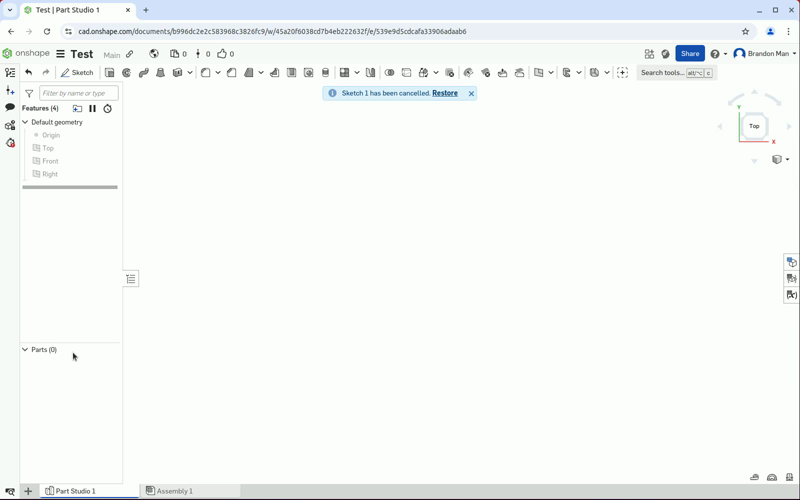
key(y)
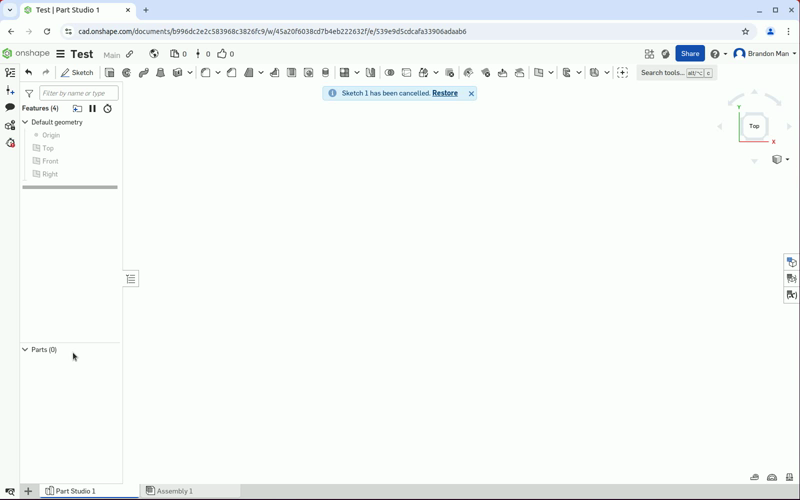
key(shift+p)
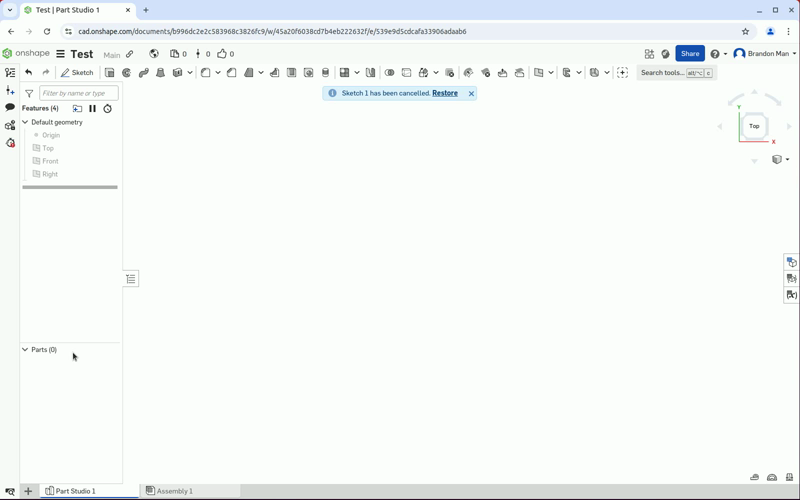
key(space)
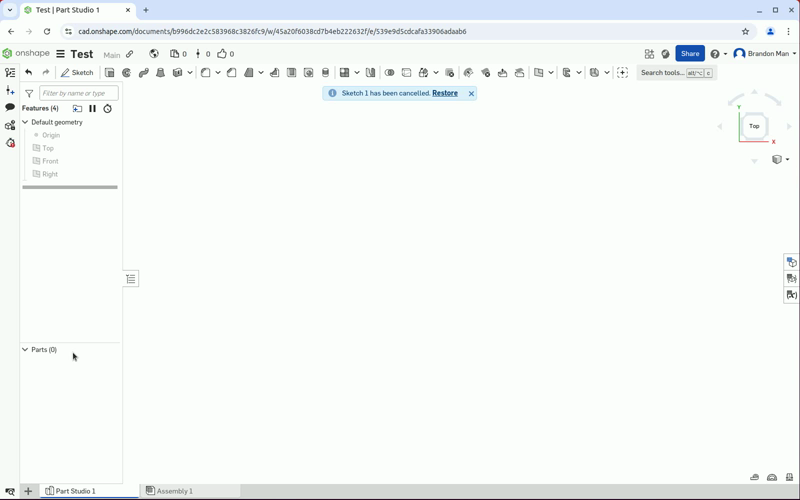
key_down(shift)
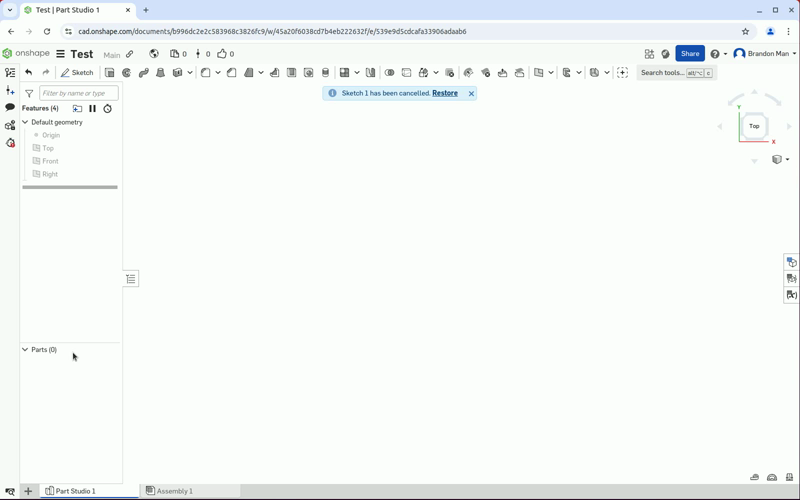
key(up)
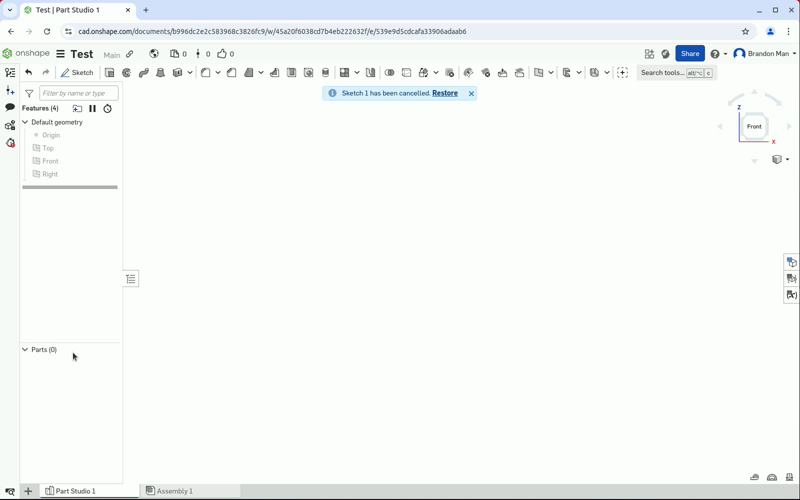
key_up(shift)
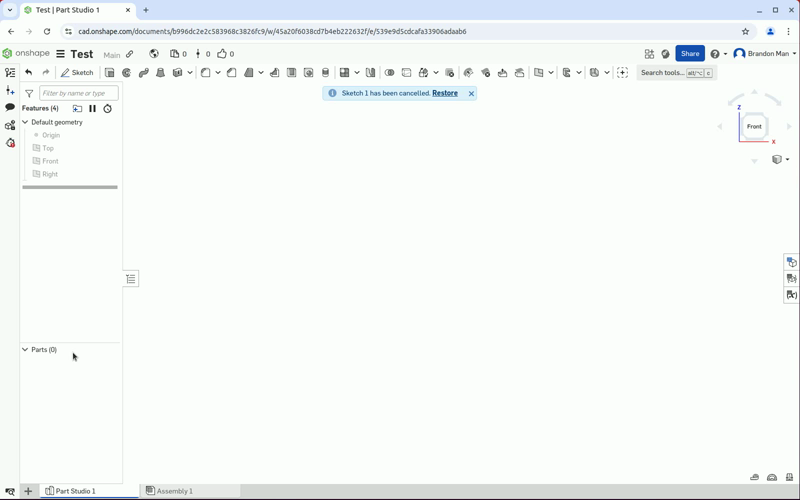
mouse_move(73, 352)
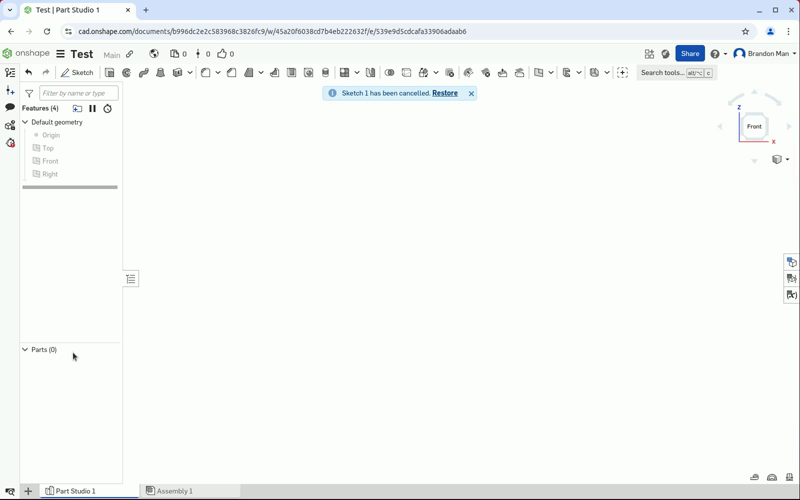
key(shift+y)
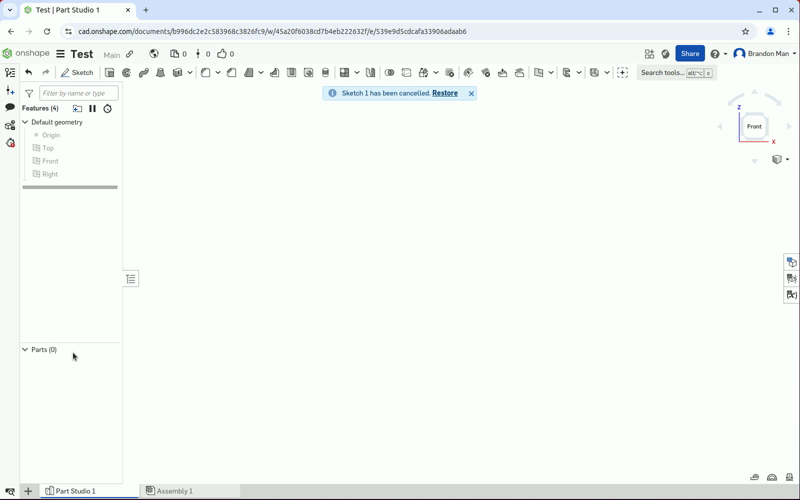
key(shift+s)
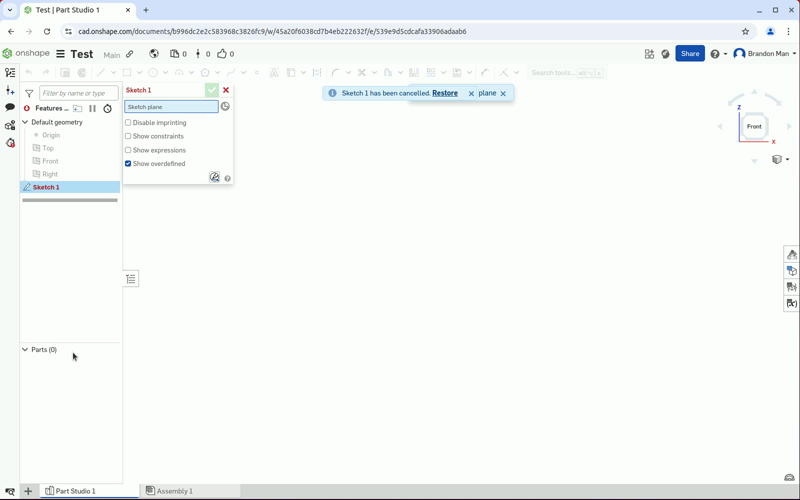
mouse_move(73, 163)
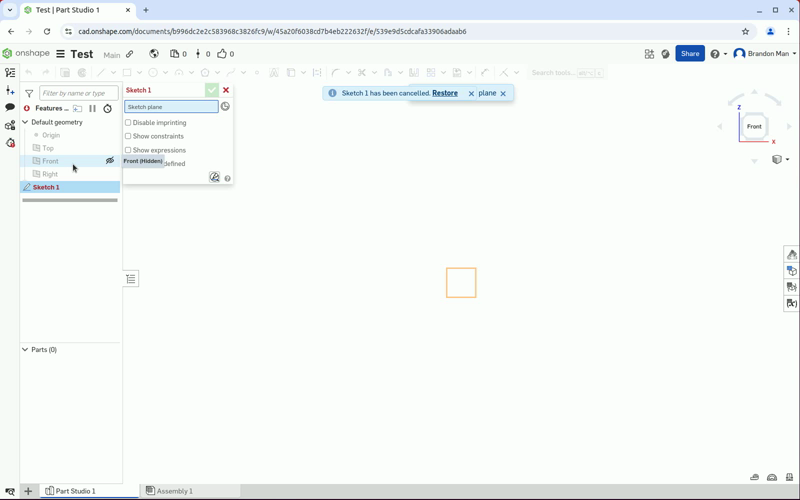
click(73, 163)
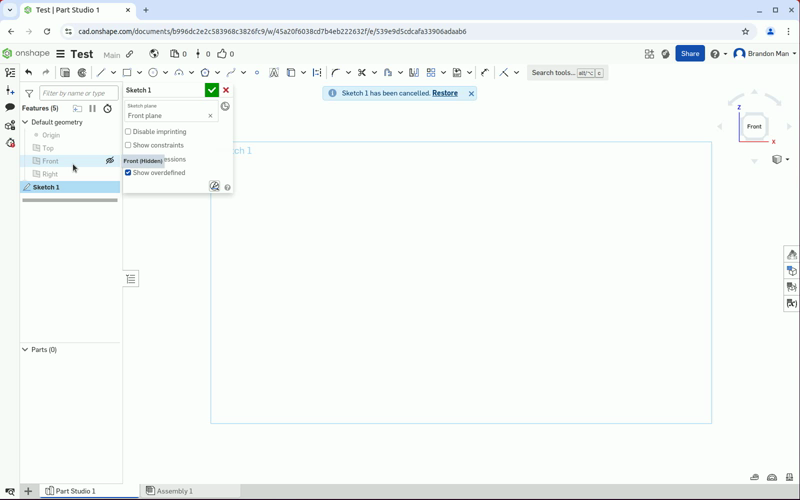
mouse_move(73, 352)
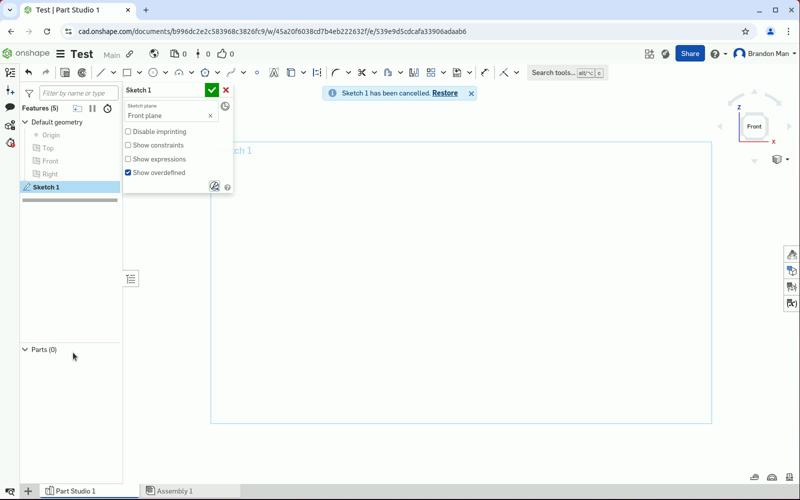
key(y)
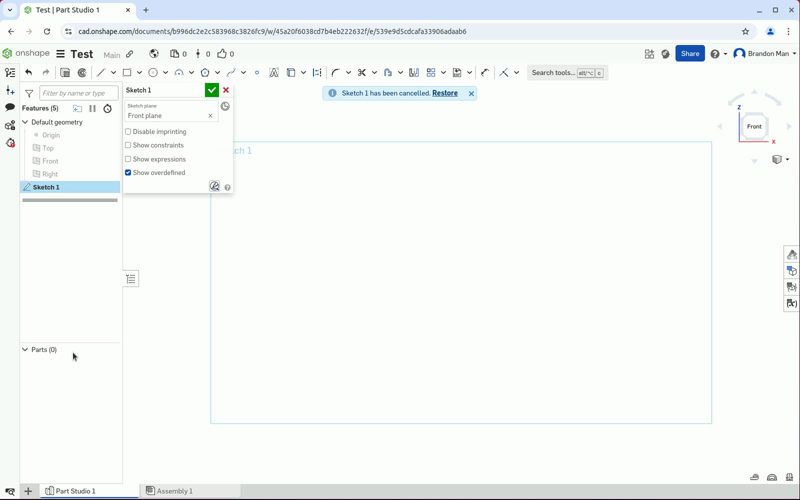
key(c)
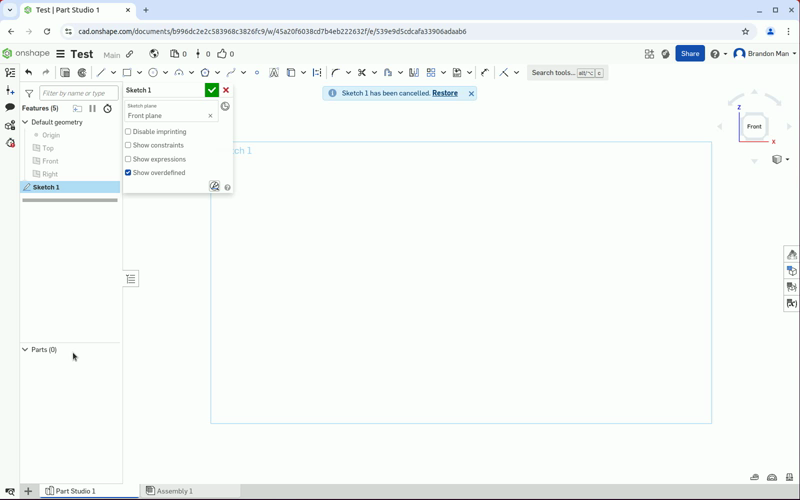
key_down(shift)
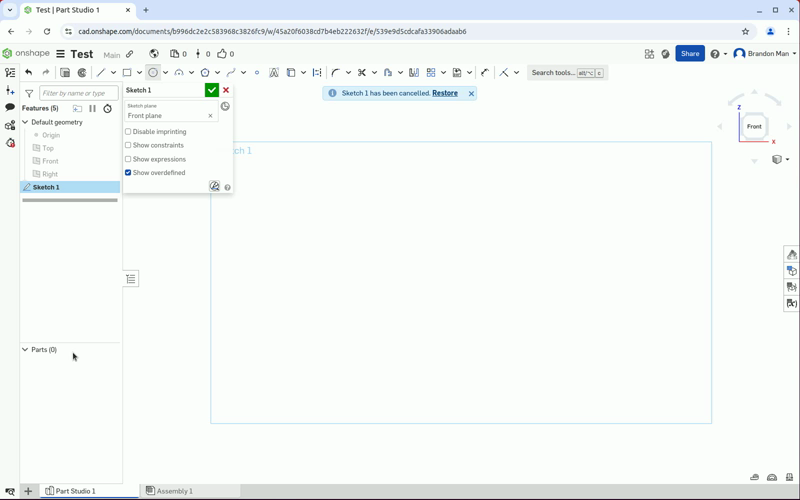
mouse_move(461, 282)
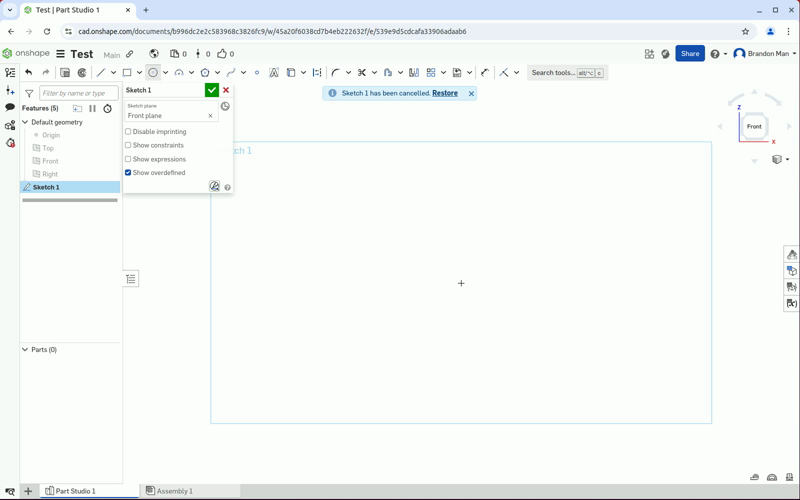
click(461, 282)
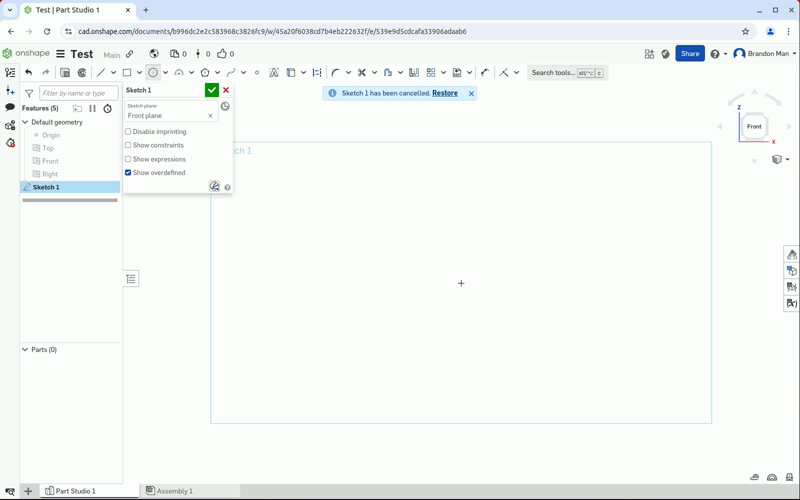
key_up(shift)
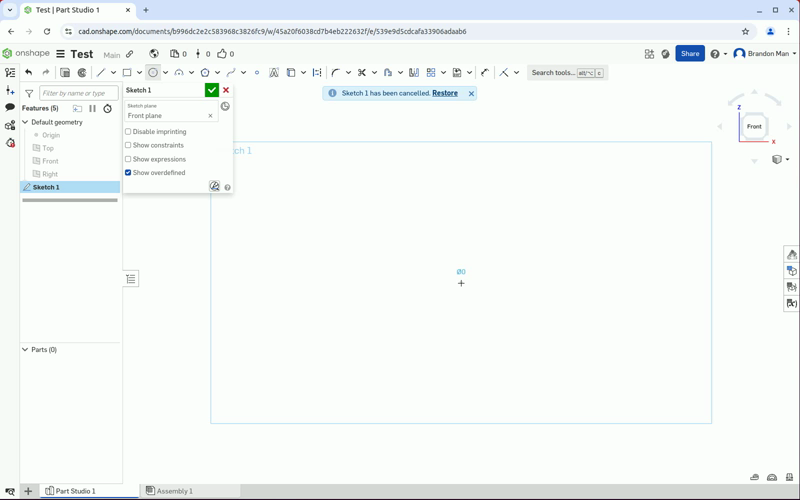
mouse_move(574, 282)
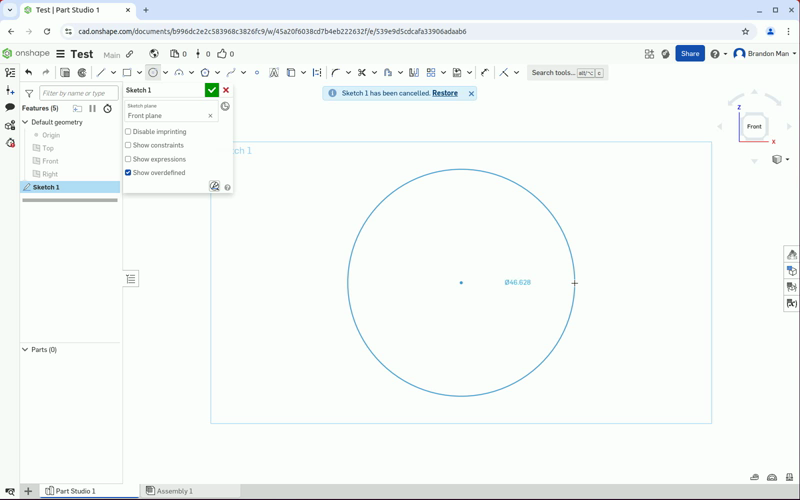
click(574, 282)
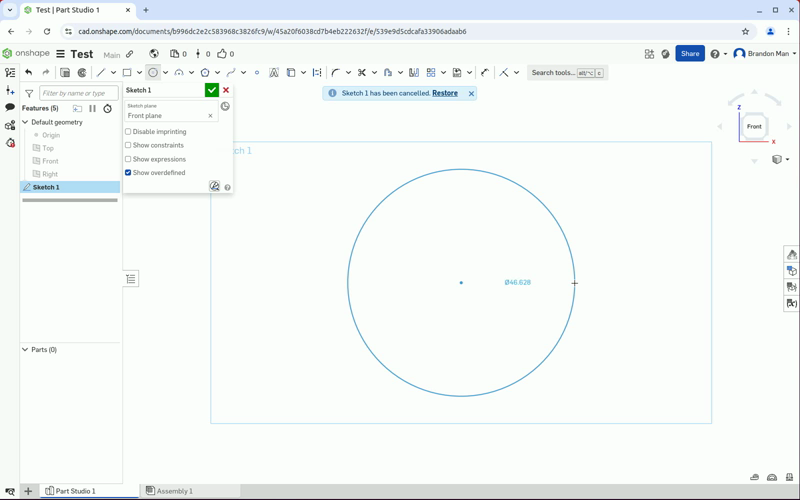
key(esc)
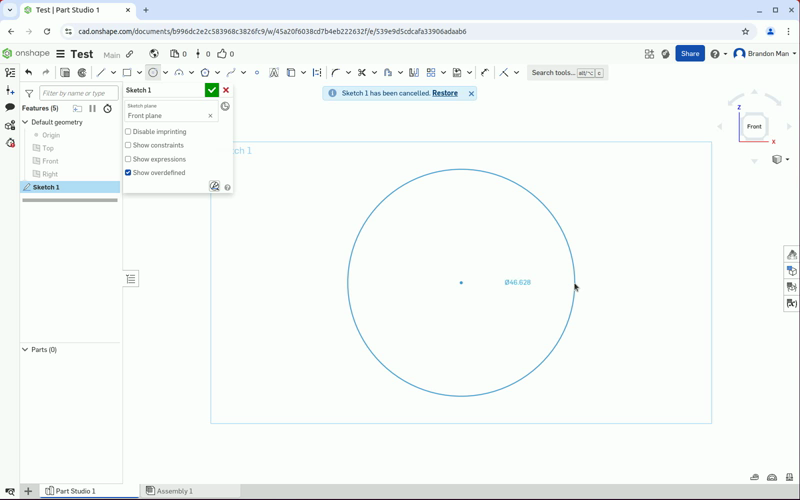
mouse_move(407, 229)
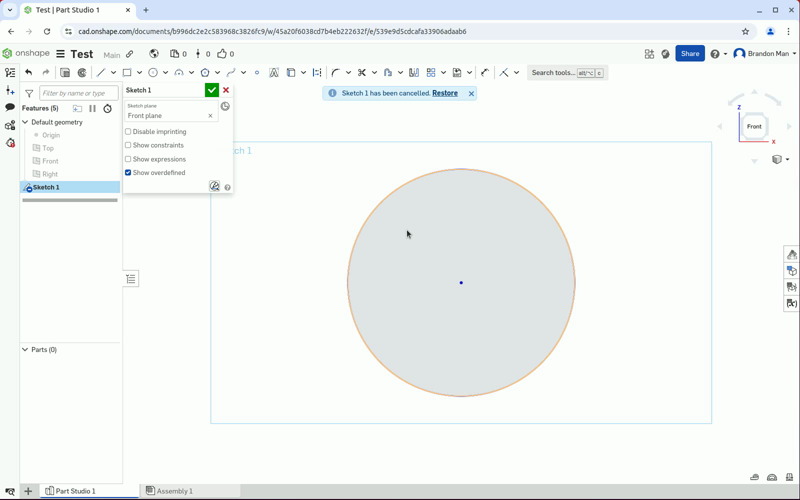
click(407, 229)
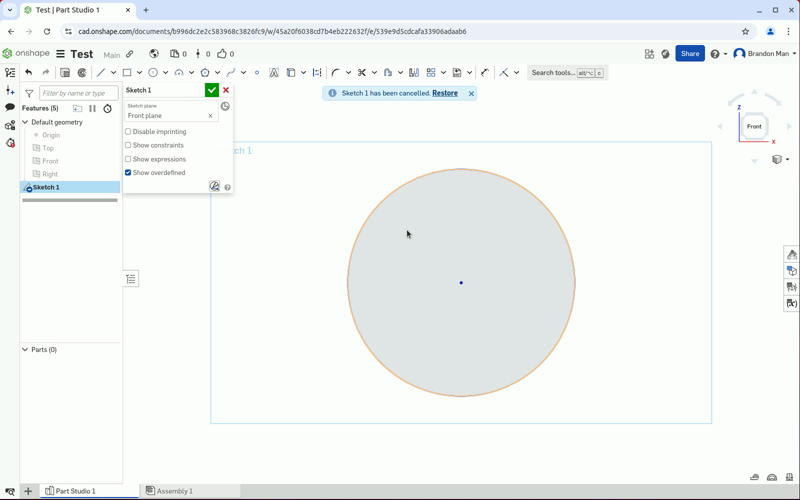
mouse_move(73, 352)
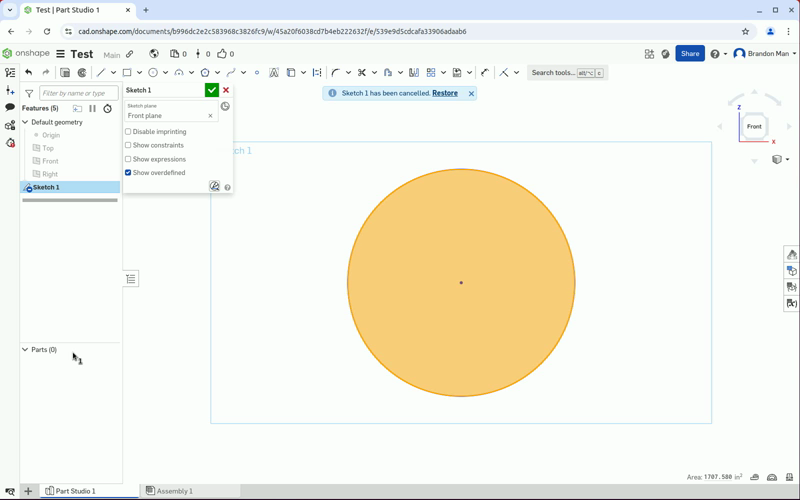
key(shift+y)
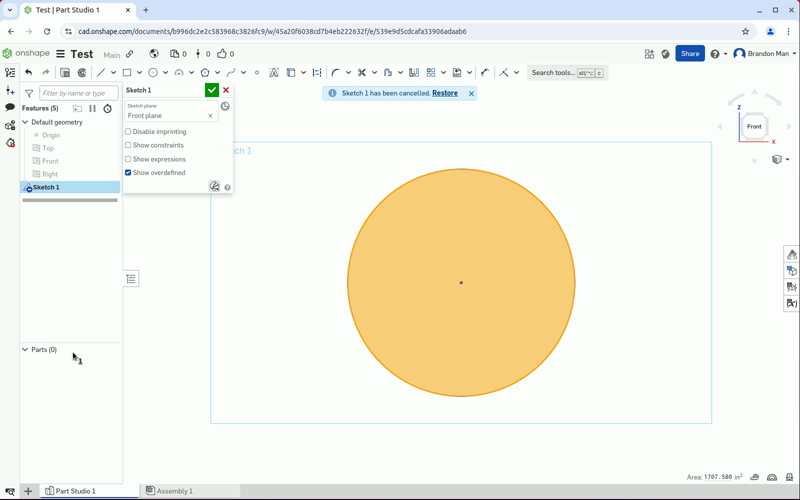
key(shift+e)
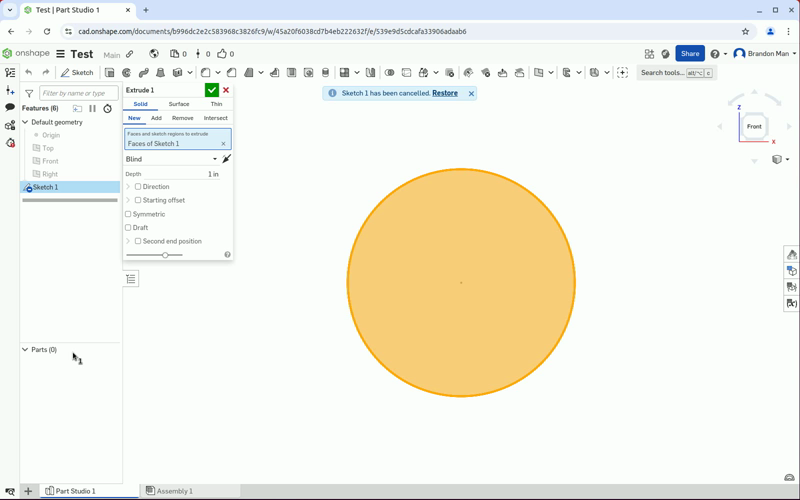
mouse_move(143, 106)
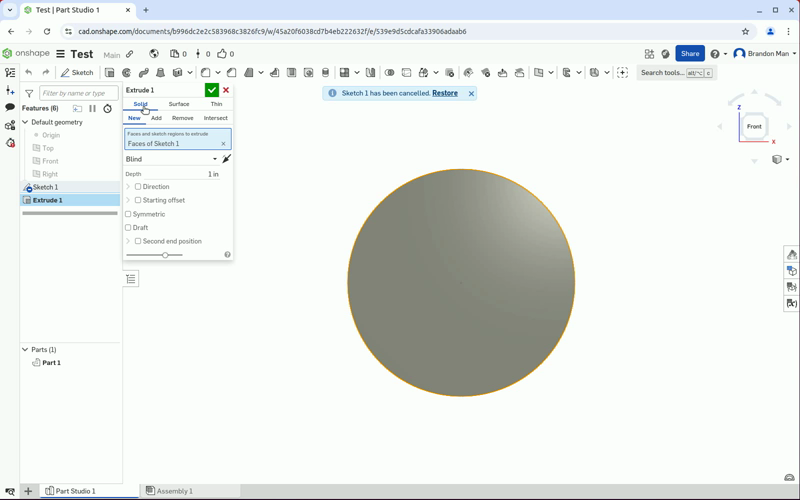
click(143, 106)
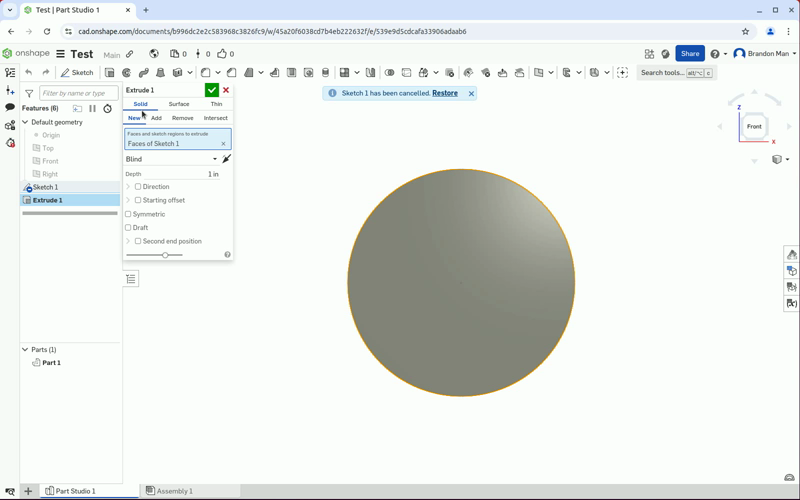
mouse_move(137, 120)
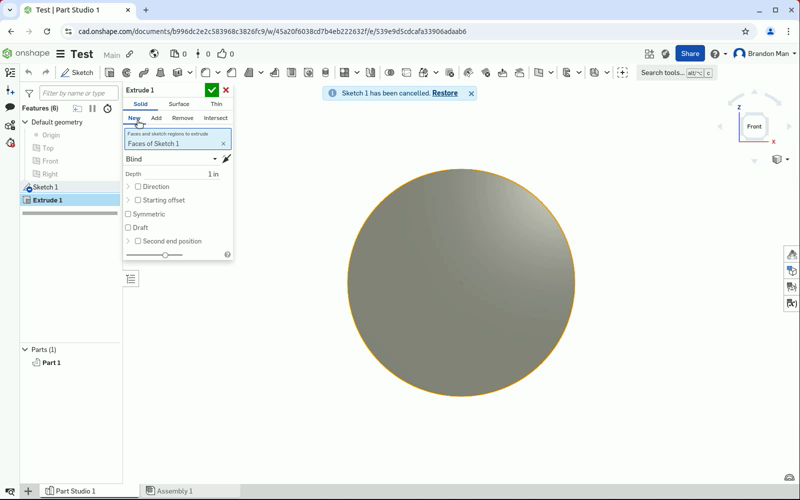
click(137, 120)
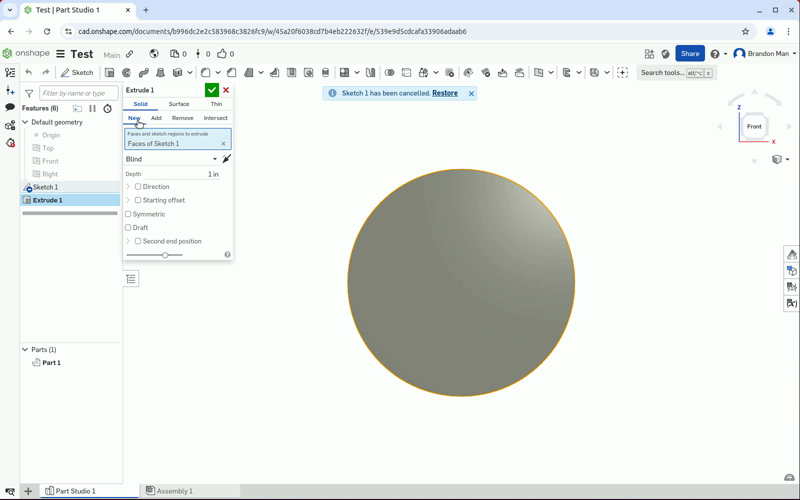
key(tab, 4)
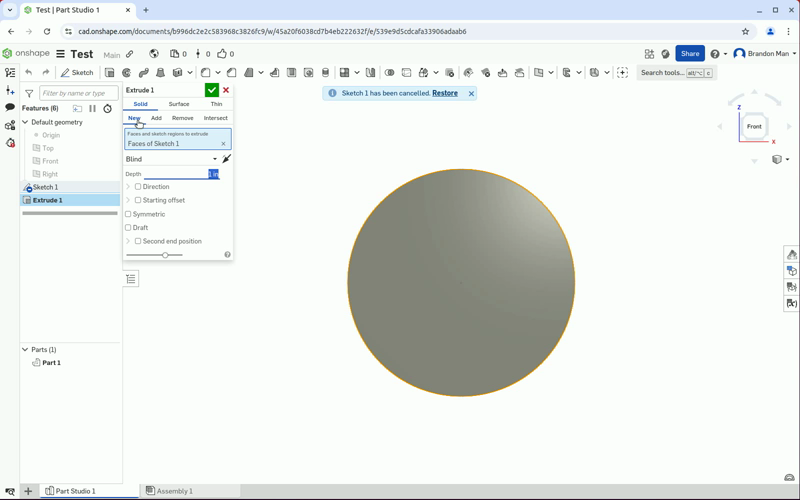
text(10.832)
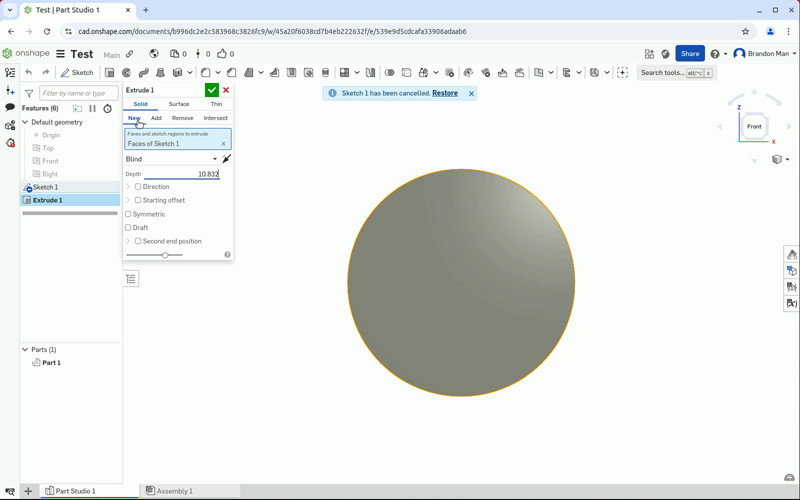
key(enter)
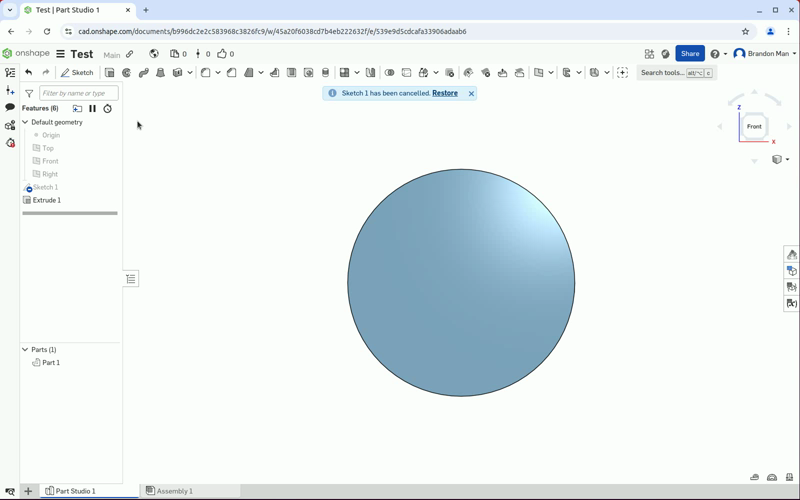
key(shift+h)
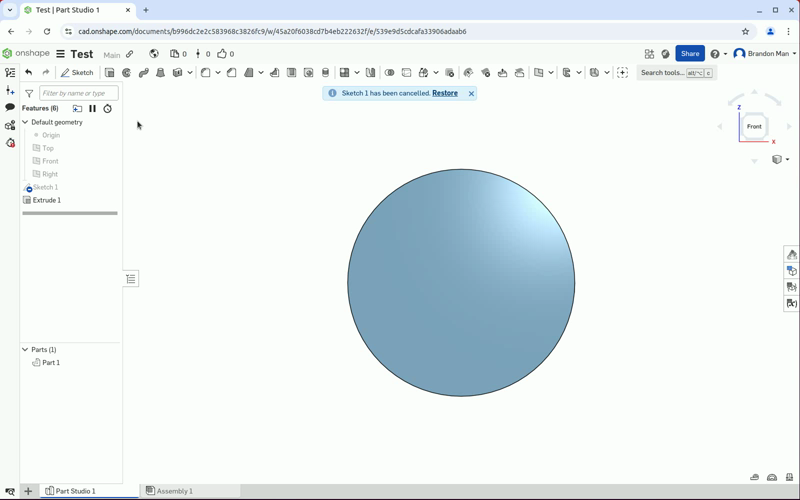
key(shift+h)
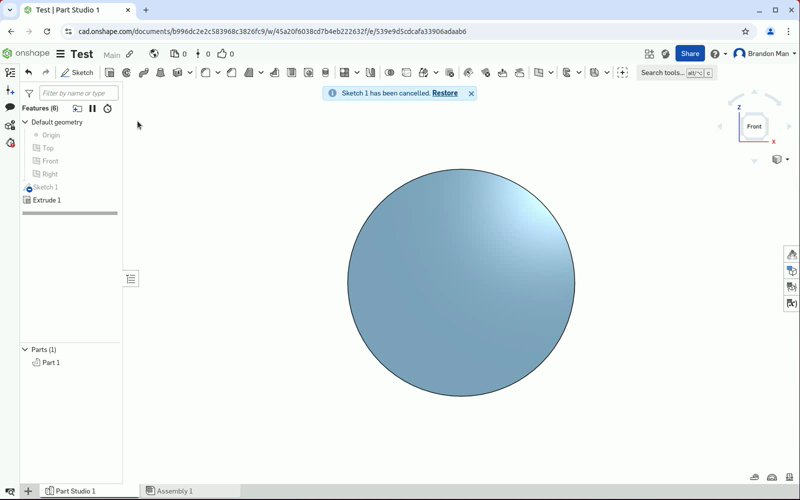
mouse_move(73, 189)
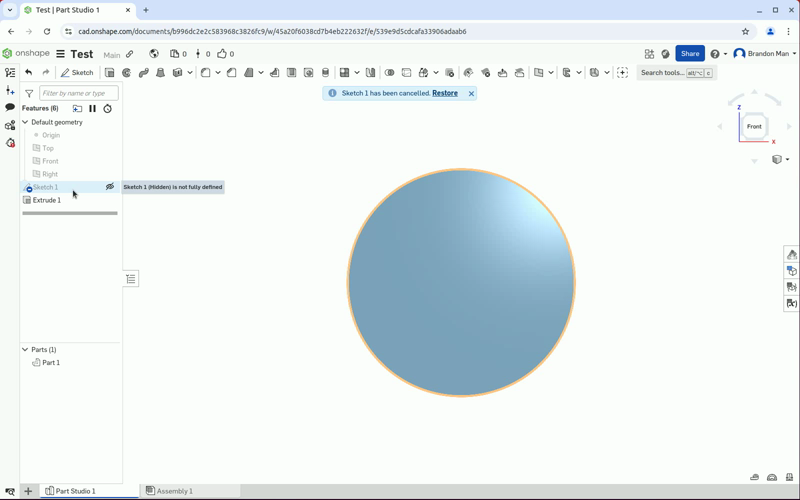
click(73, 189)
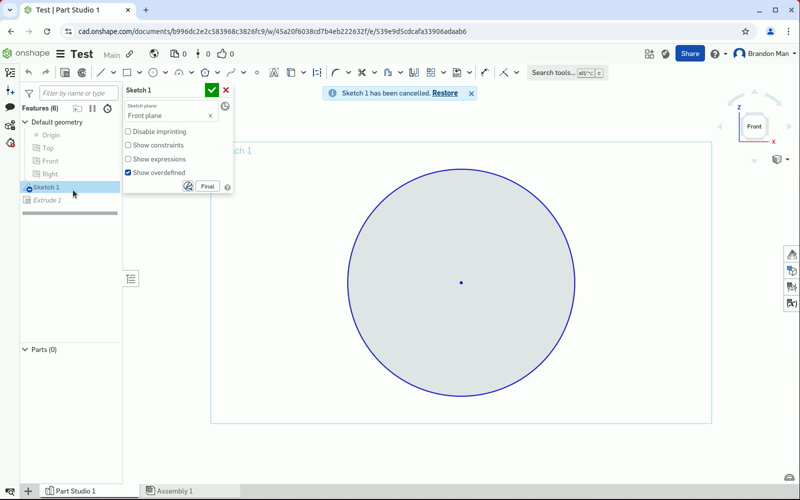
mouse_move(229, 92)
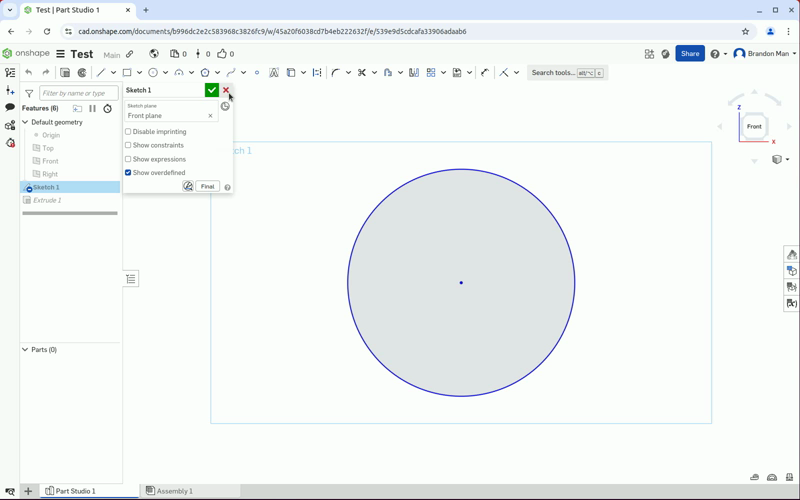
click(229, 92)
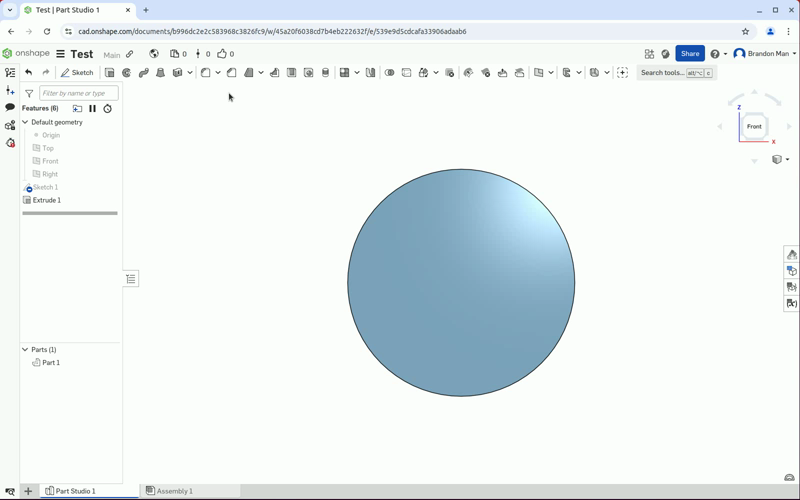
mouse_move(541, 75)
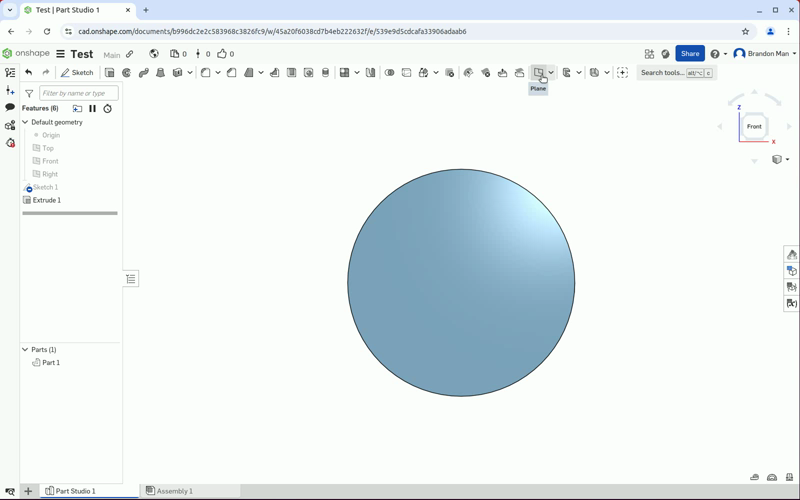
click(541, 75)
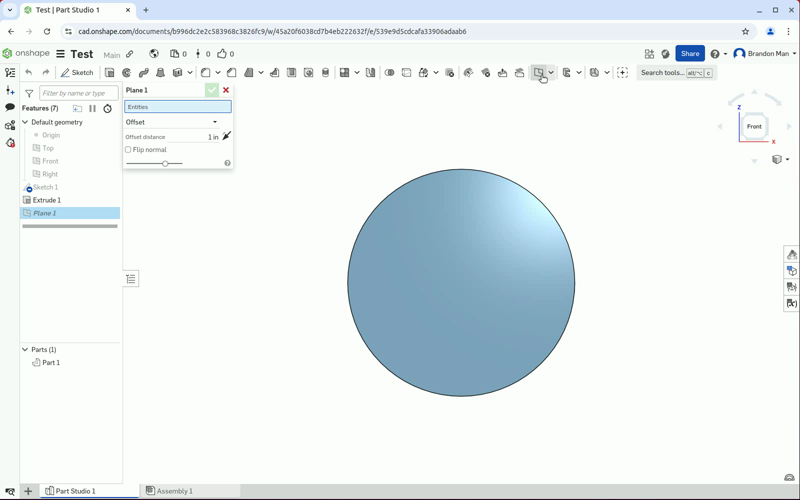
mouse_move(73, 163)
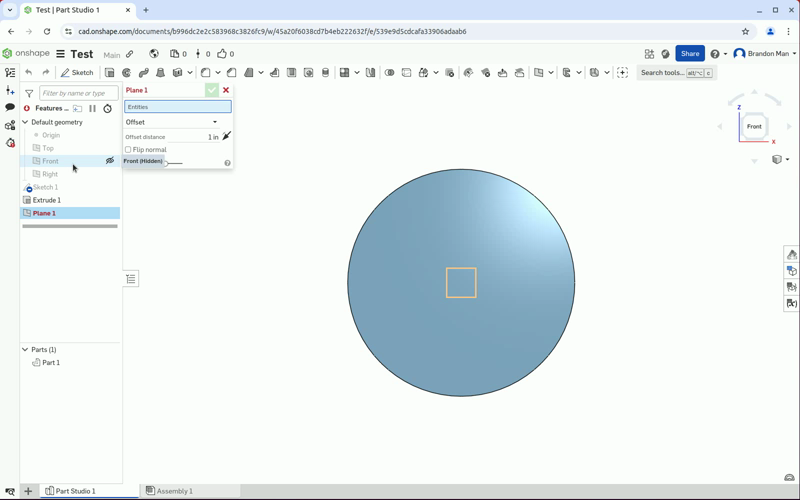
click(73, 163)
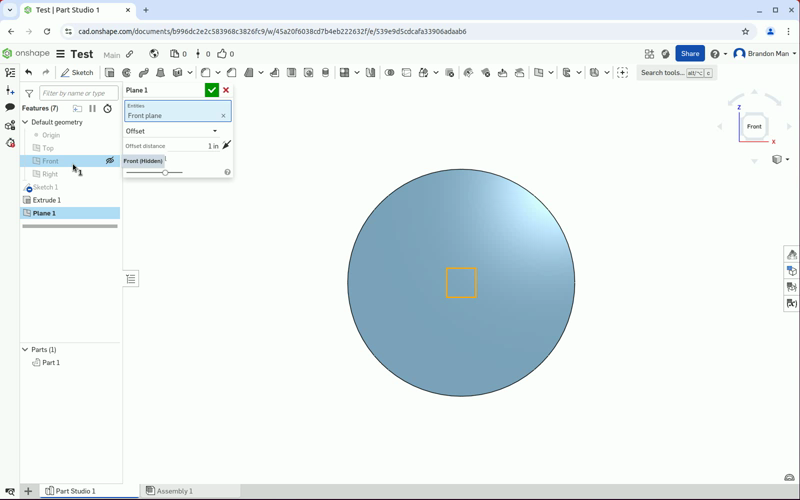
key(tab, 2)
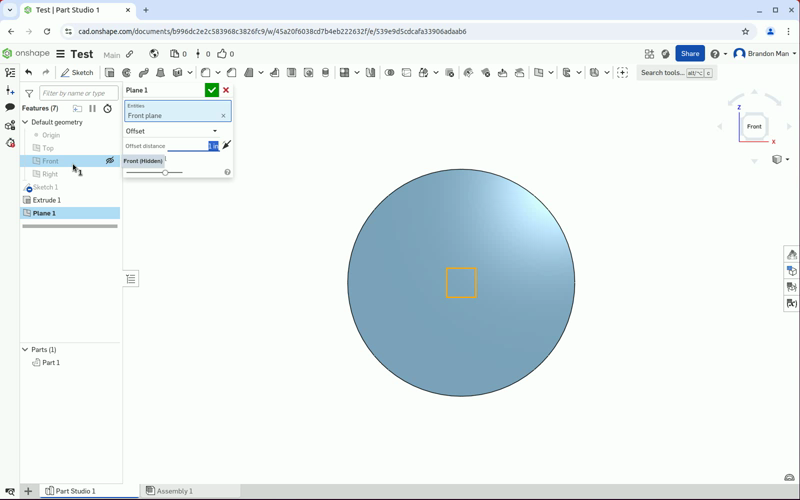
text(10.845)
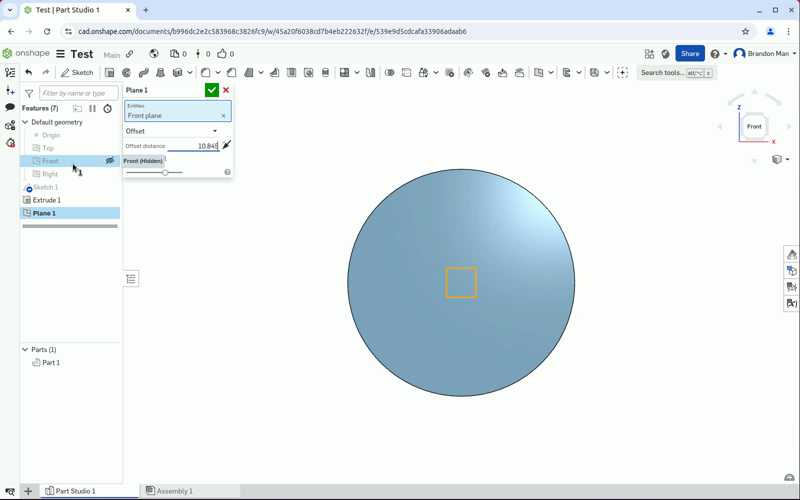
key(enter, 2)
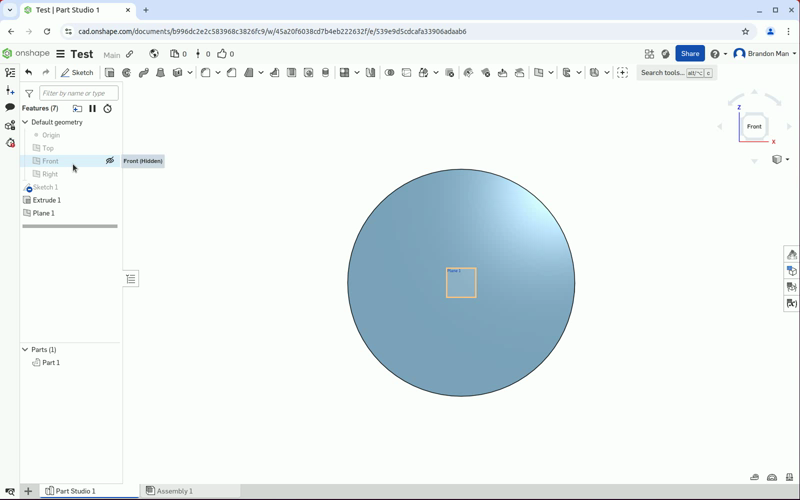
key(shift+s)
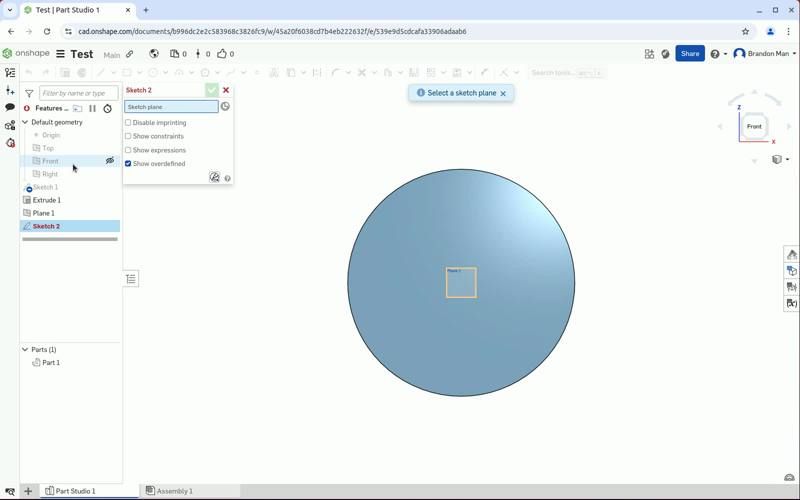
mouse_move(73, 215)
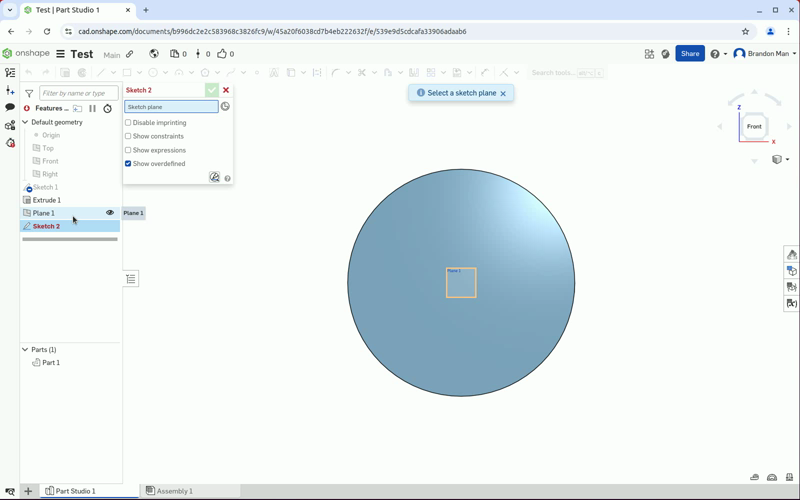
click(73, 215)
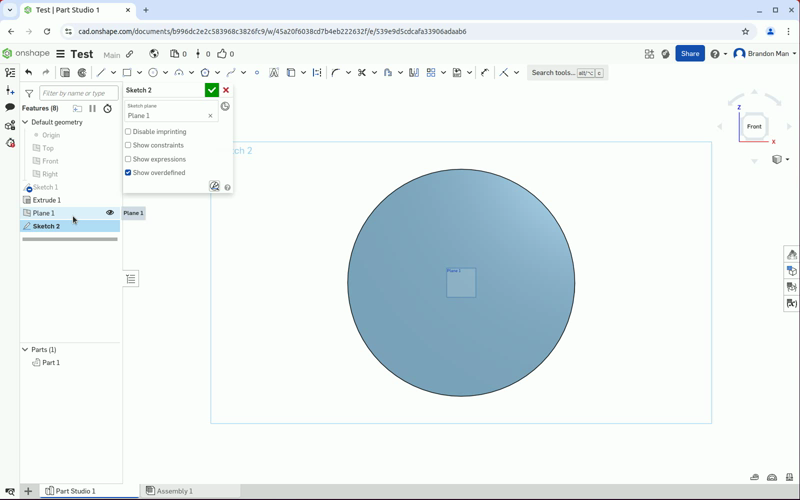
mouse_move(73, 352)
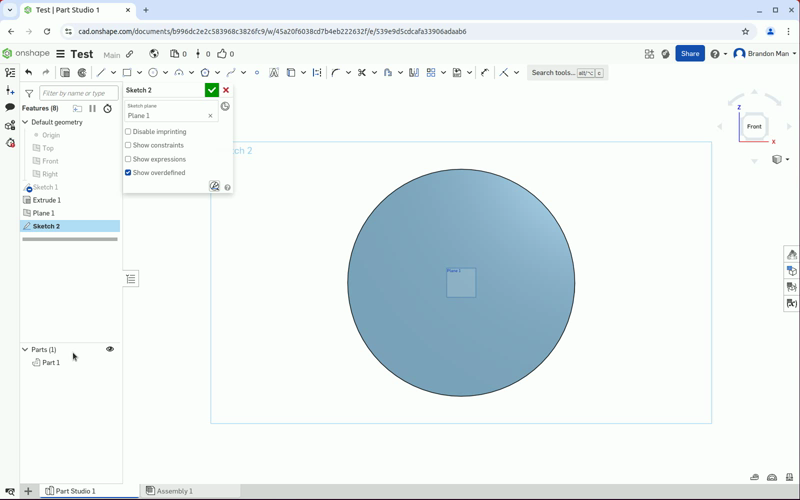
key(y)
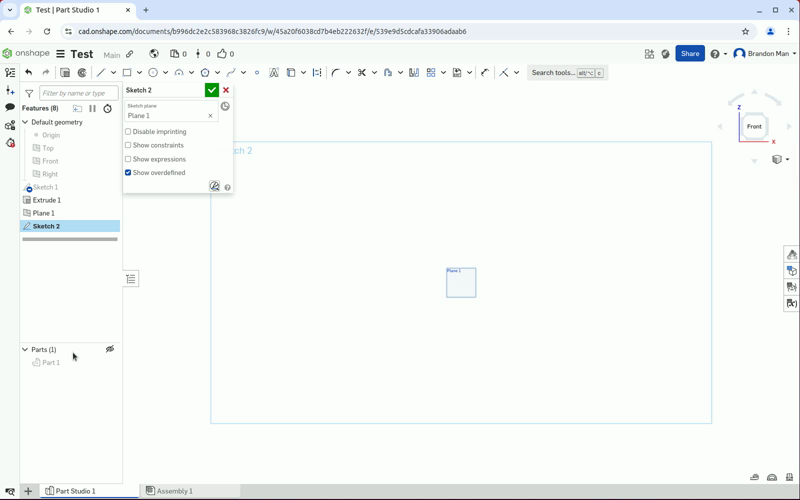
key(a)
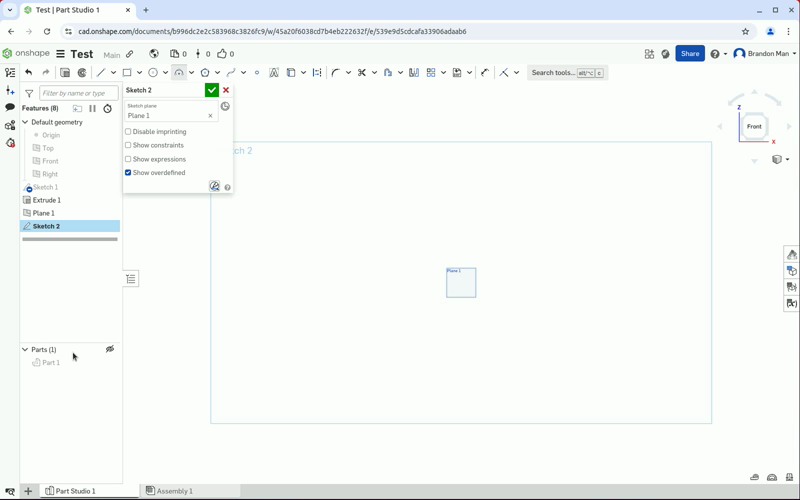
key_down(shift)
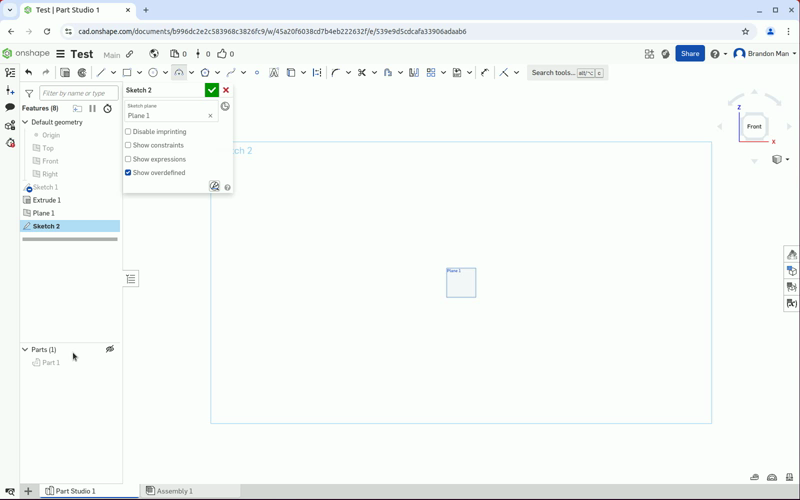
mouse_move(413, 180)
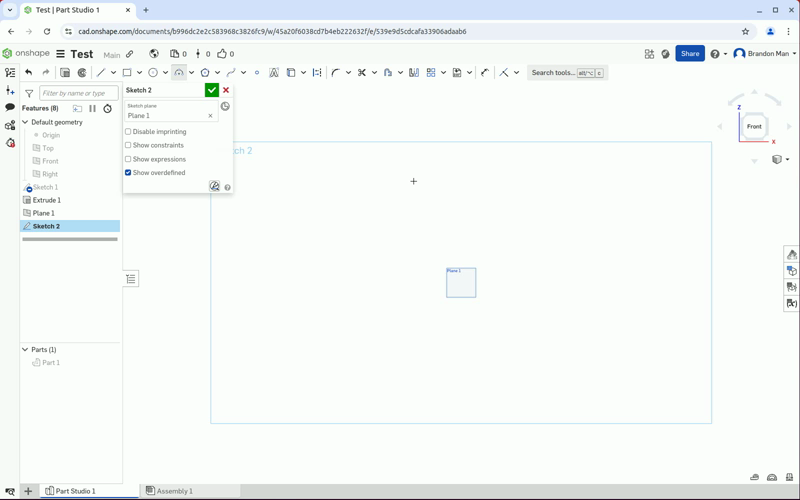
click(413, 180)
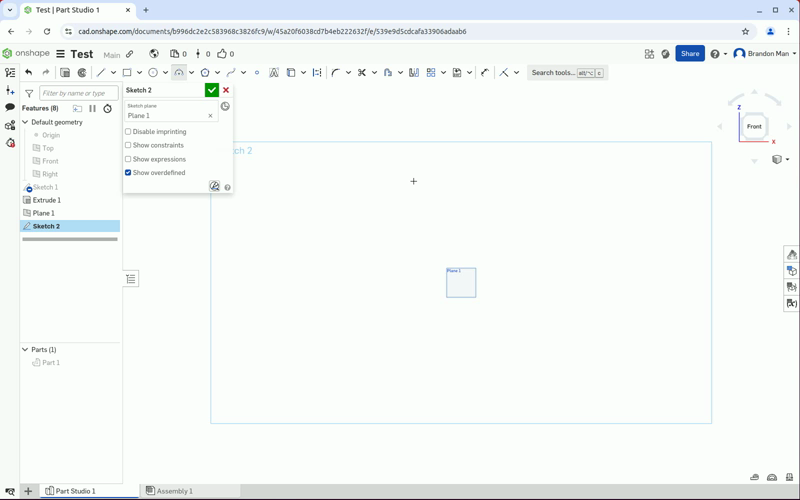
key_up(shift)
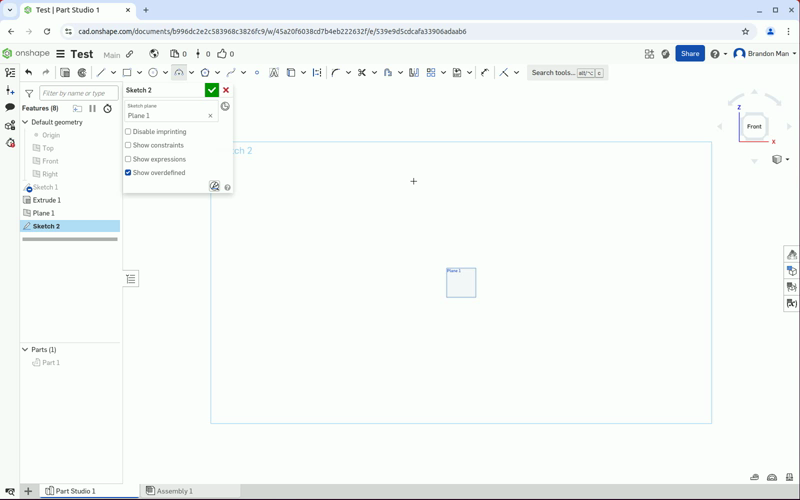
key_down(shift)
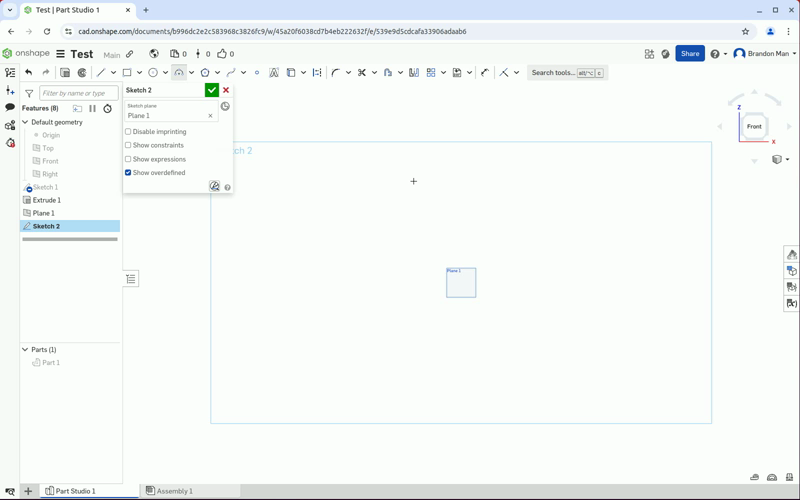
mouse_move(508, 180)
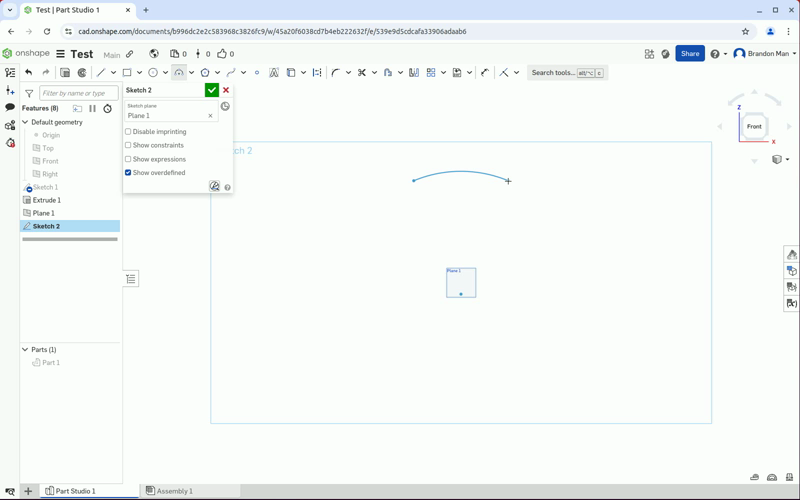
click(508, 180)
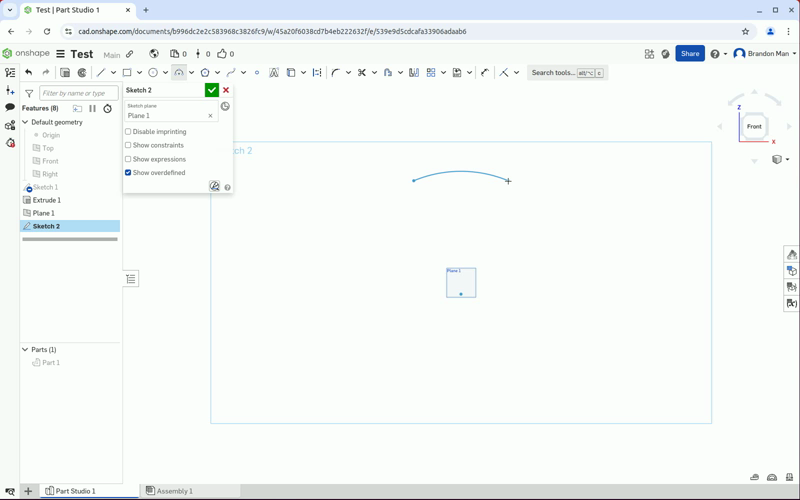
mouse_move(461, 246)
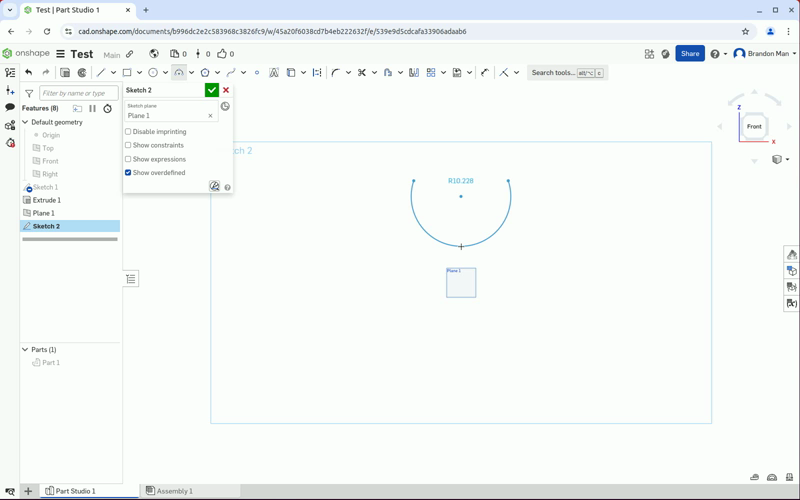
click(461, 246)
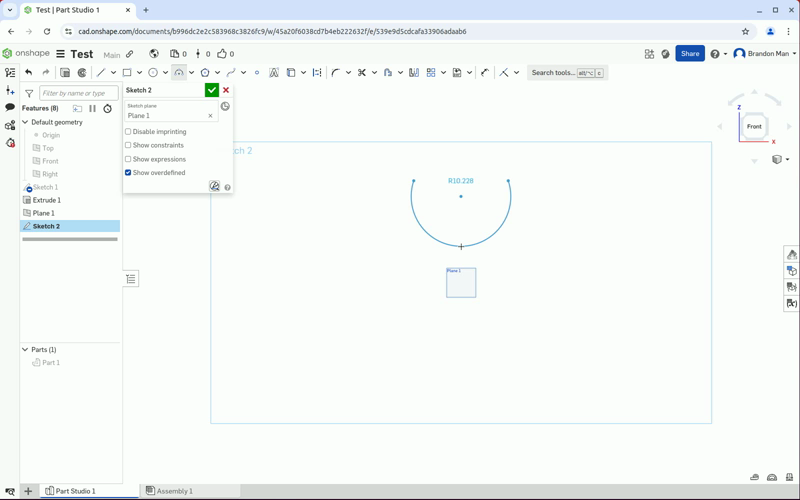
key_up(shift)
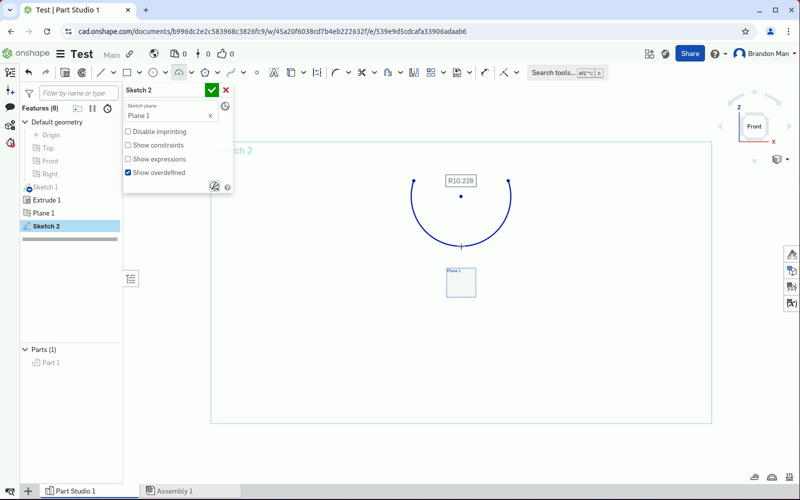
mouse_move(508, 180)
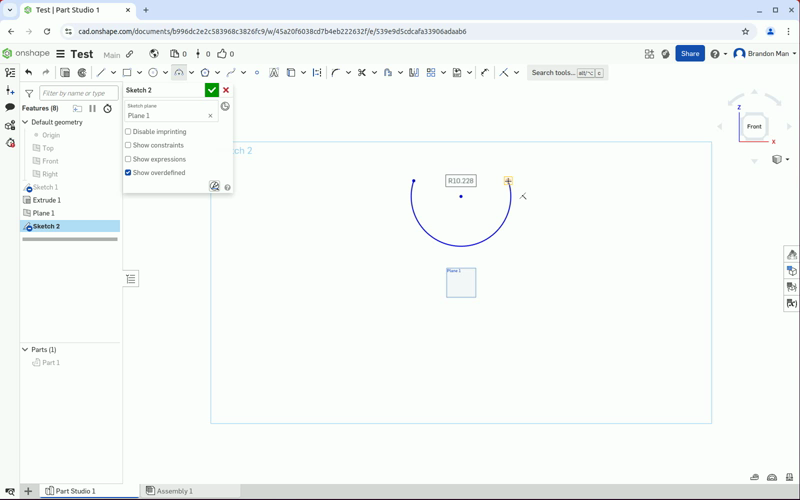
click(508, 180)
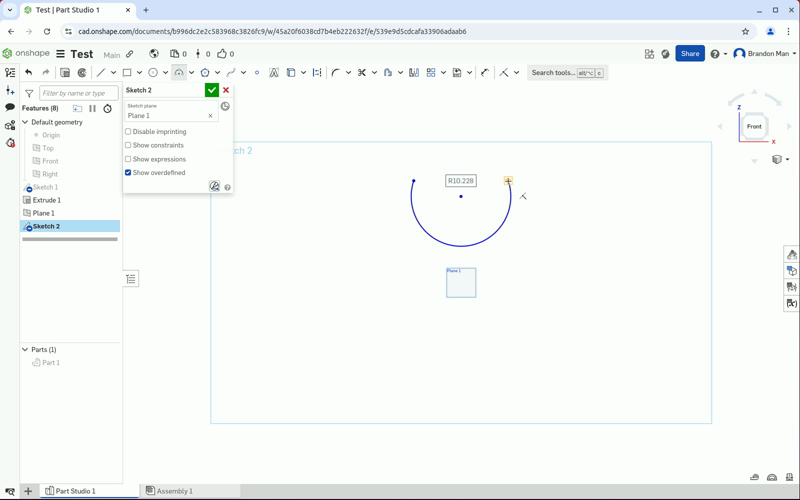
mouse_move(413, 180)
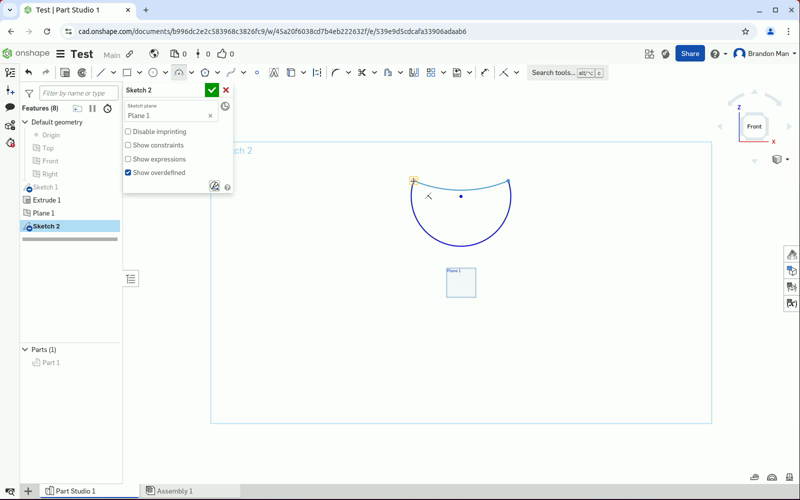
click(413, 180)
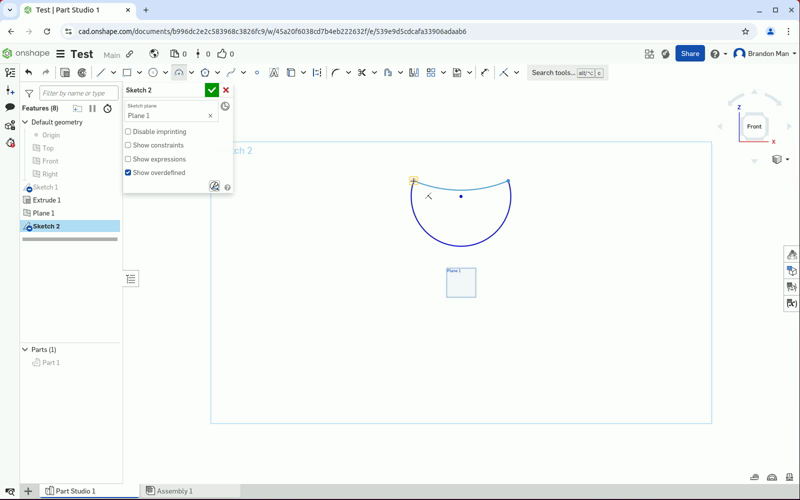
key_down(shift)
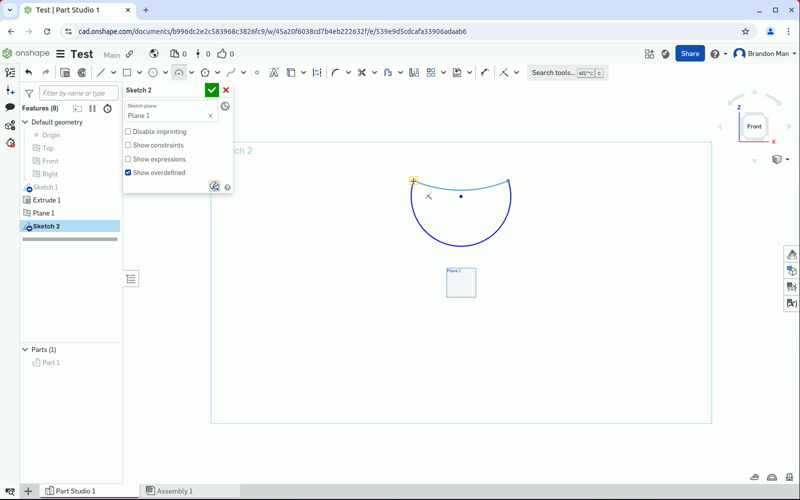
mouse_move(461, 170)
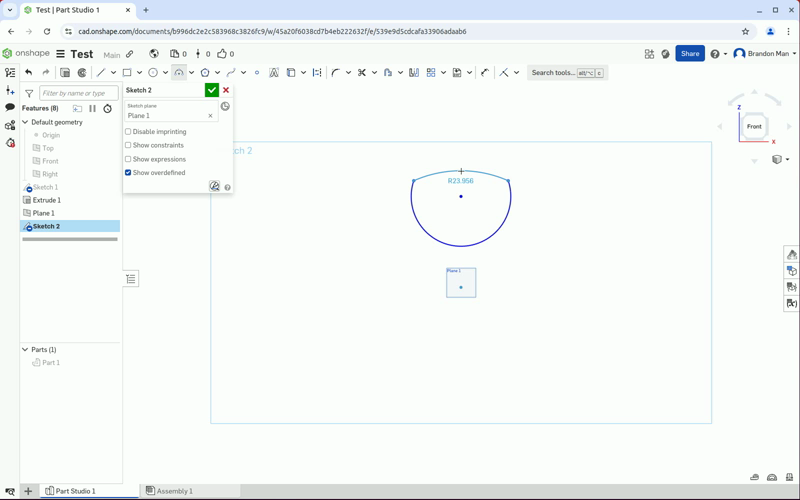
click(461, 170)
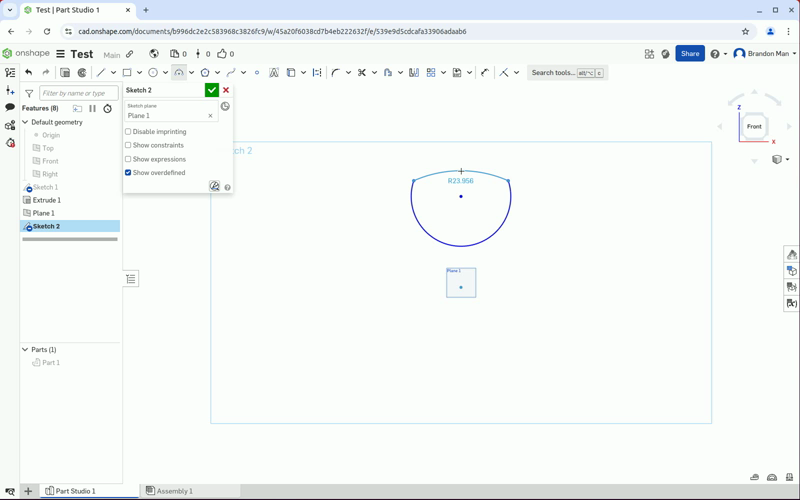
key_up(shift)
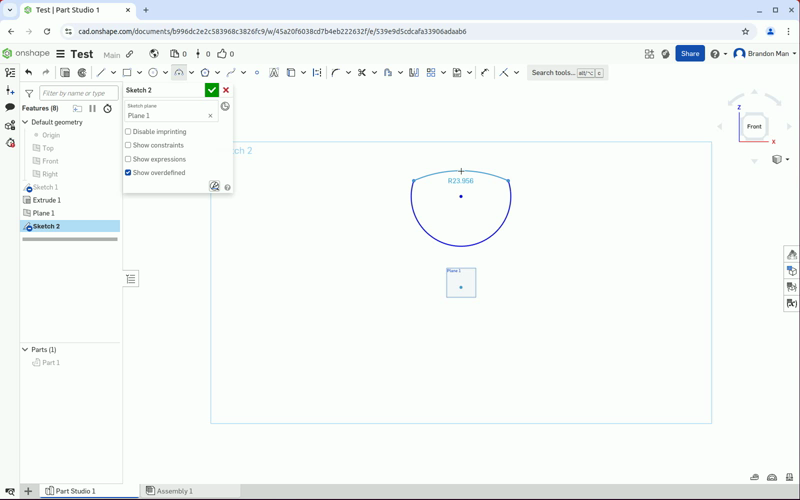
key(esc)
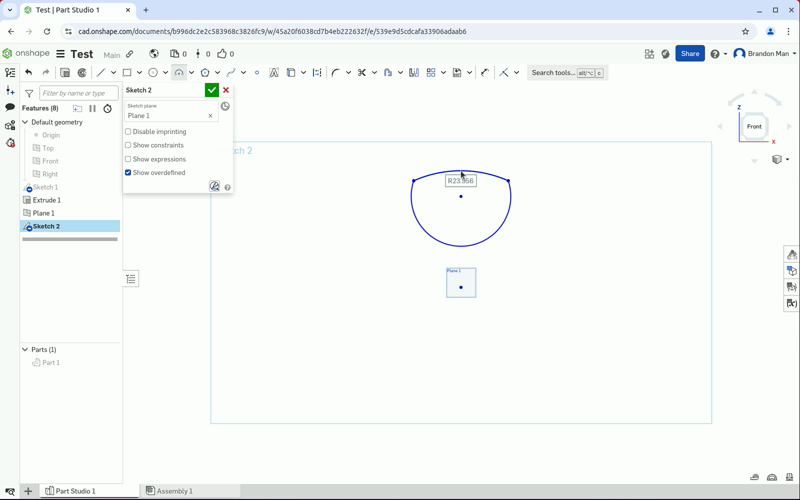
key(c)
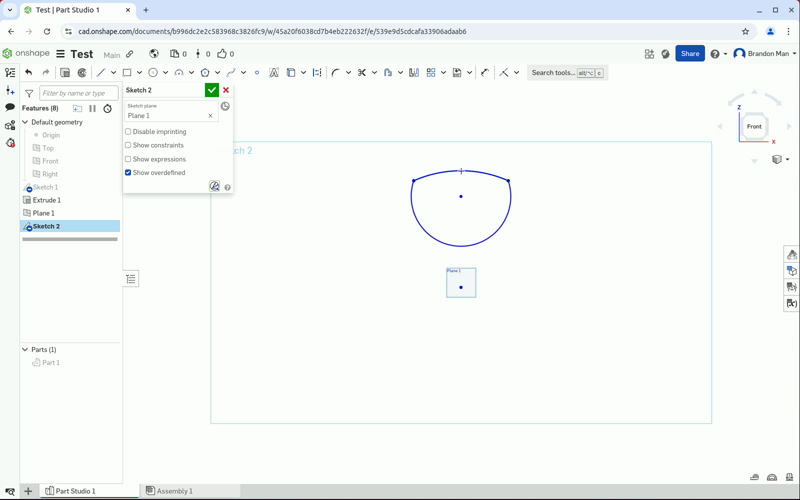
key_down(shift)
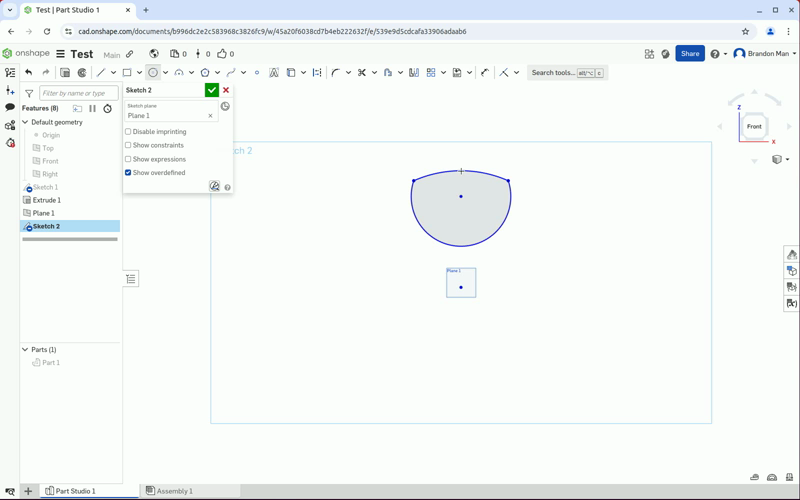
mouse_move(461, 197)
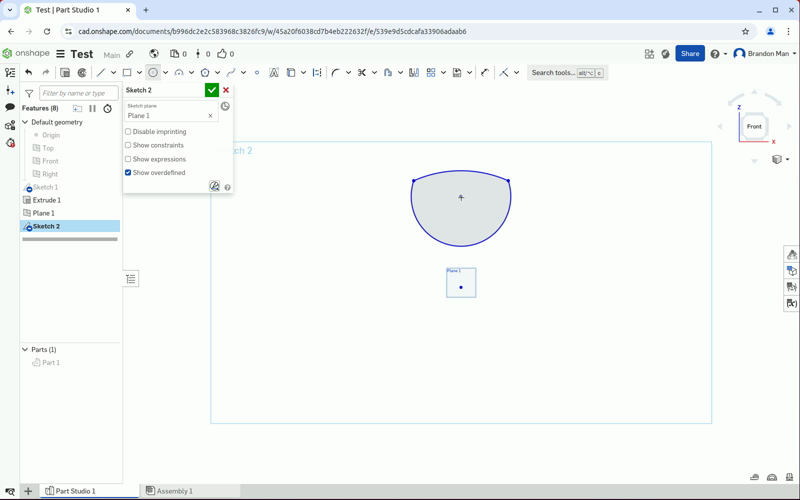
scroll(6)
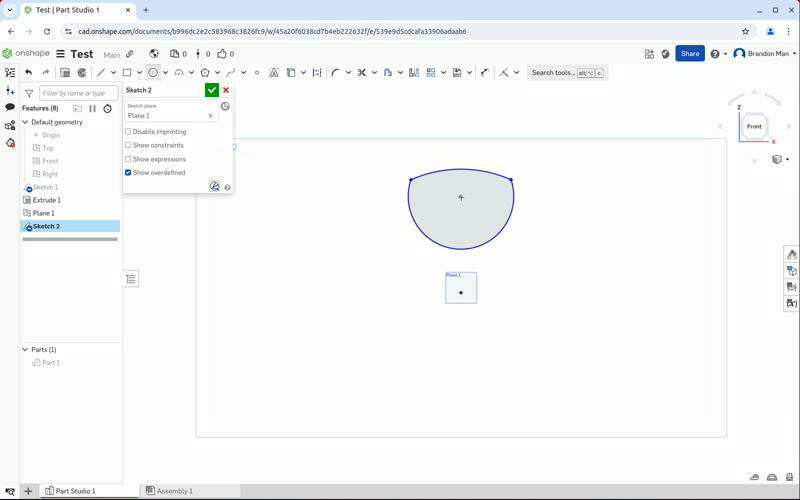
scroll(6)
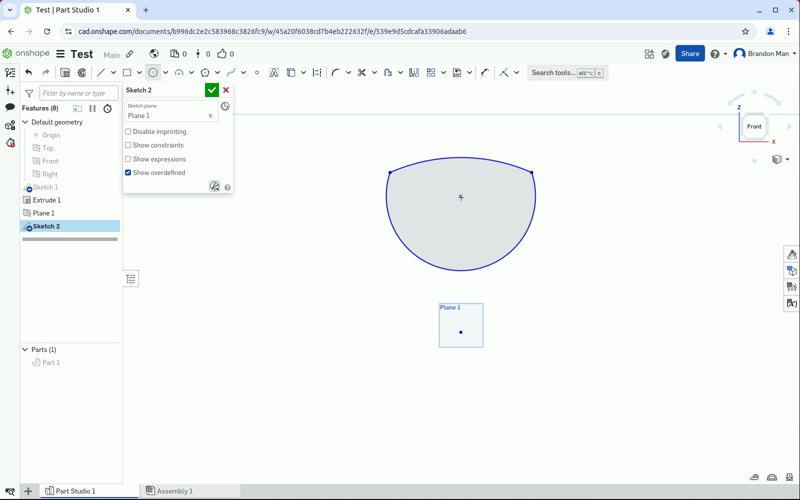
scroll(6)
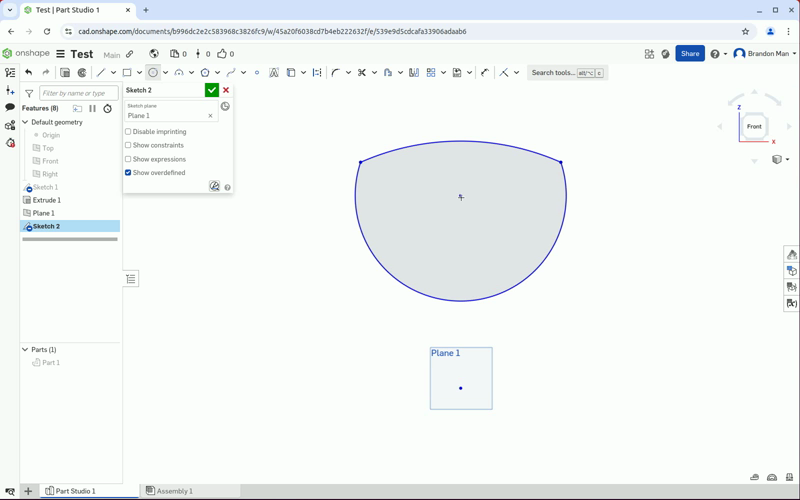
scroll(6)
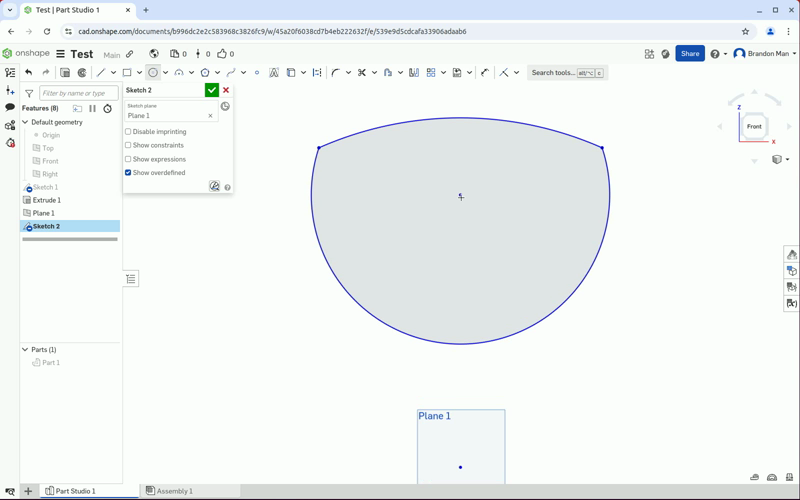
scroll(6)
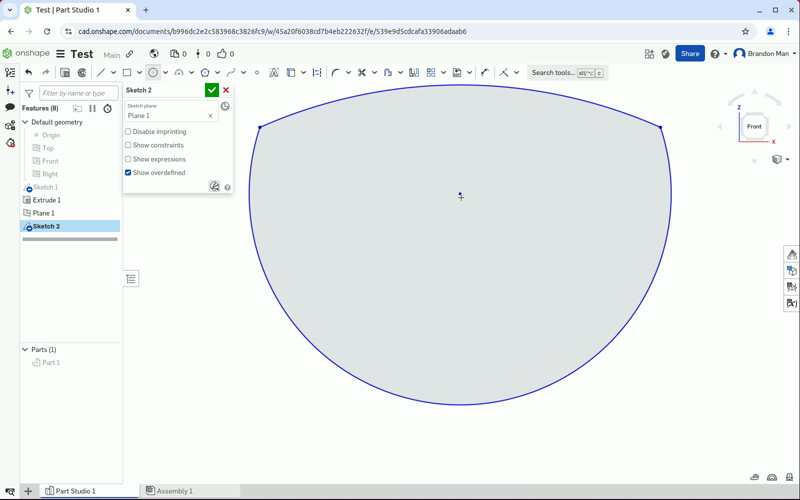
scroll(6)
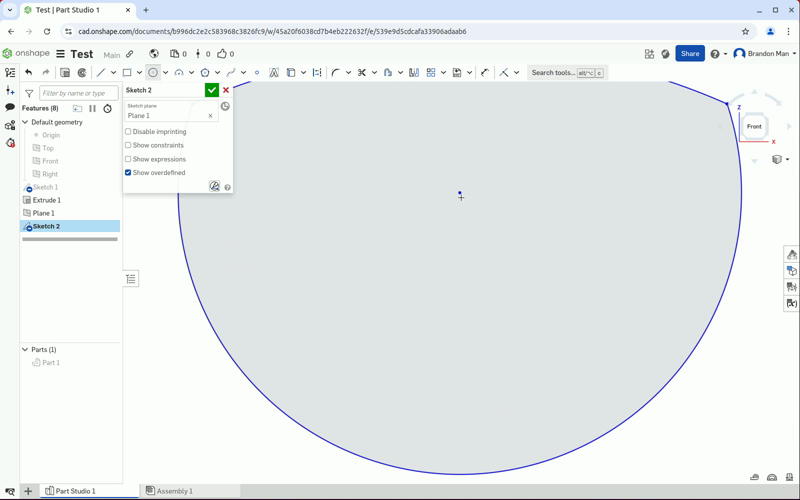
scroll(6)
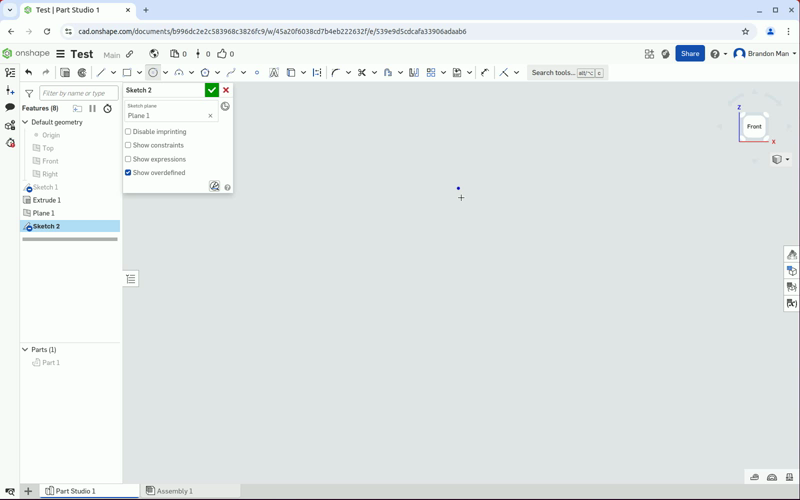
click(461, 197)
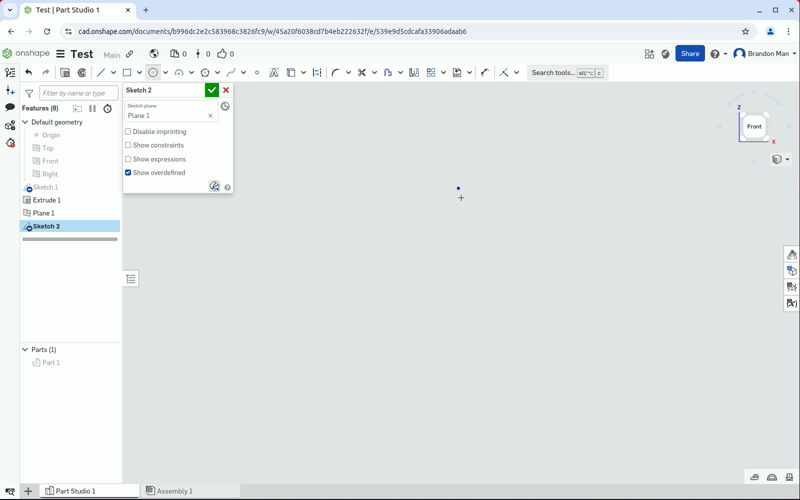
scroll(-6)
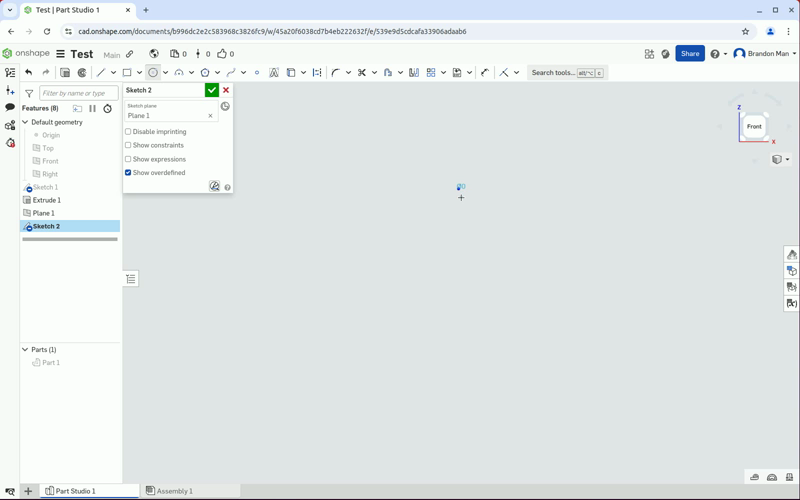
scroll(-6)
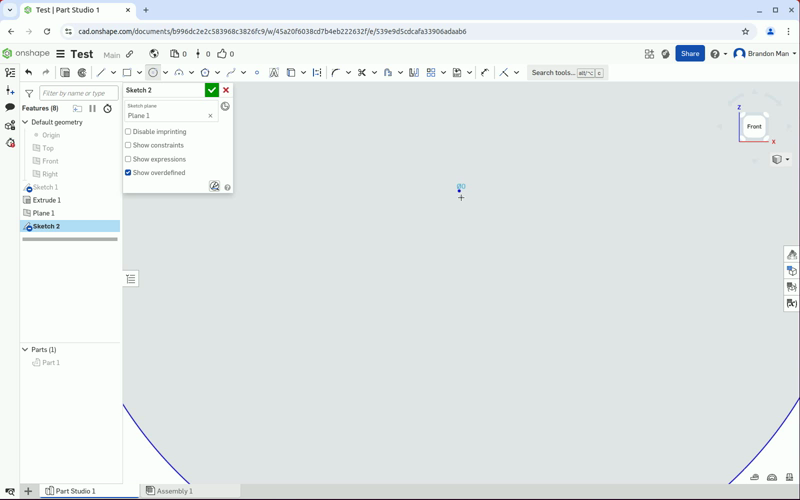
scroll(-6)
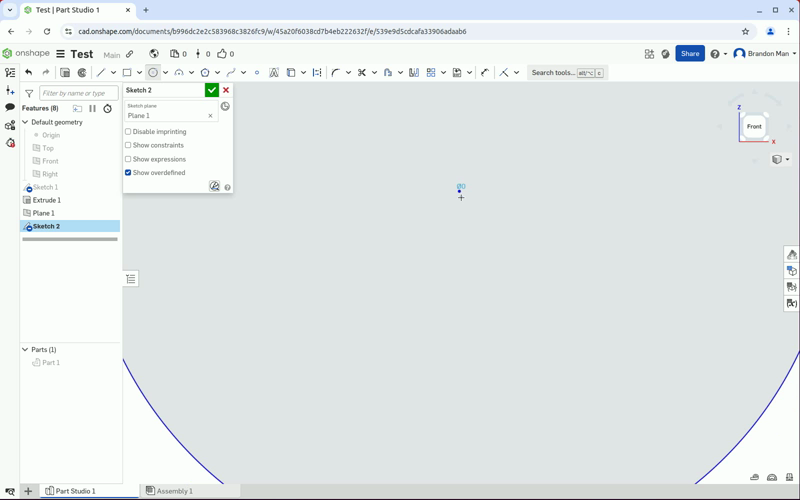
scroll(-6)
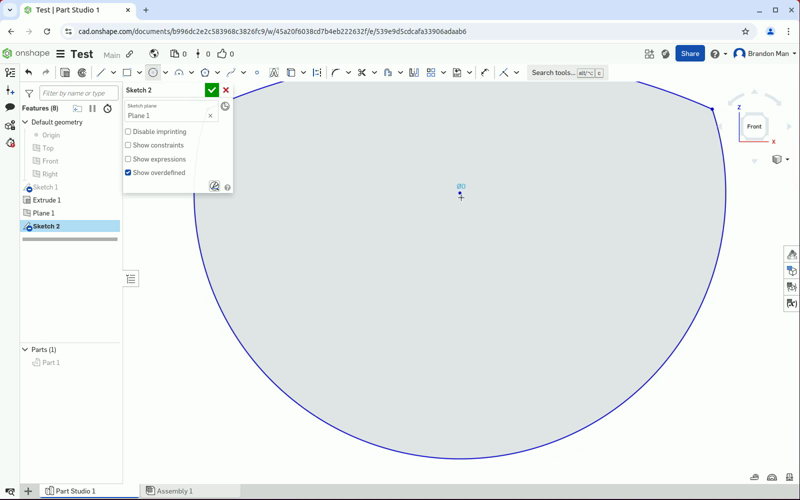
scroll(-6)
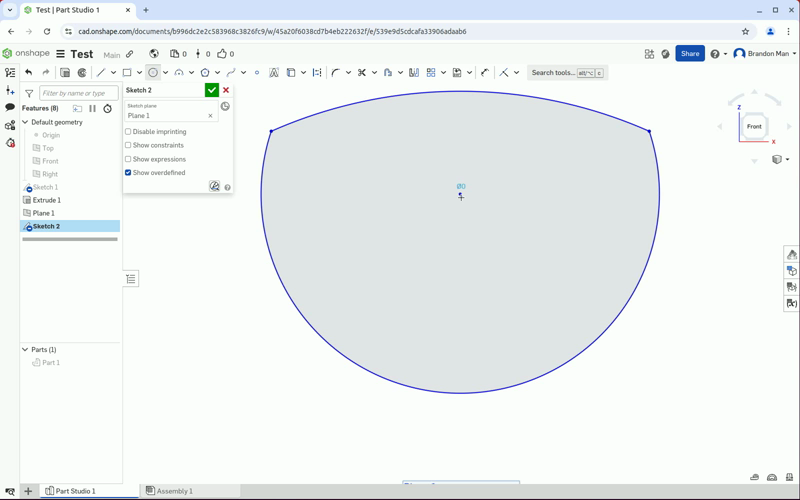
scroll(-6)
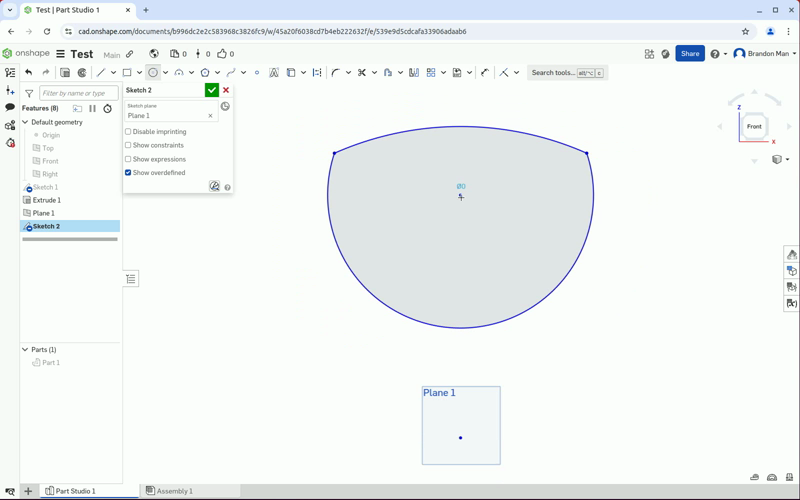
scroll(-6)
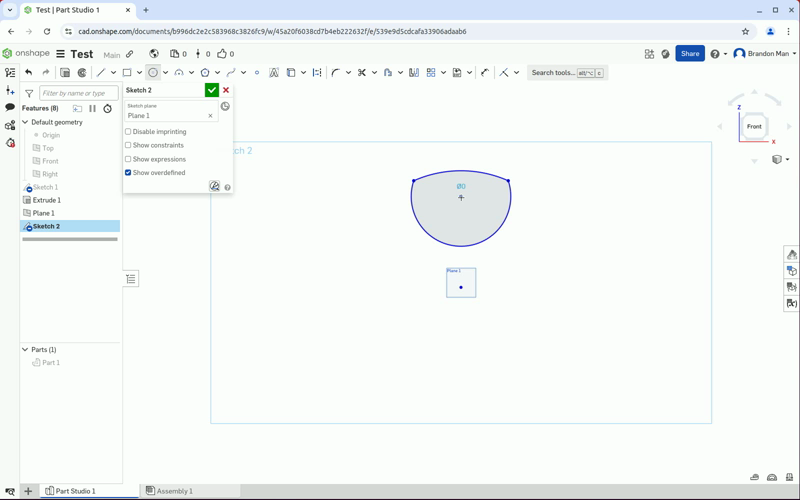
key_up(shift)
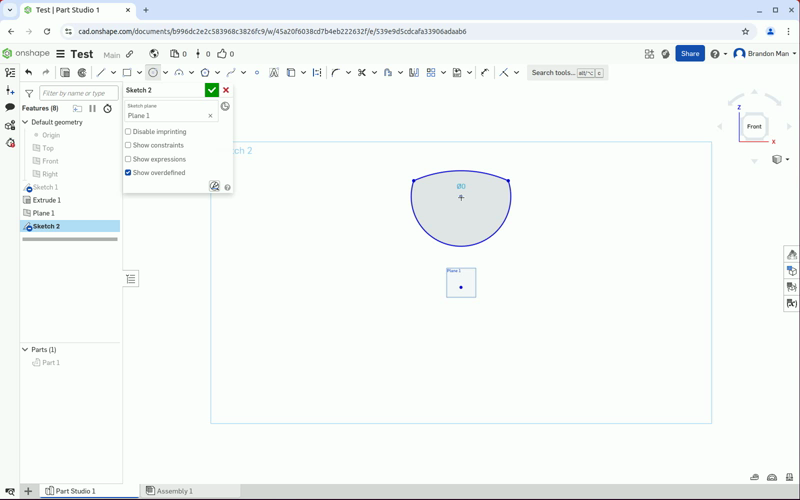
mouse_move(479, 197)
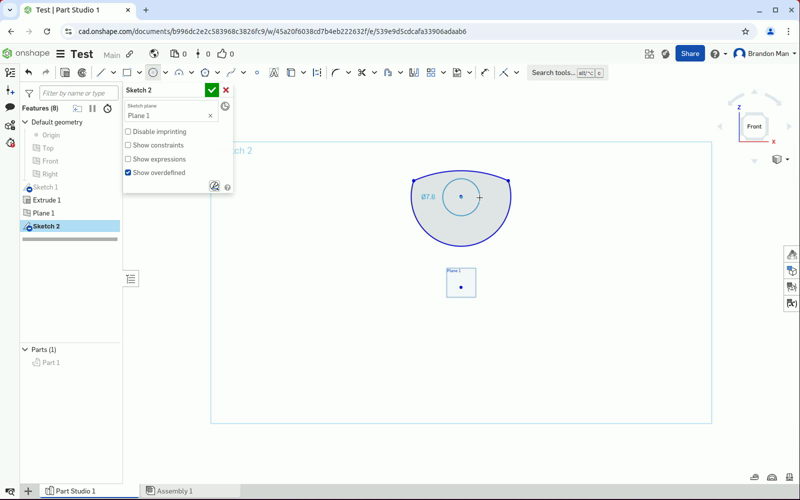
click(479, 197)
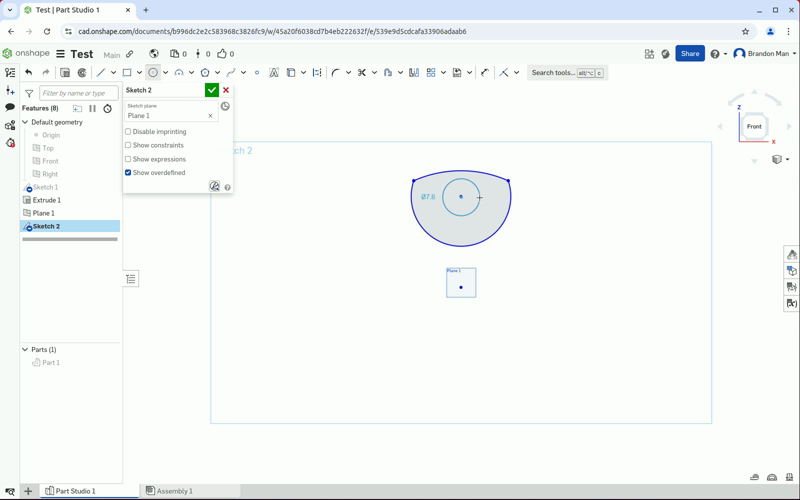
key(esc)
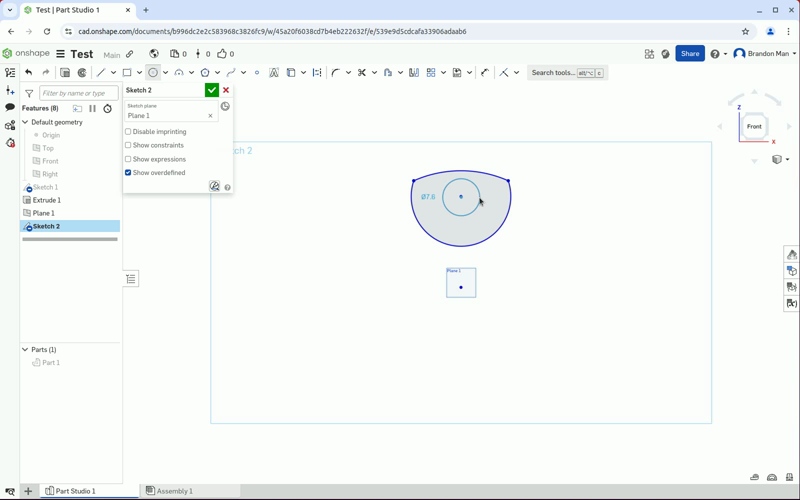
mouse_move(430, 229)
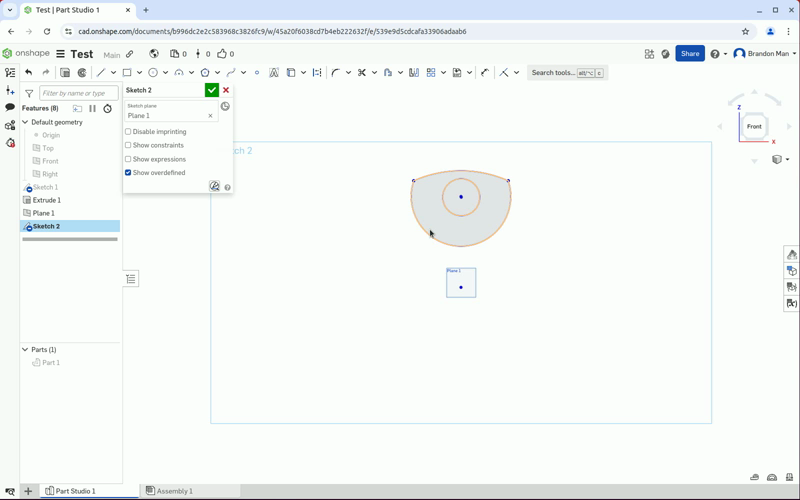
click(430, 229)
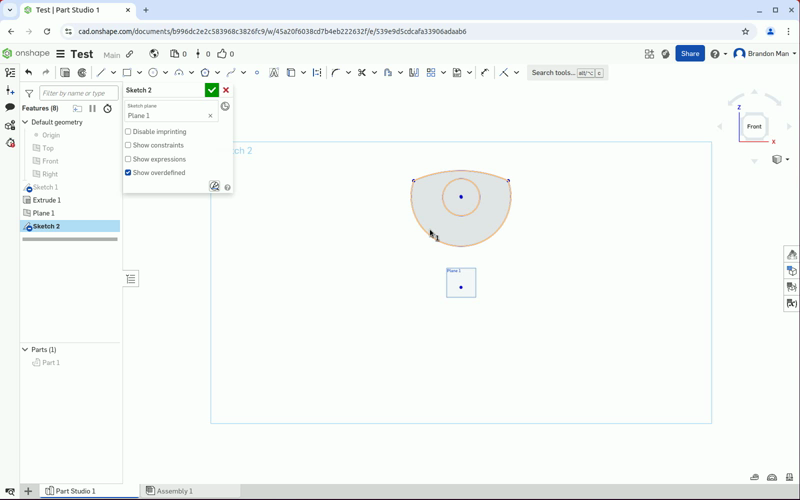
mouse_move(73, 352)
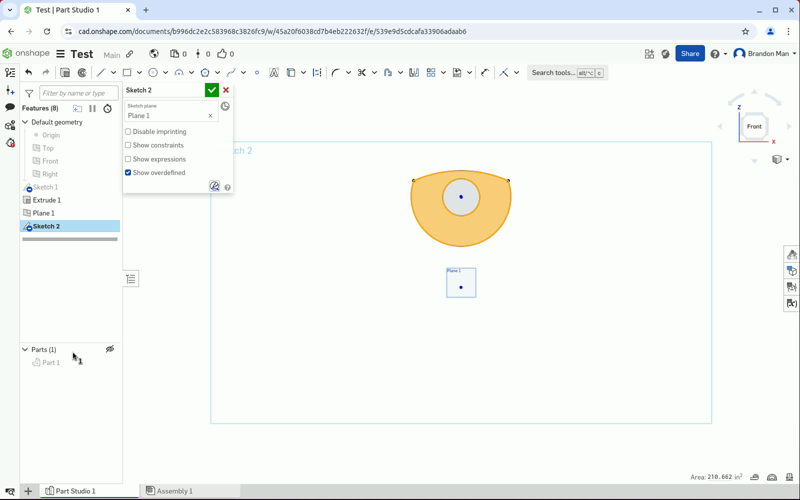
key(shift+y)
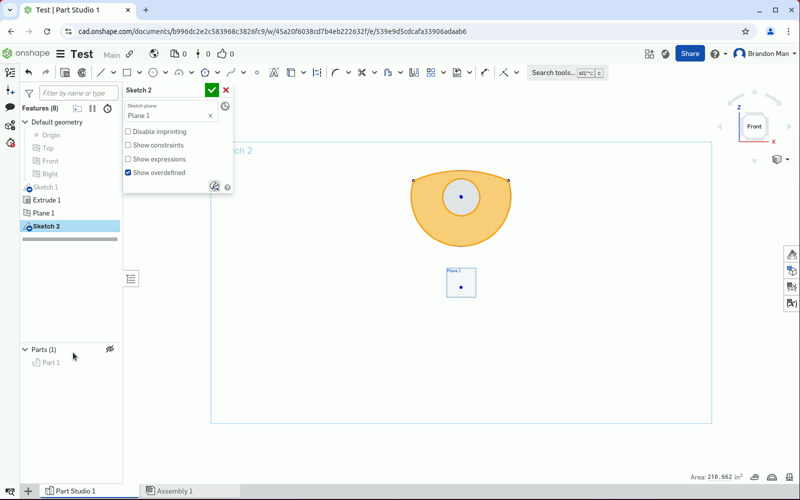
key(shift+e)
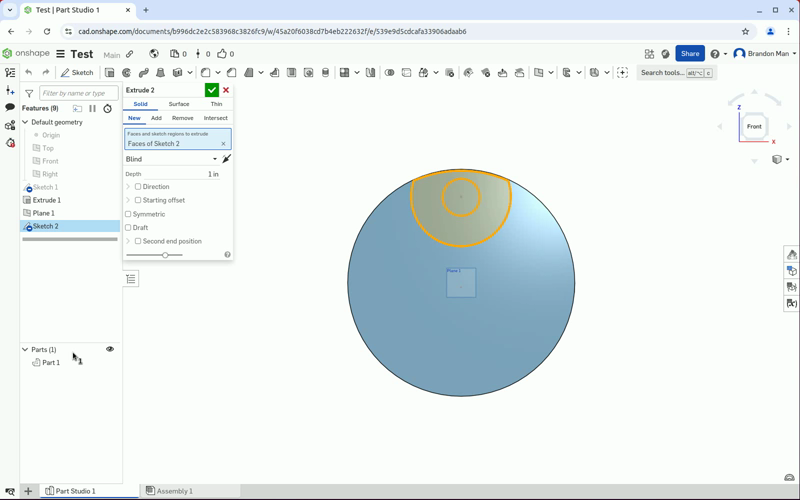
mouse_move(143, 106)
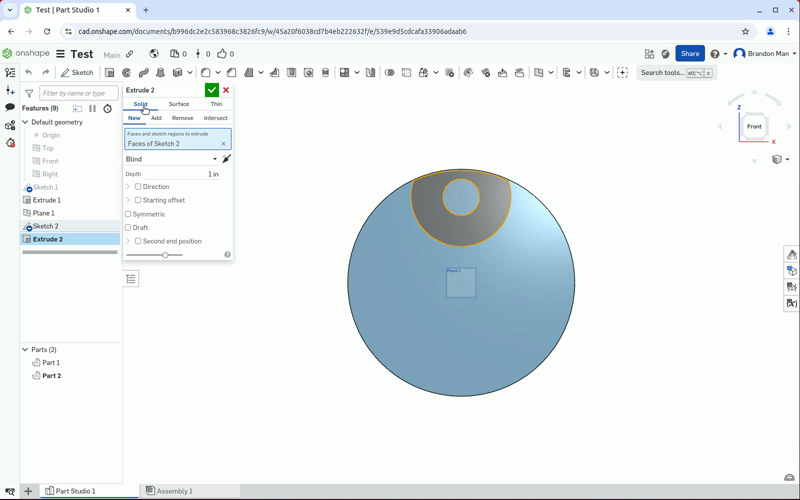
click(143, 106)
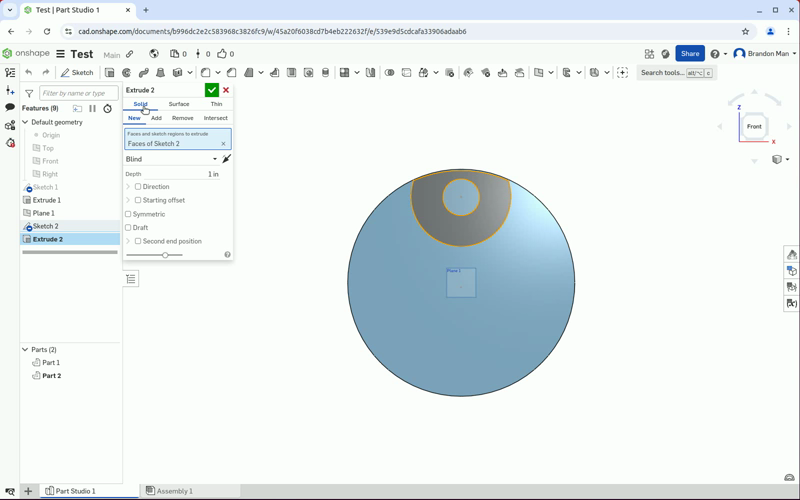
mouse_move(186, 120)
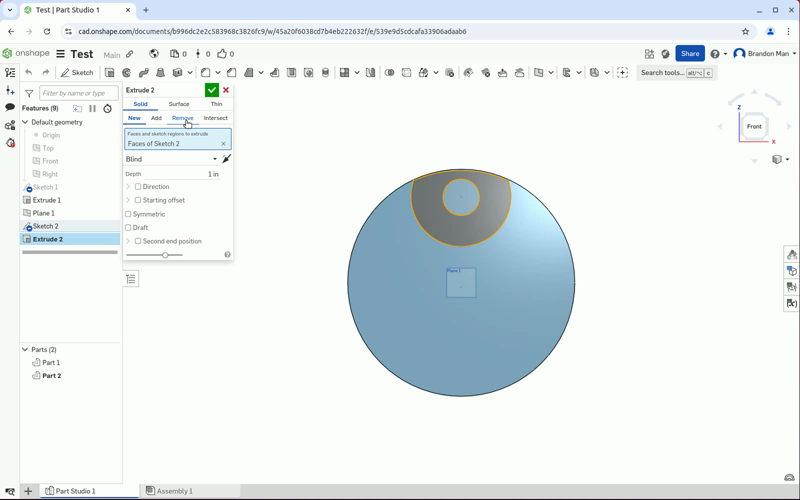
click(186, 120)
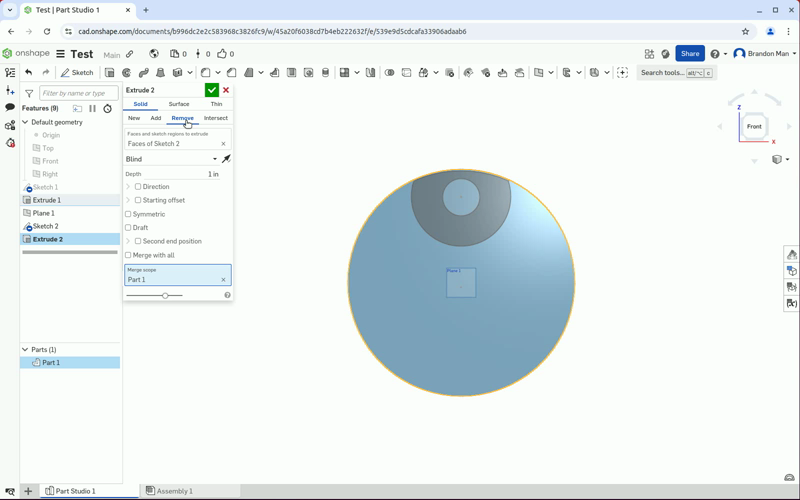
key(tab, 4)
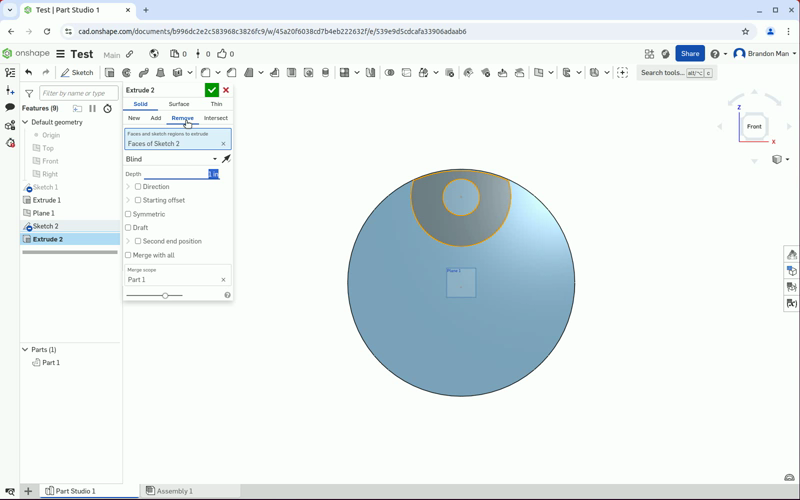
text(5.296)
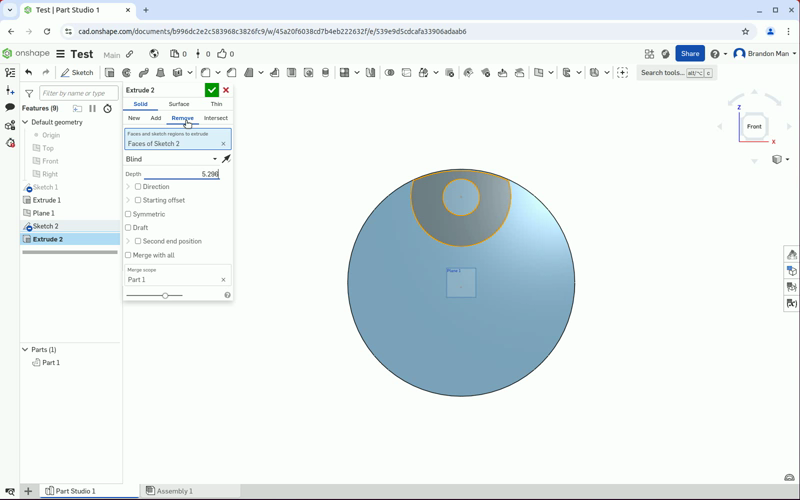
key(tab, 6)
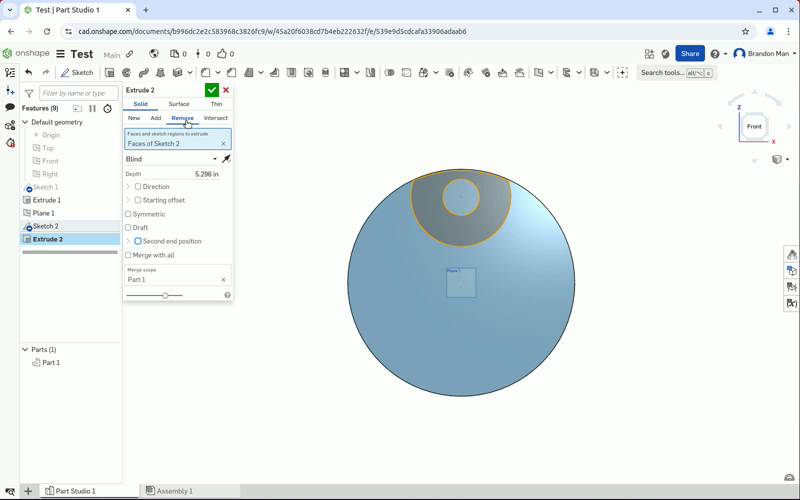
key(space)
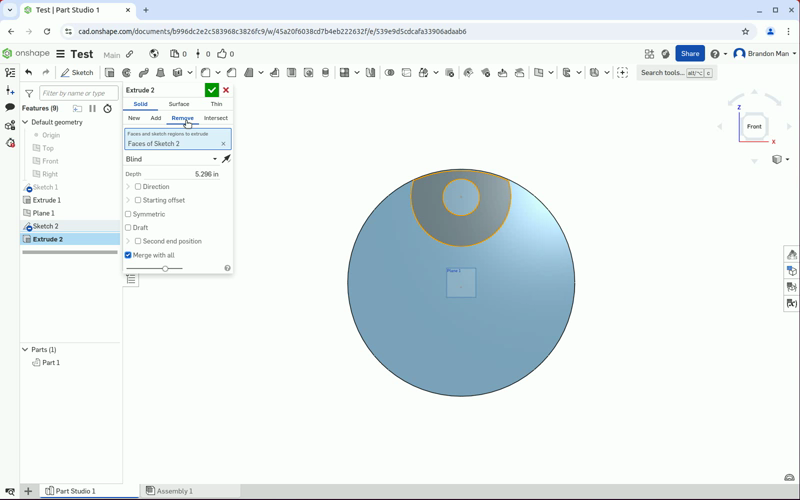
key(enter)
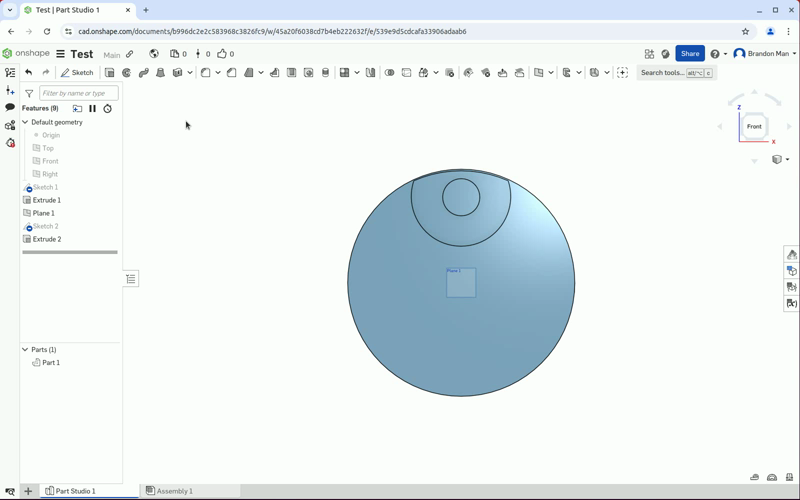
key(shift+h)
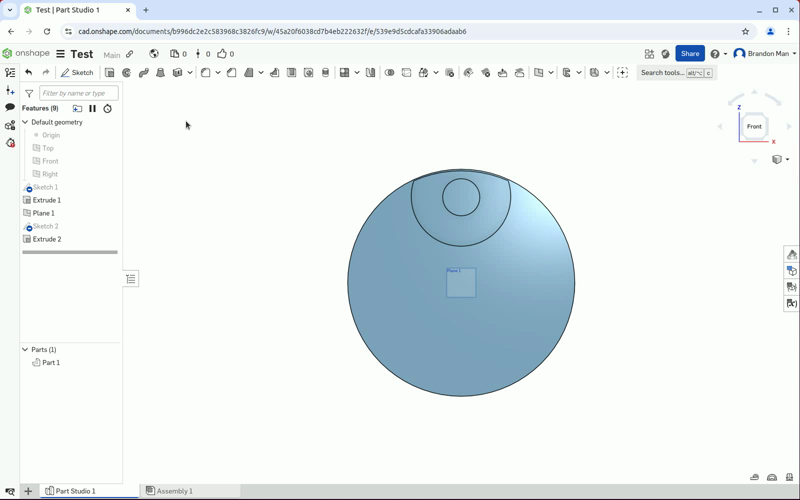
key(shift+h)
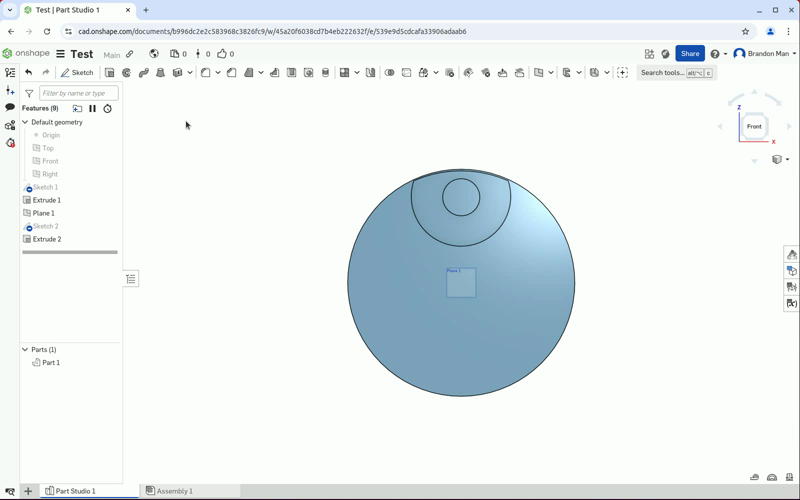
mouse_move(73, 189)
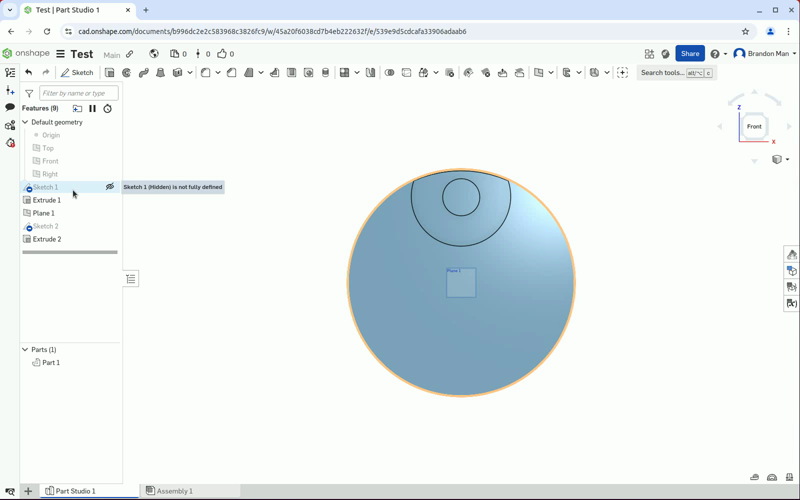
click(73, 189)
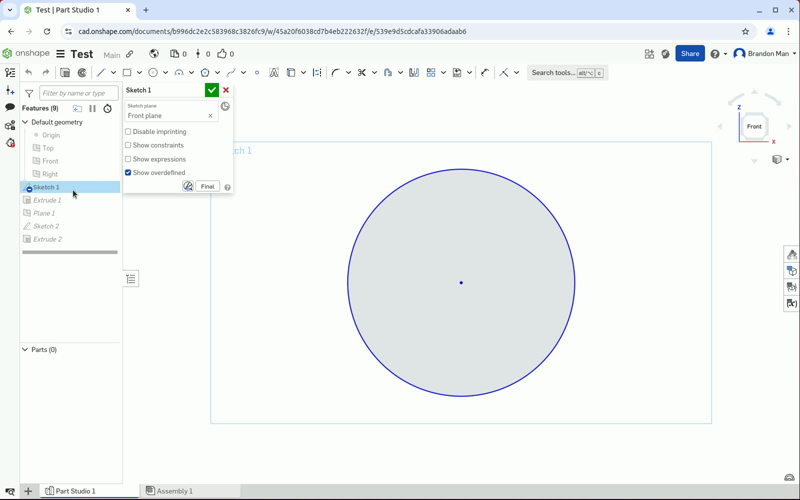
mouse_move(229, 92)
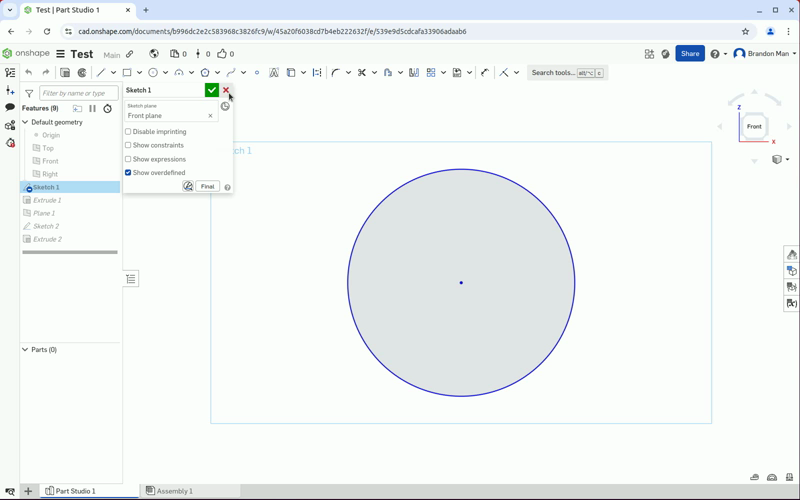
click(229, 92)
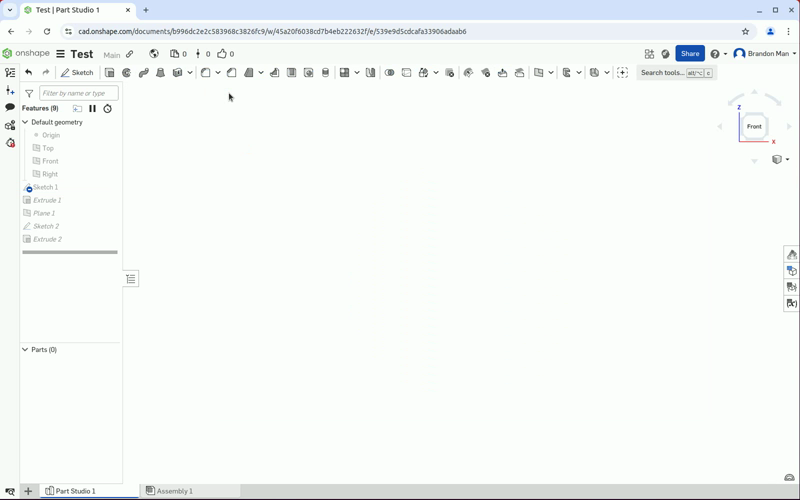
key(shift+s)
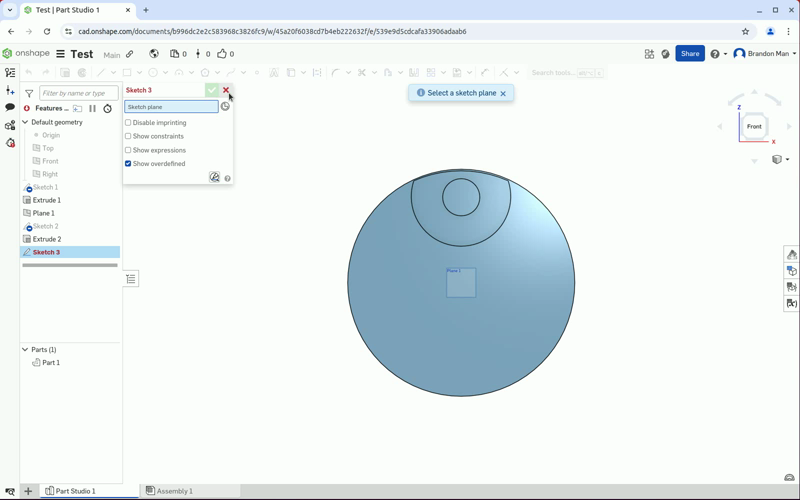
mouse_move(73, 215)
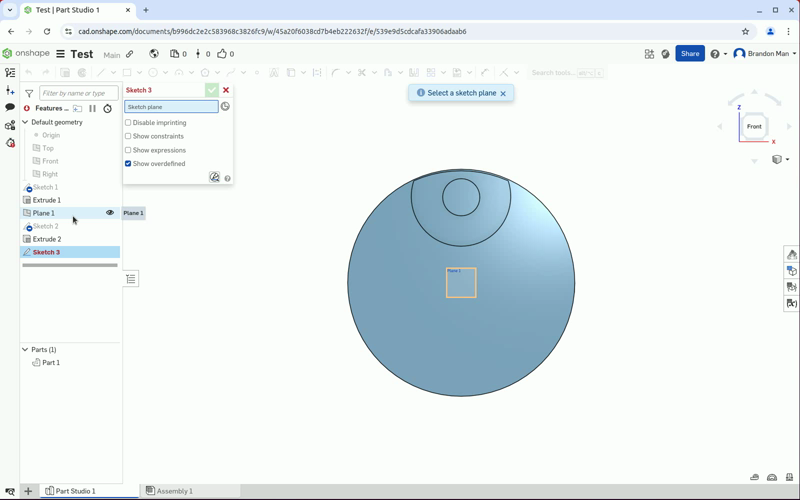
click(73, 215)
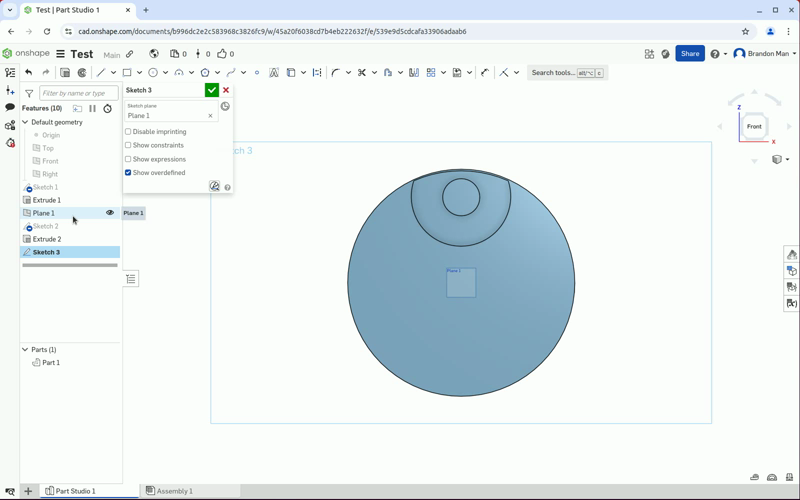
mouse_move(73, 352)
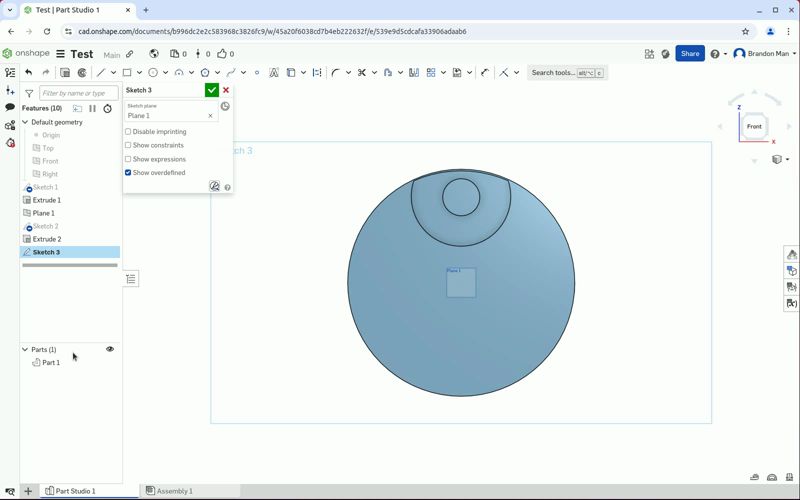
key(y)
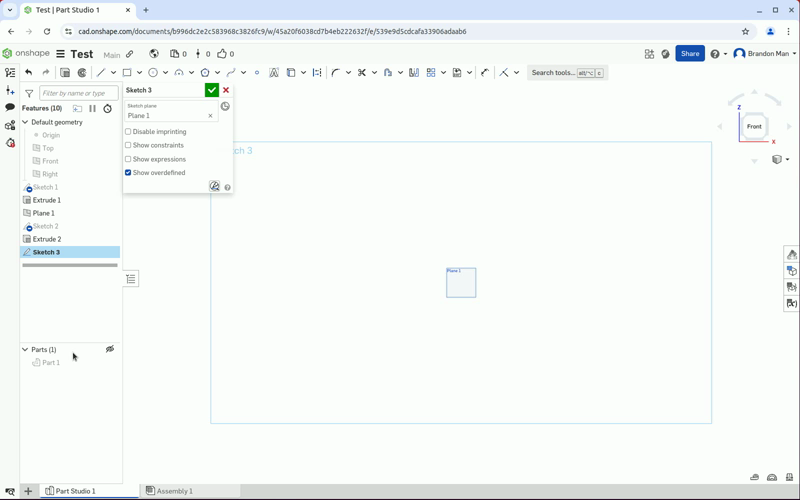
key(a)
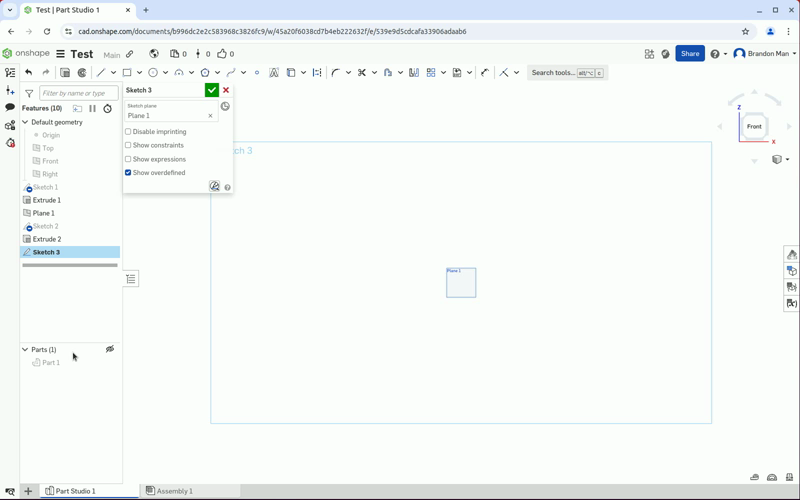
key_down(shift)
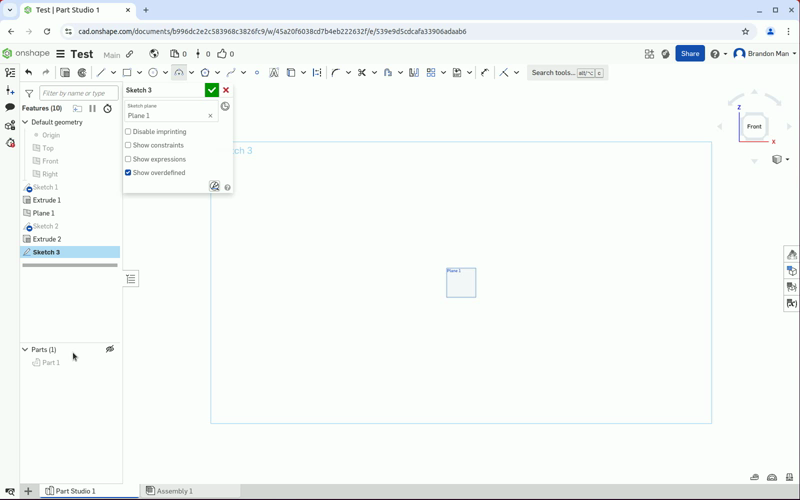
mouse_move(348, 293)
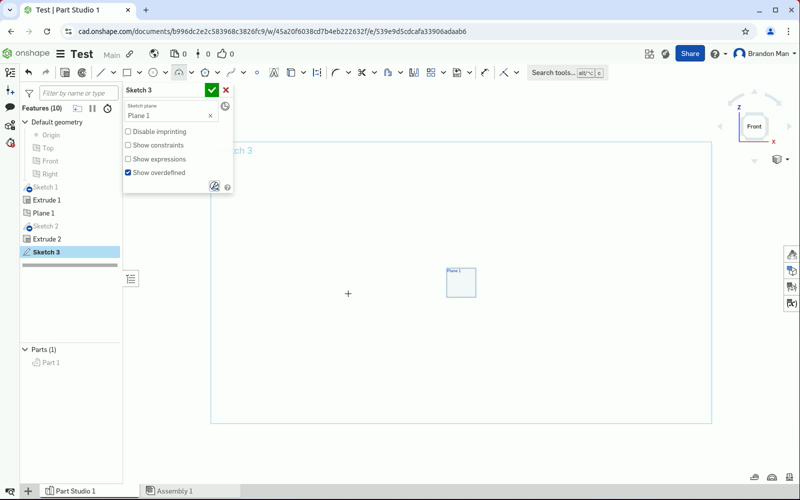
click(348, 293)
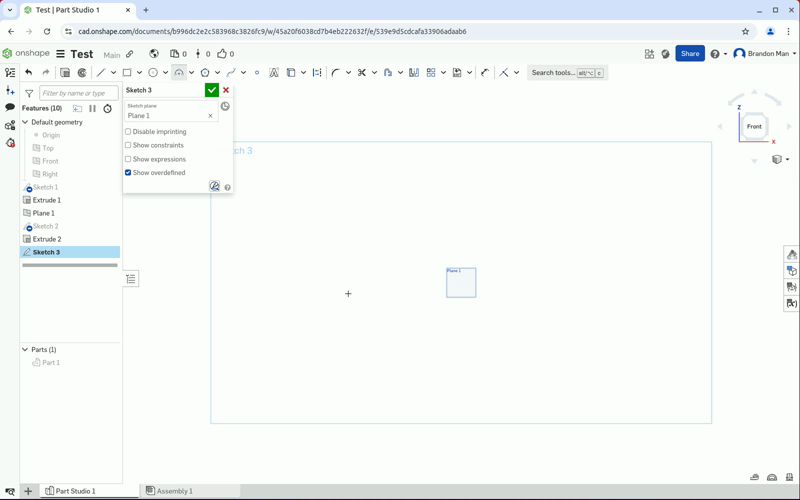
key_up(shift)
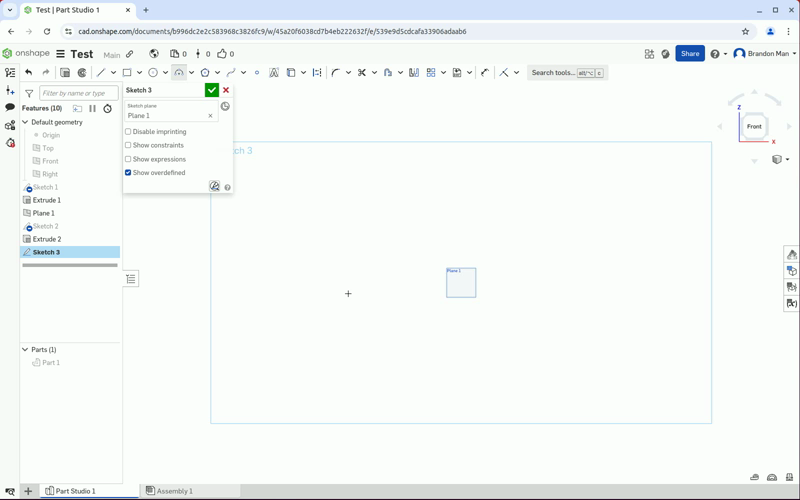
key_down(shift)
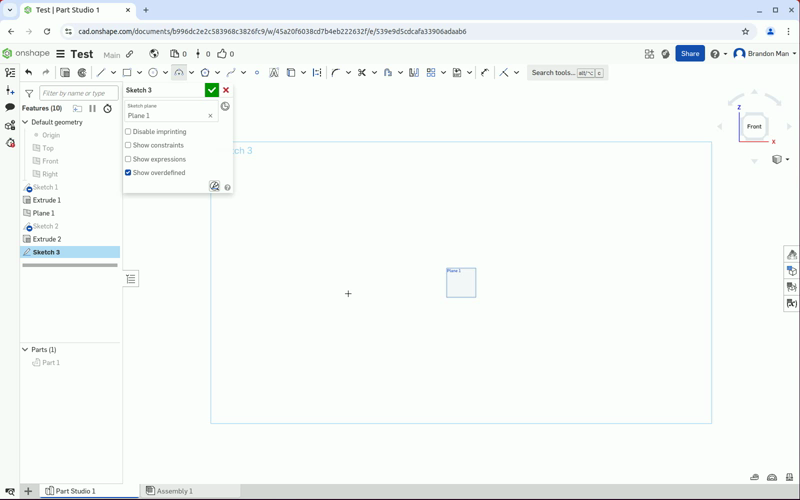
mouse_move(395, 375)
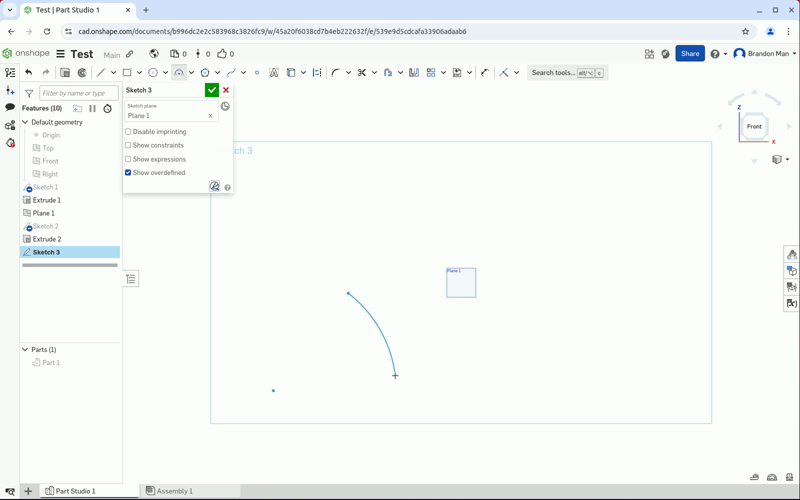
click(395, 375)
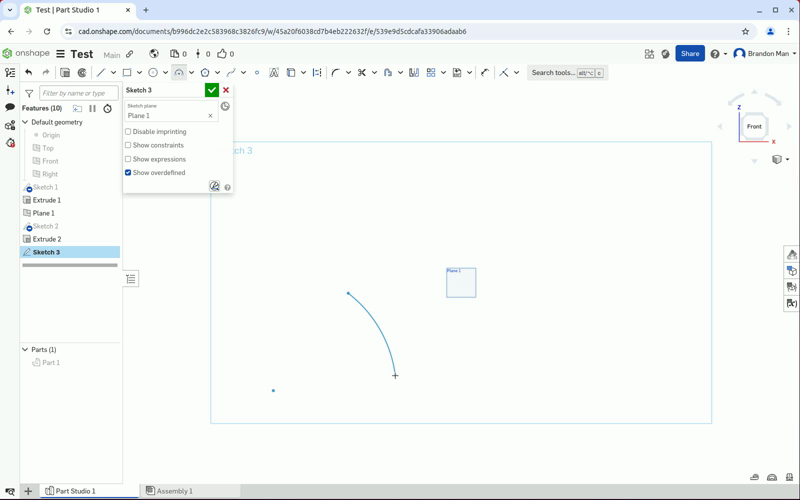
mouse_move(362, 339)
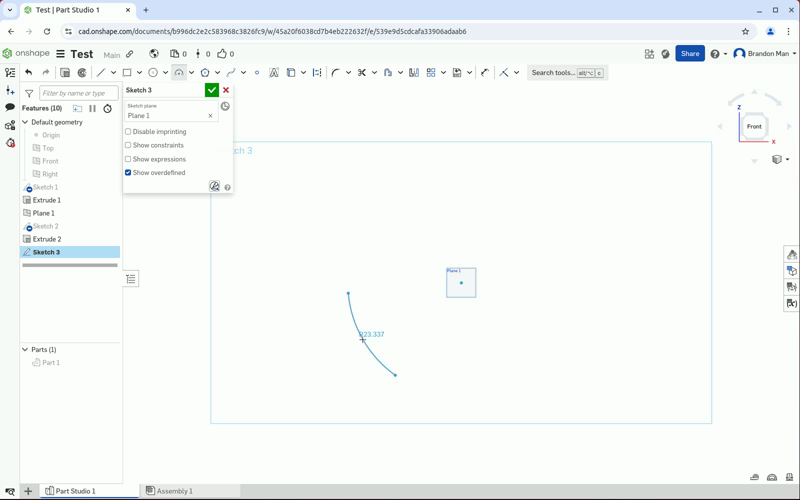
click(362, 339)
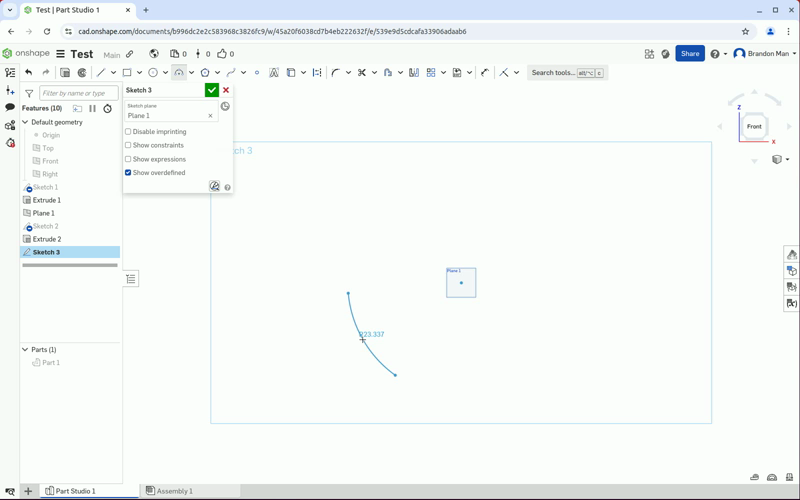
key_up(shift)
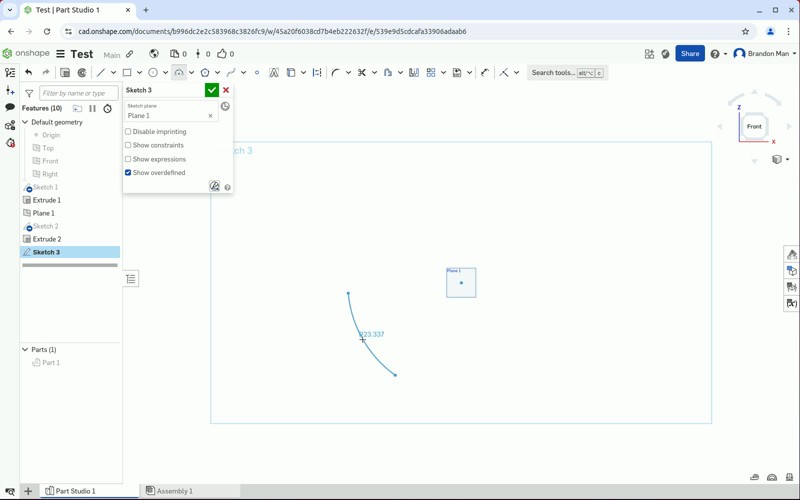
mouse_move(395, 375)
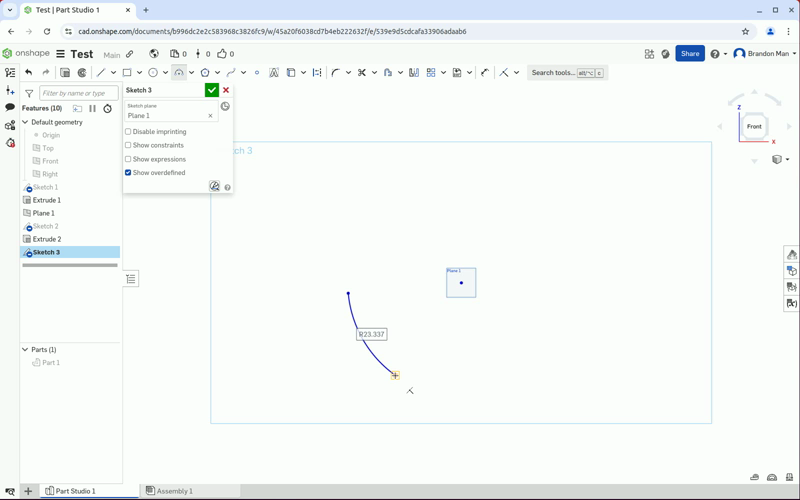
click(395, 375)
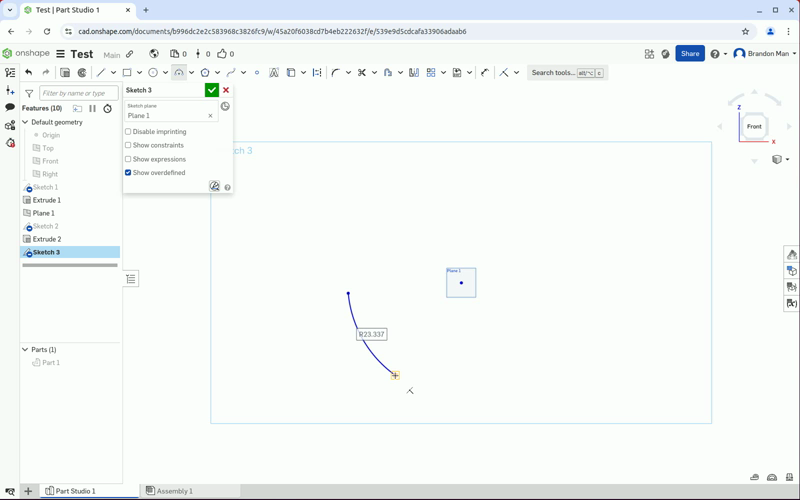
mouse_move(348, 293)
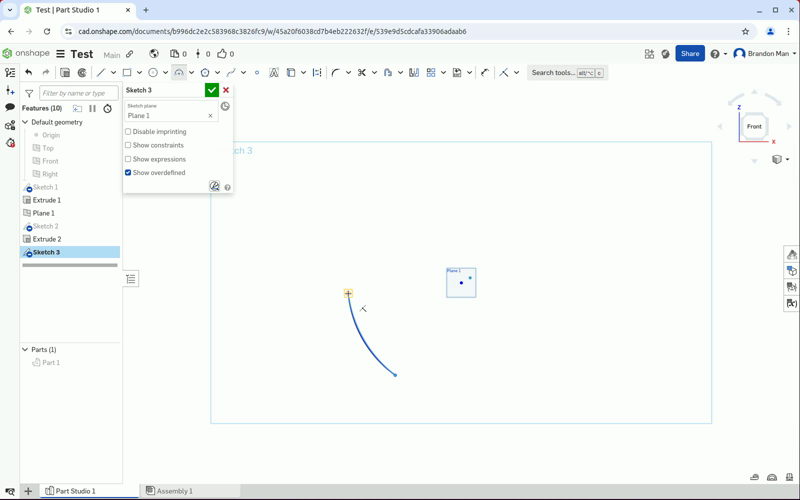
click(348, 293)
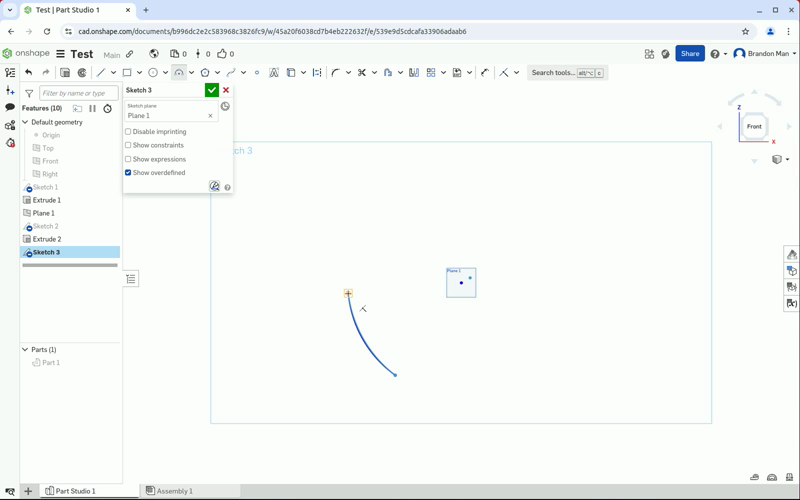
key_down(shift)
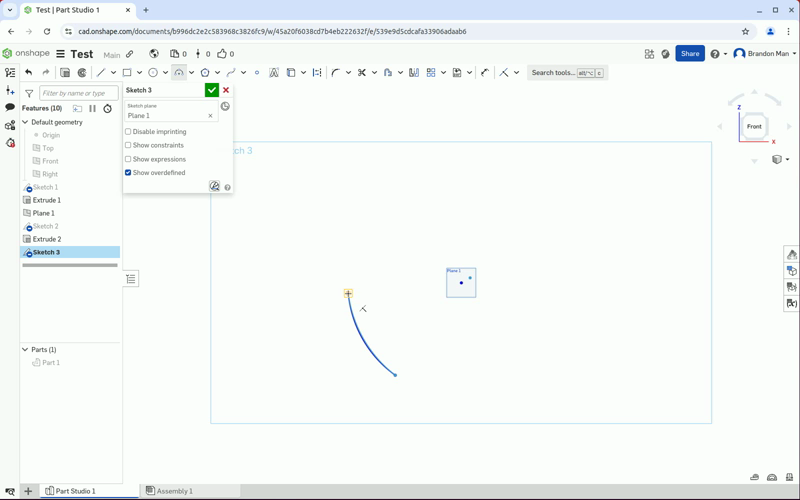
mouse_move(428, 301)
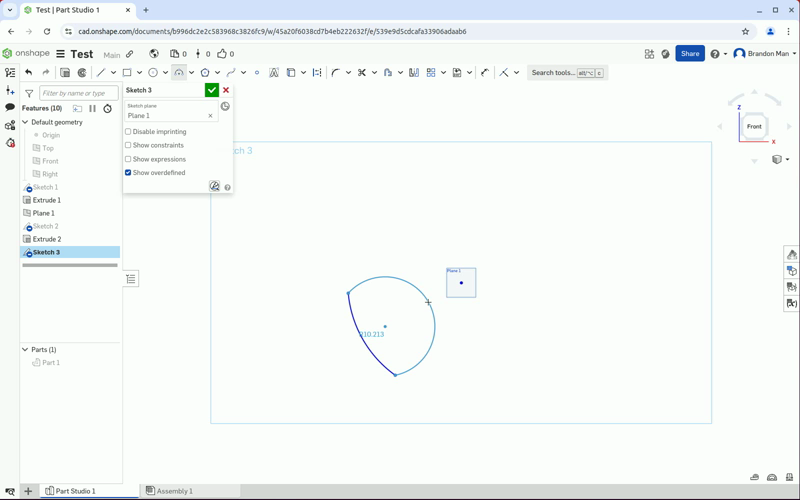
click(428, 301)
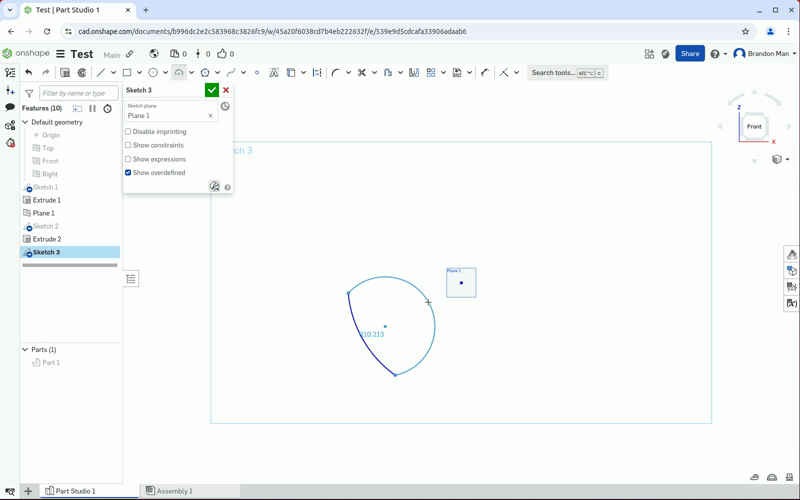
key_up(shift)
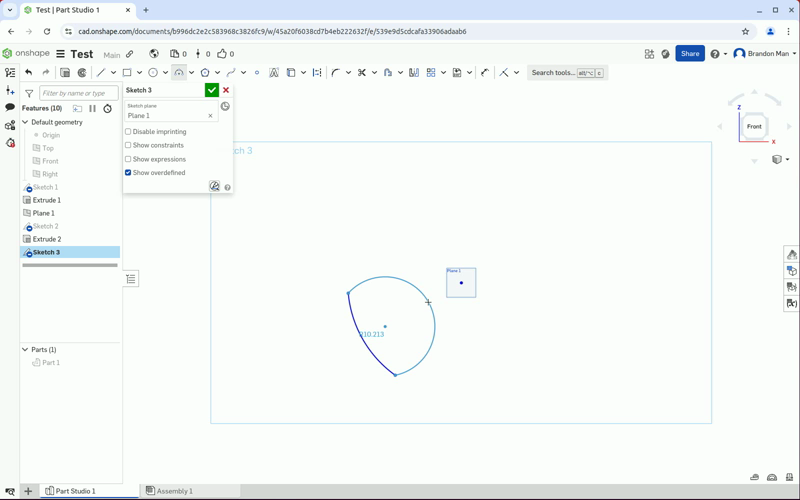
key(esc)
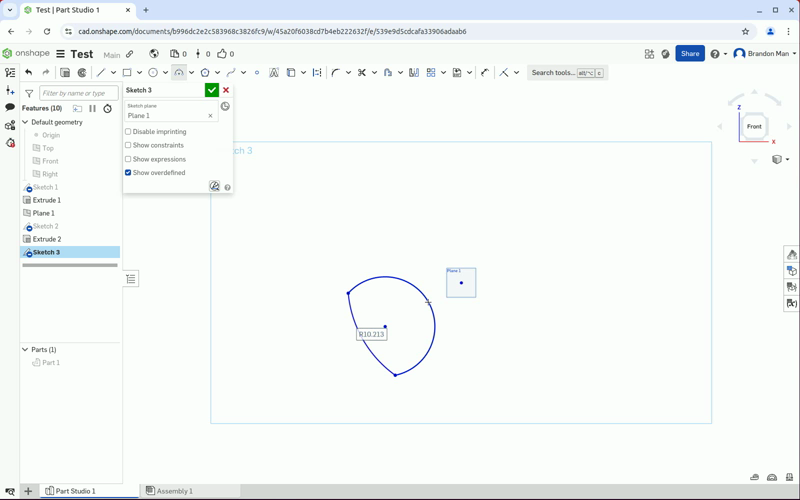
key(c)
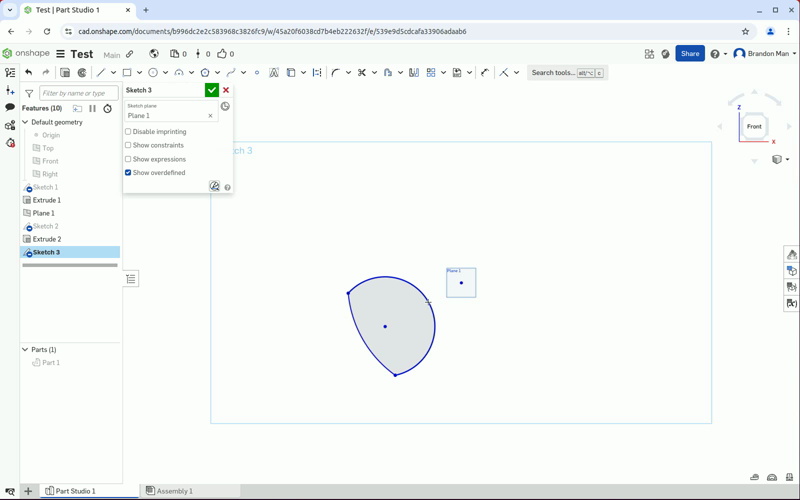
key_down(shift)
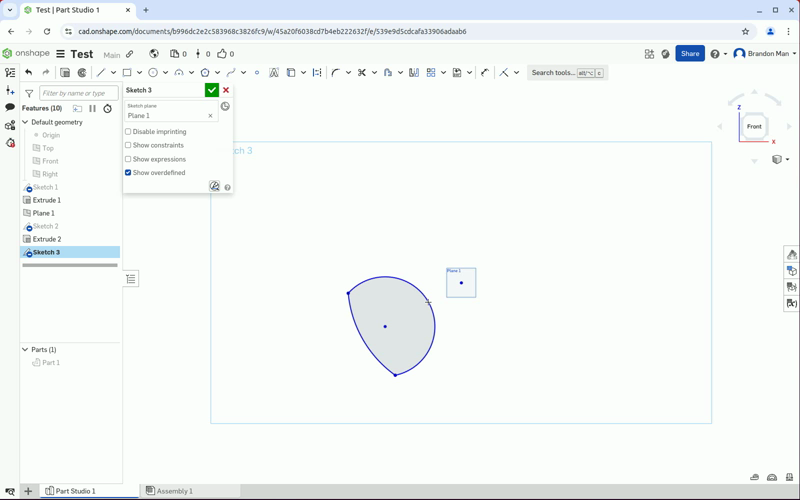
mouse_move(385, 326)
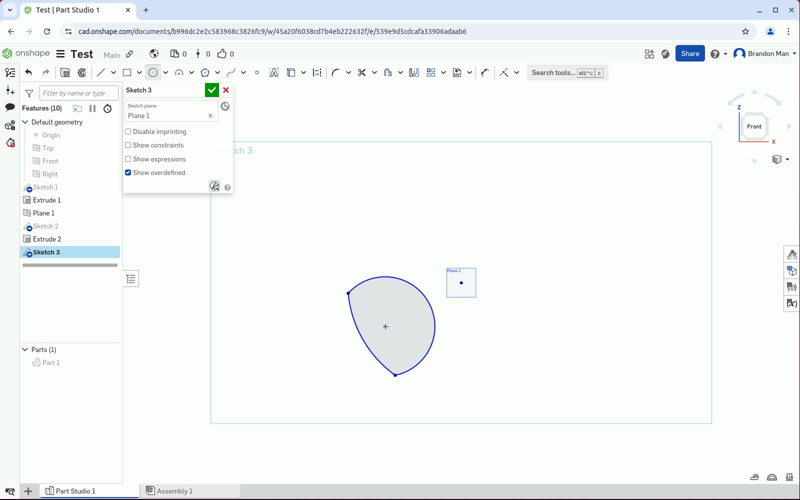
scroll(6)
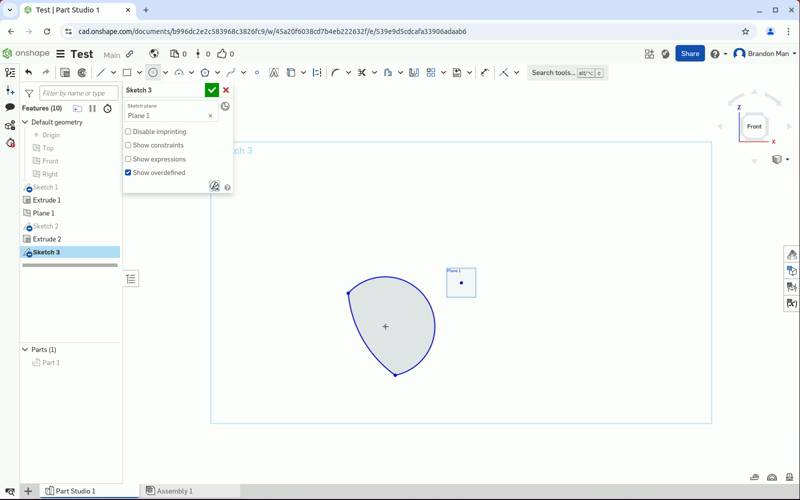
scroll(6)
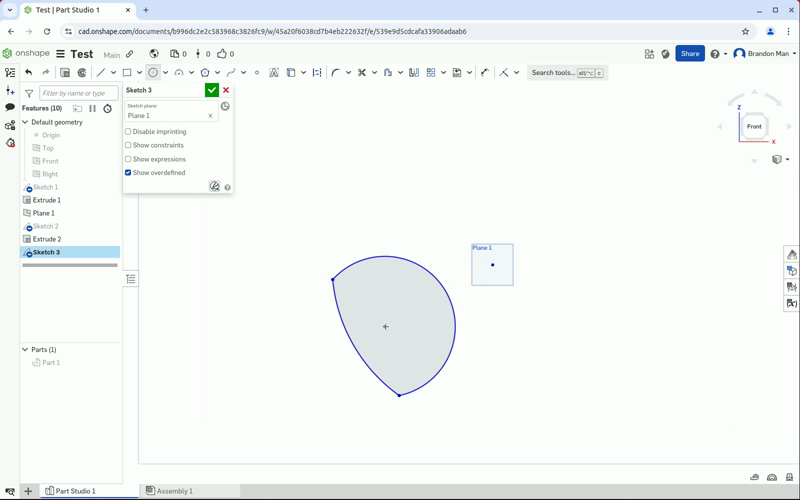
scroll(6)
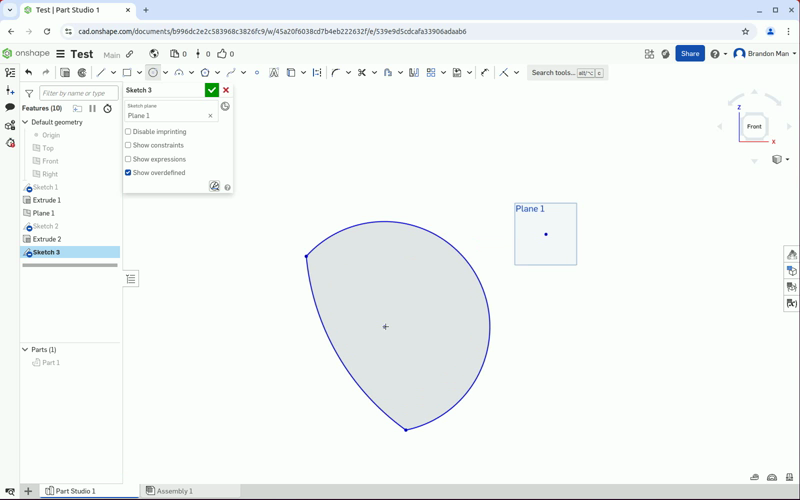
scroll(6)
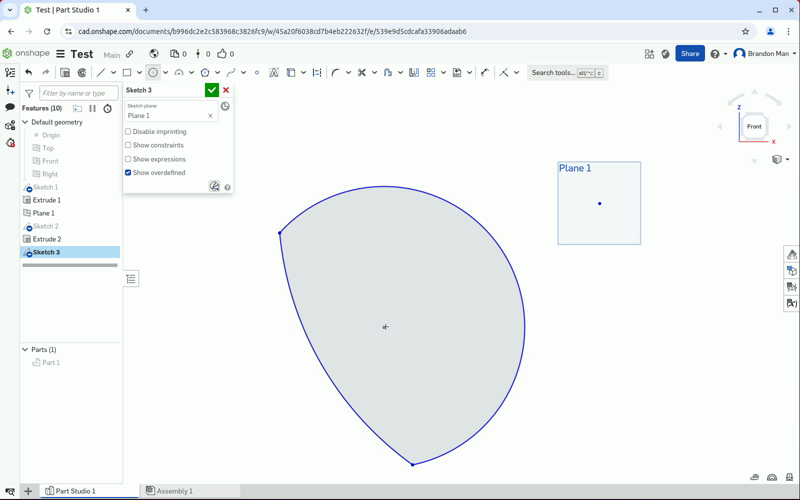
scroll(6)
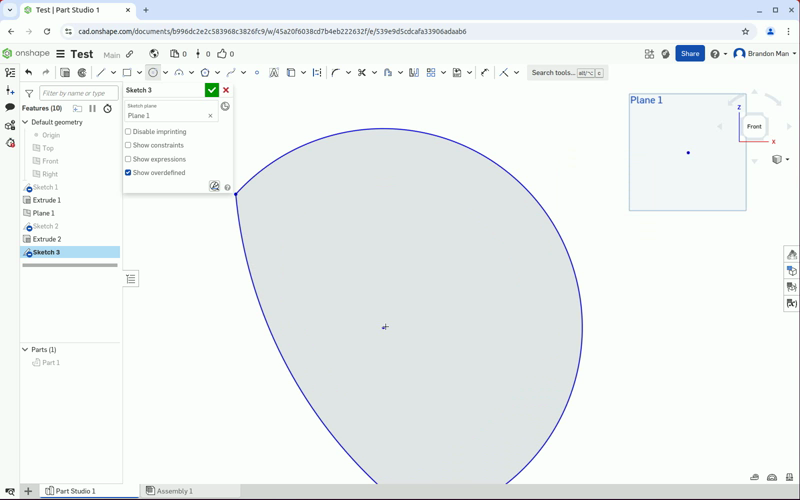
scroll(6)
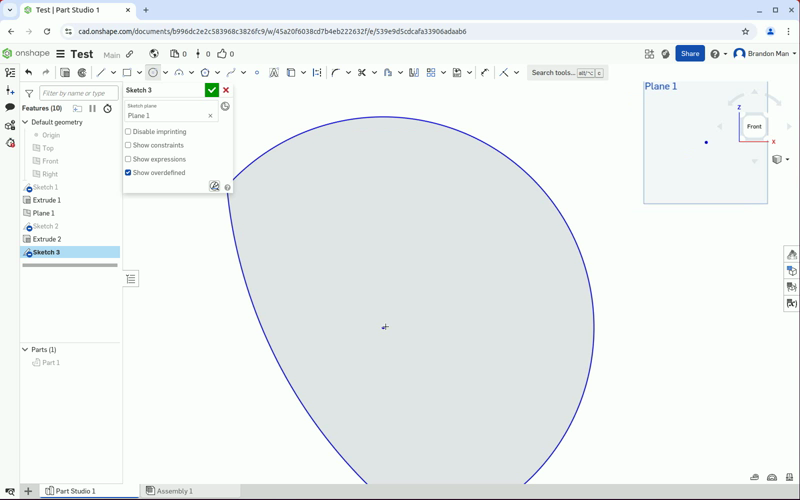
scroll(6)
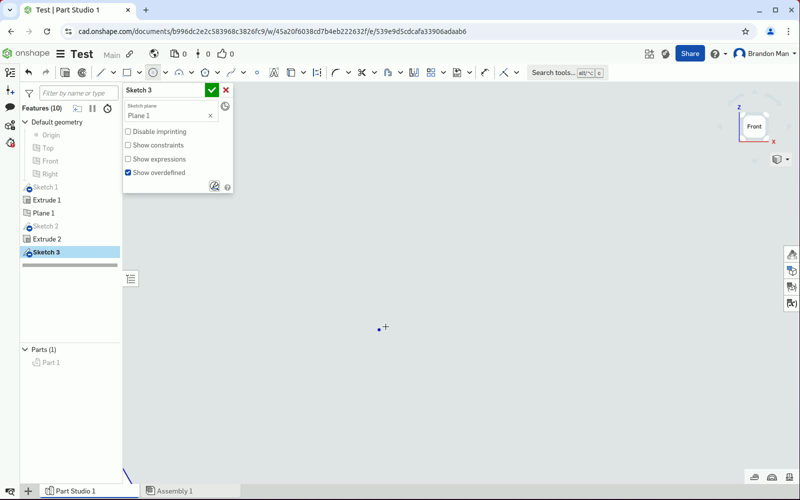
click(385, 326)
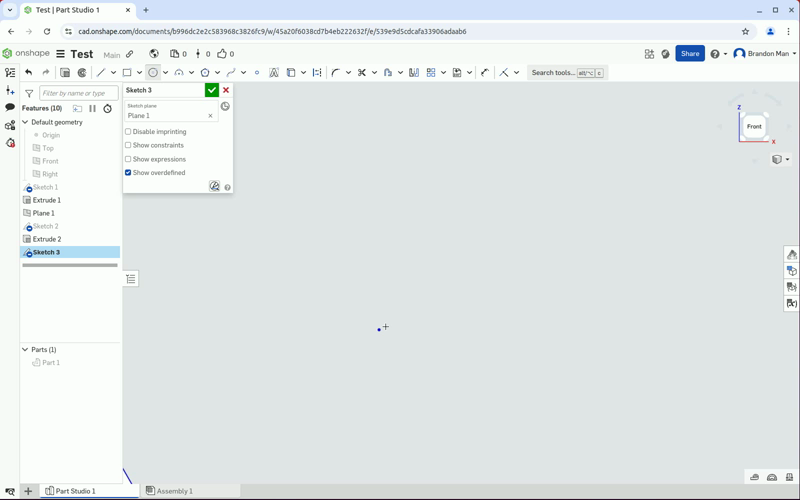
scroll(-6)
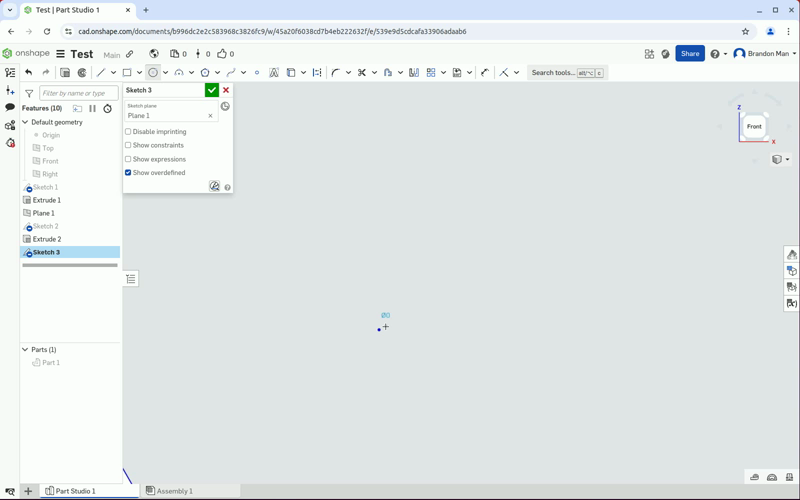
scroll(-6)
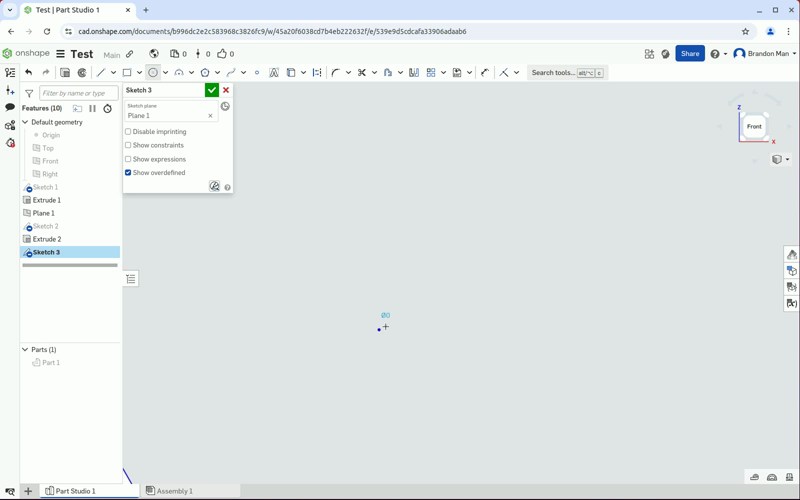
scroll(-6)
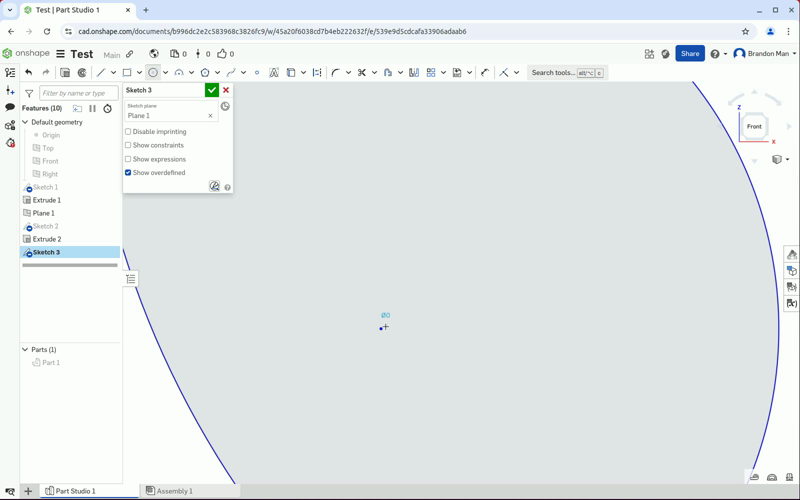
scroll(-6)
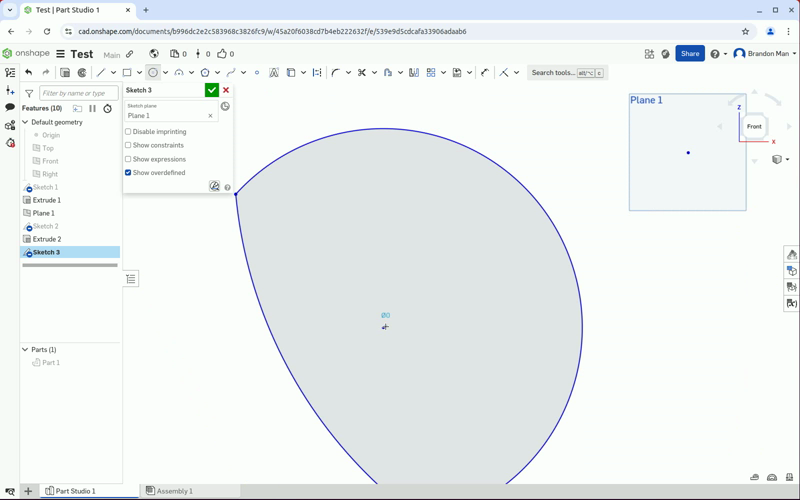
scroll(-6)
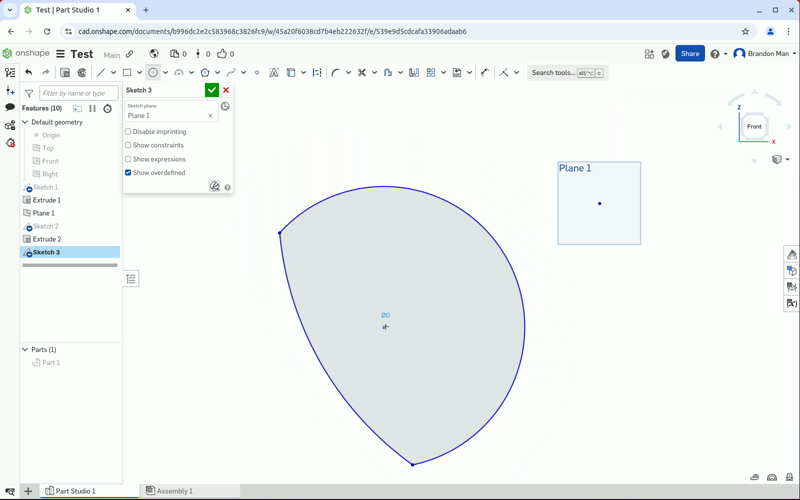
scroll(-6)
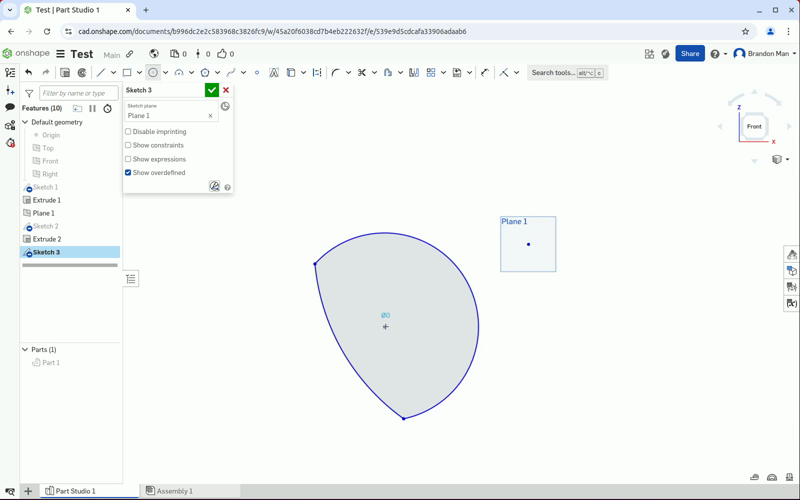
scroll(-6)
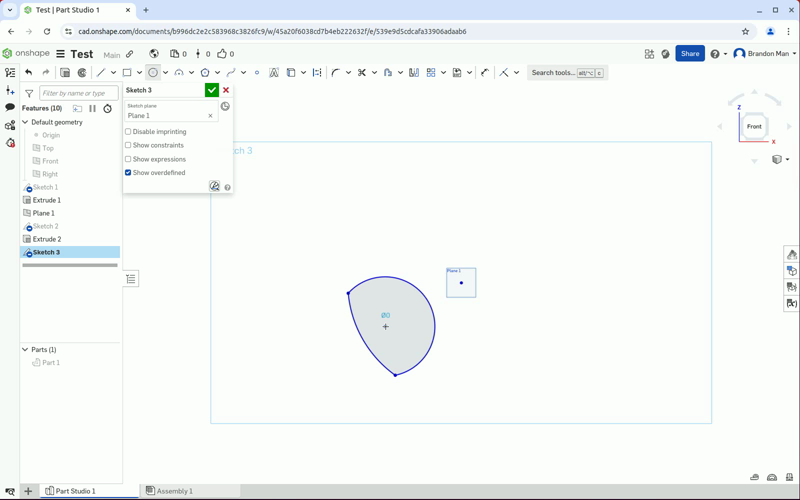
key_up(shift)
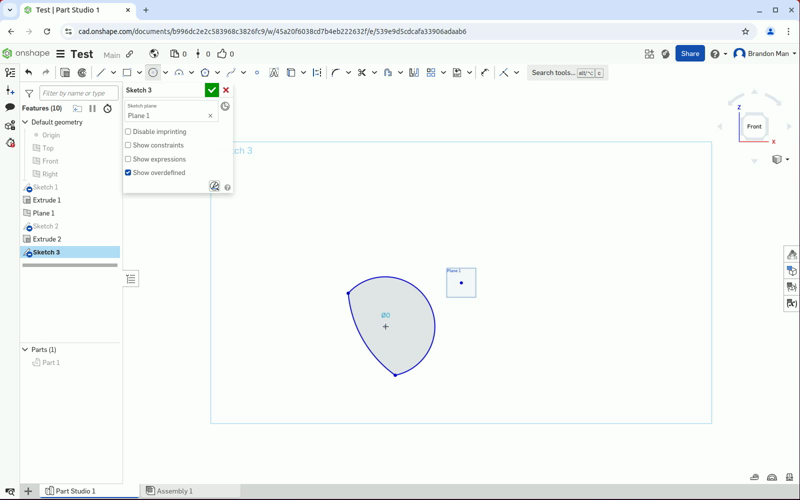
mouse_move(404, 326)
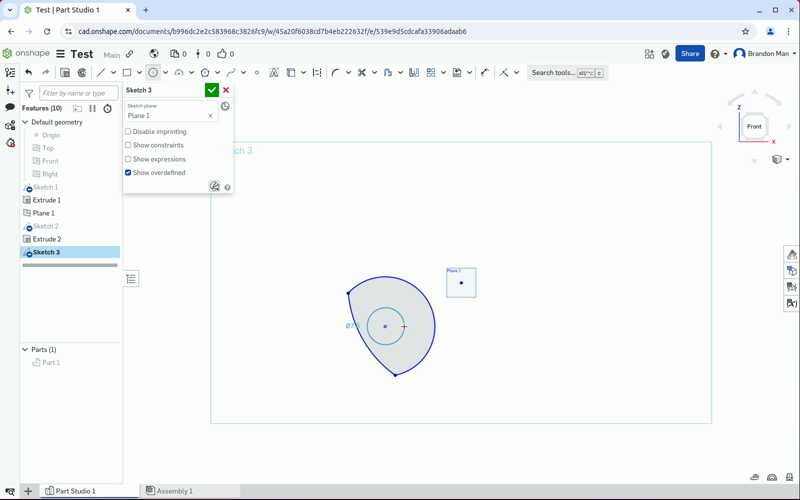
click(404, 326)
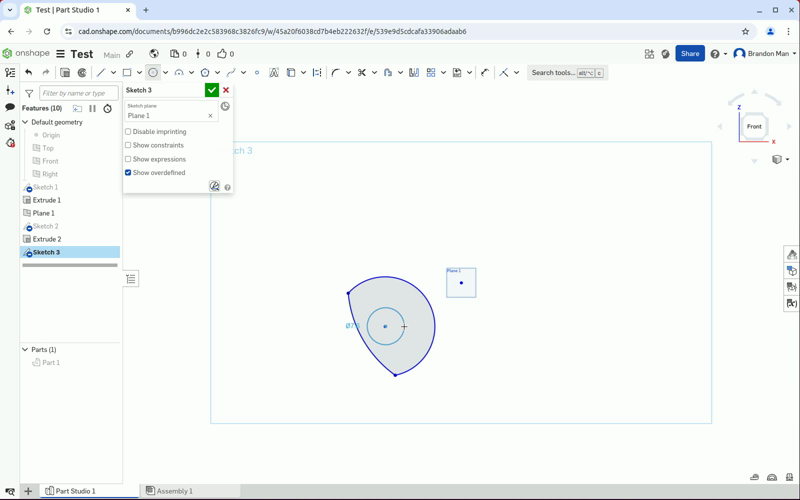
key(esc)
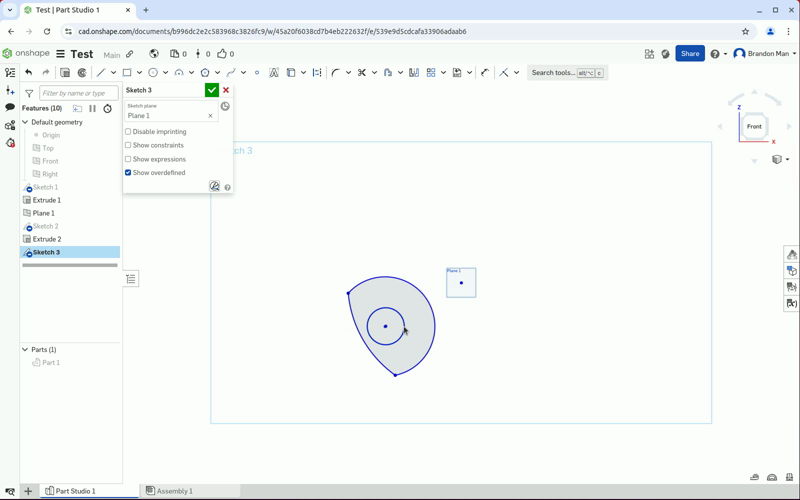
mouse_move(391, 292)
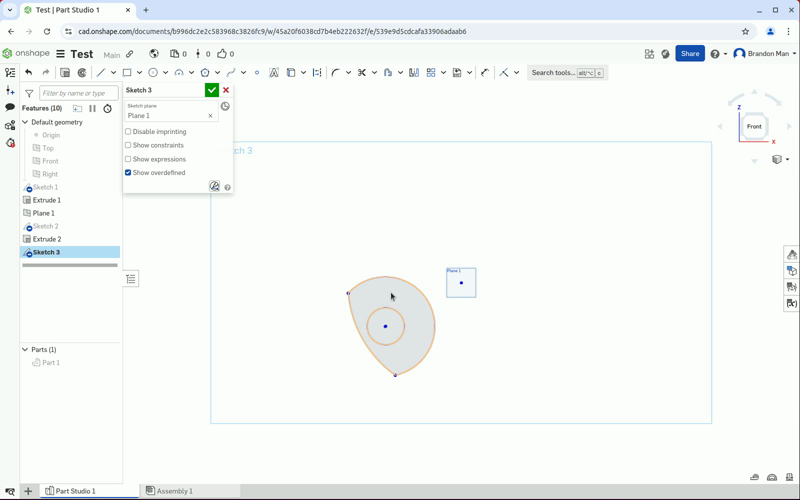
click(391, 292)
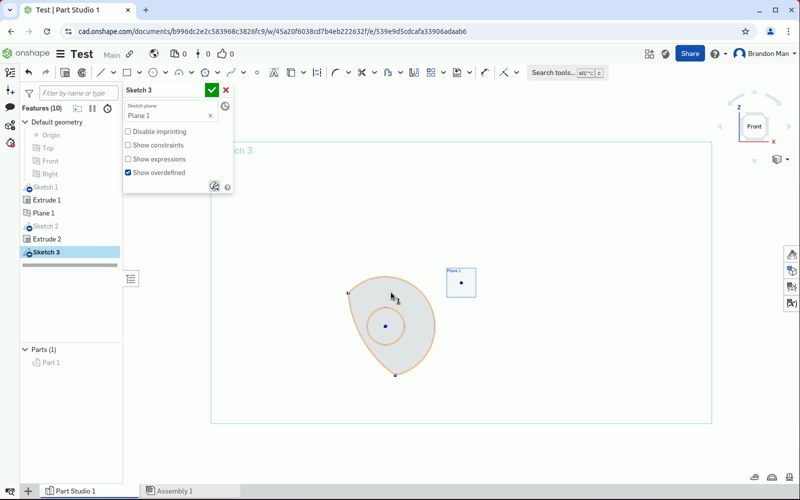
mouse_move(73, 352)
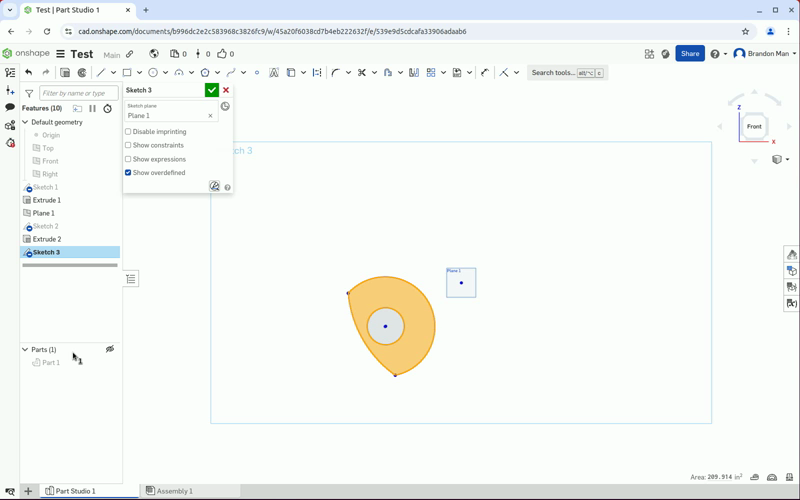
key(shift+y)
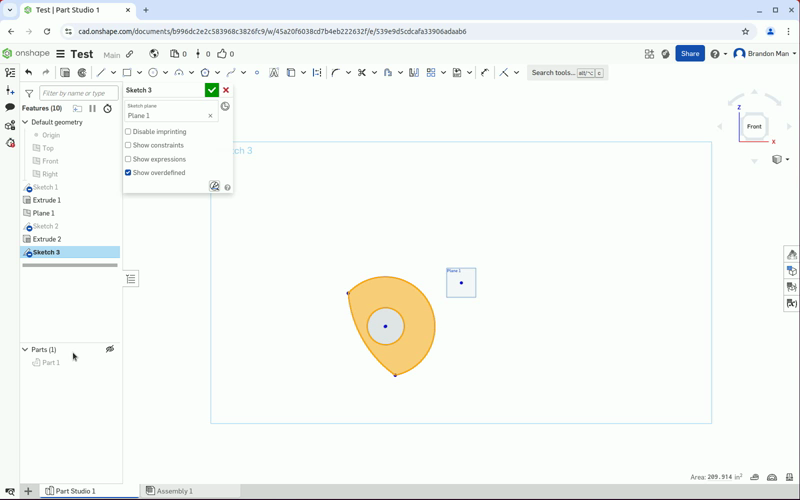
key(shift+e)
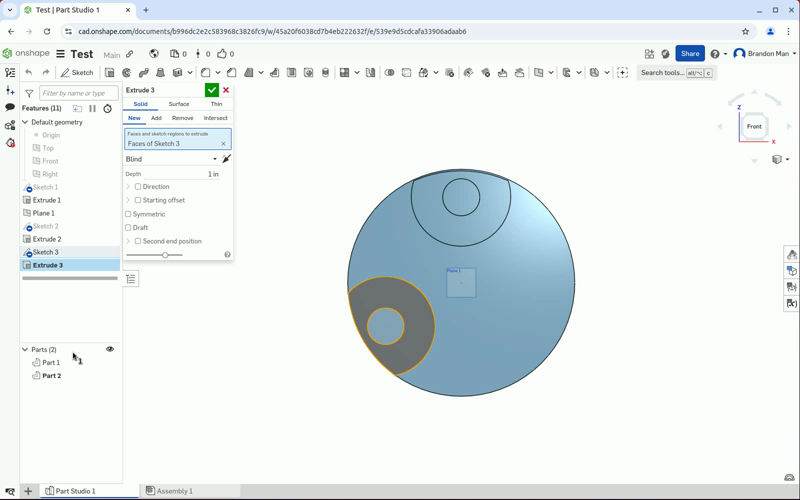
mouse_move(143, 106)
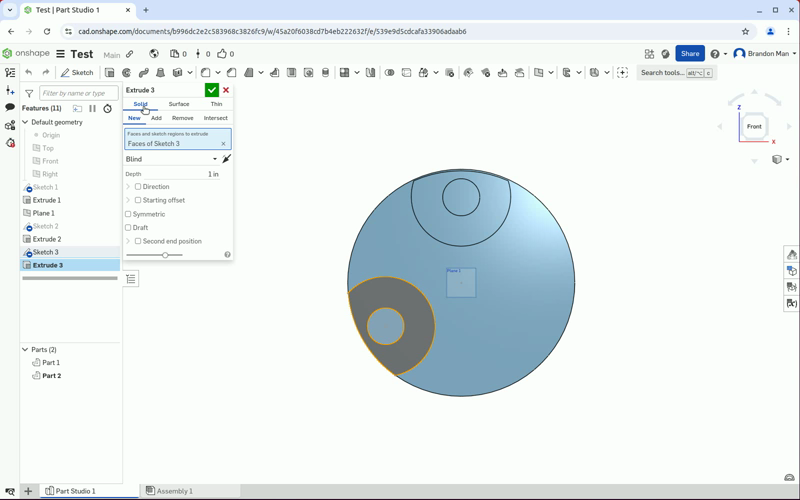
click(143, 106)
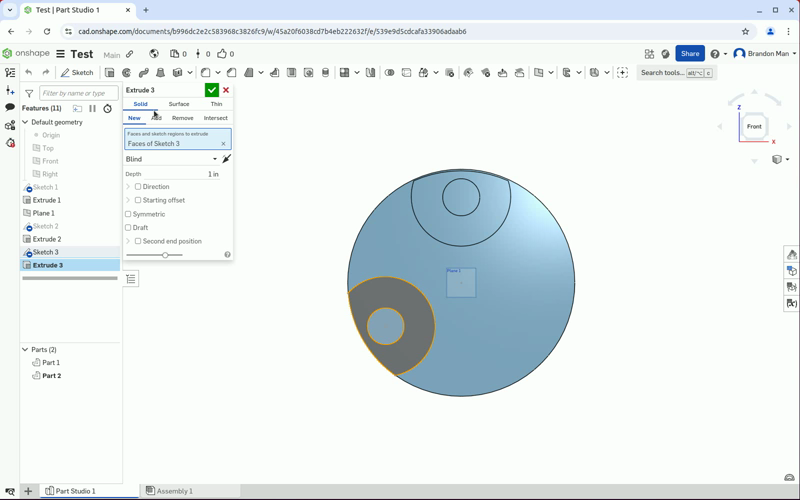
mouse_move(186, 120)
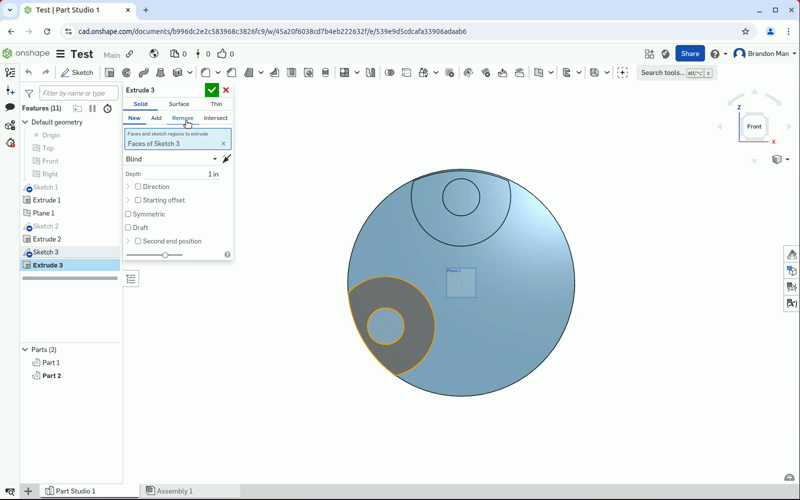
click(186, 120)
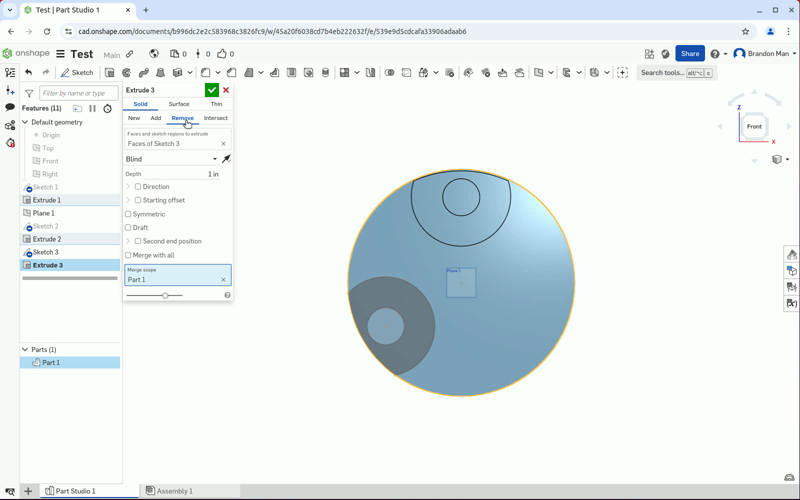
key(tab, 4)
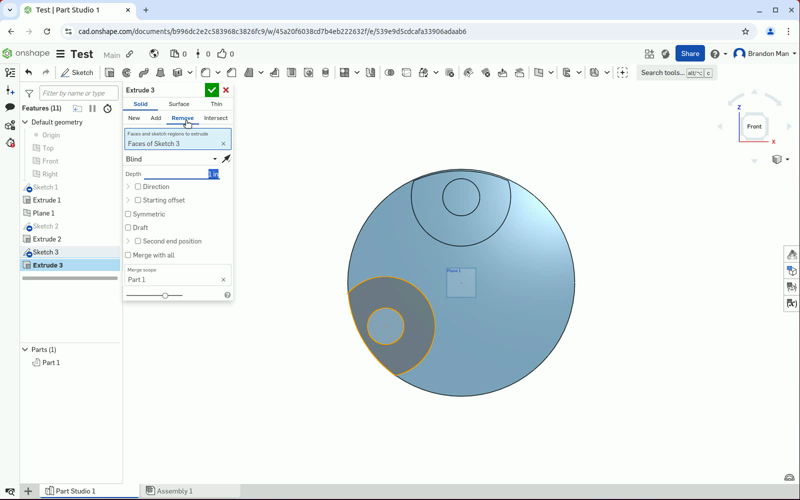
text(5.296)
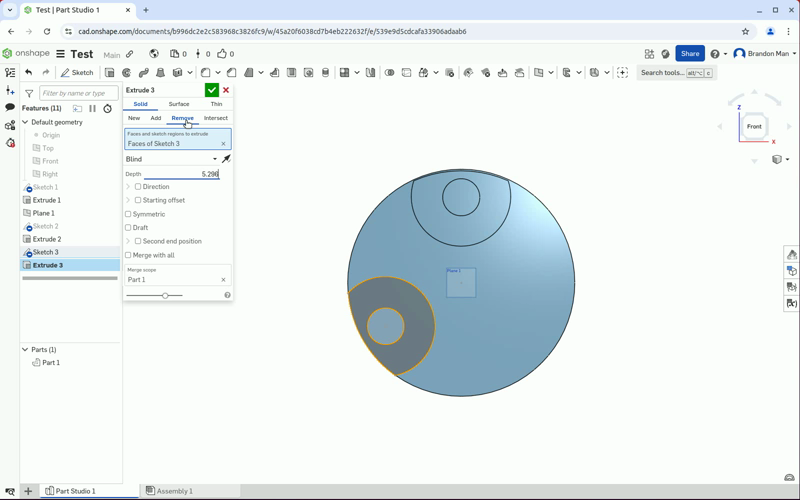
key(tab, 6)
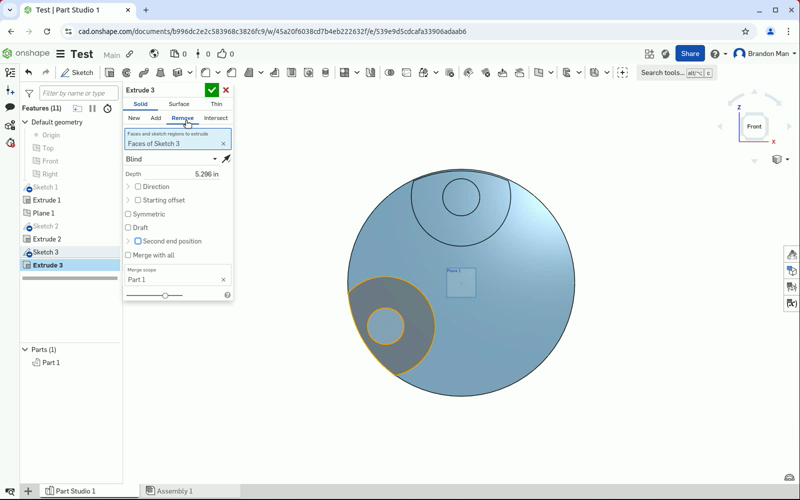
key(space)
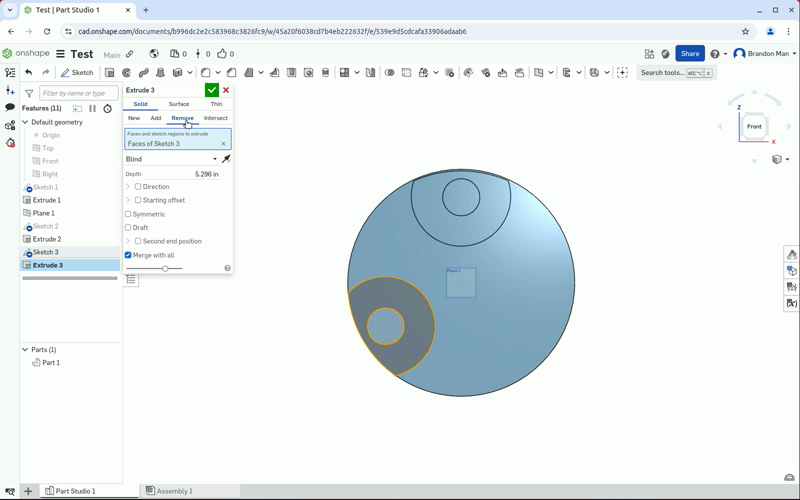
key(enter)
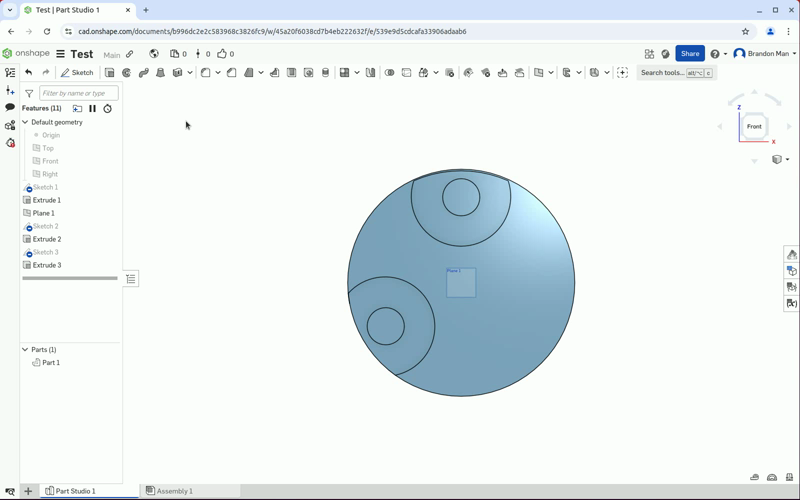
key(shift+h)
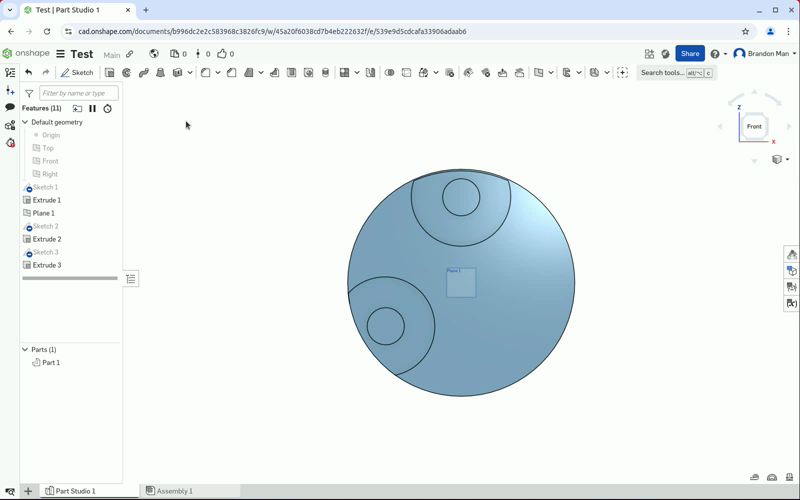
key(shift+h)
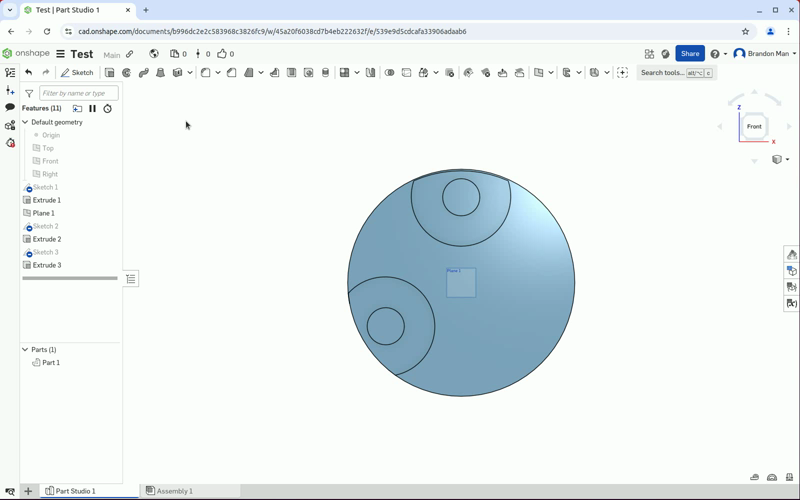
mouse_move(73, 189)
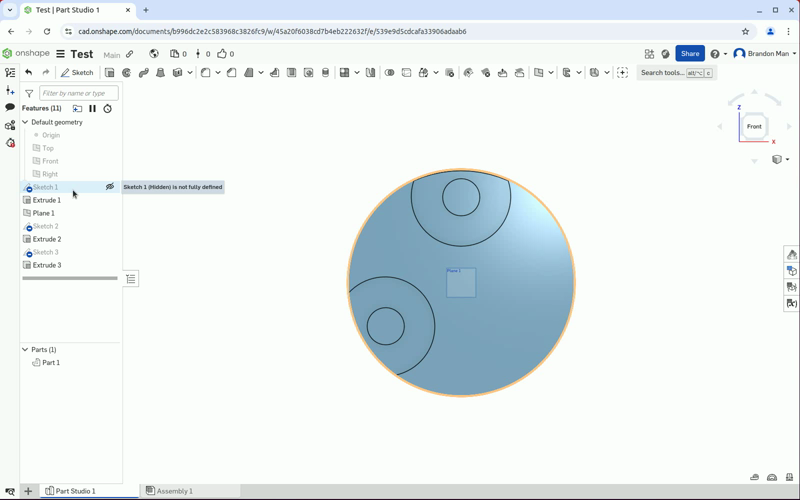
click(73, 189)
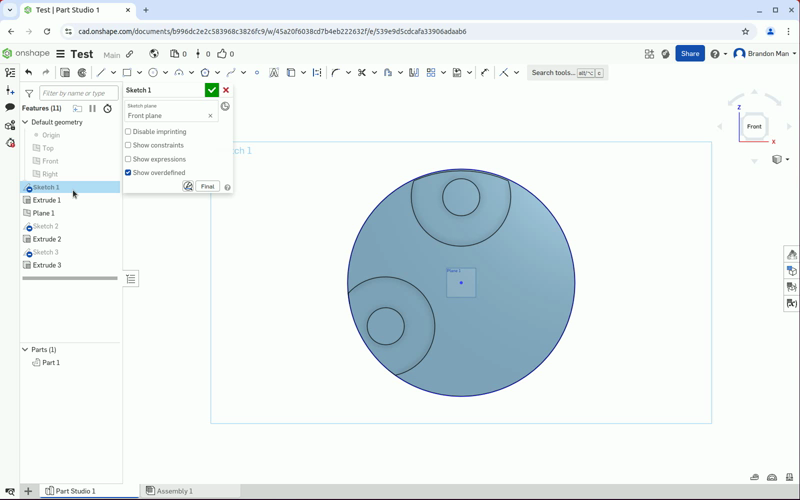
mouse_move(229, 92)
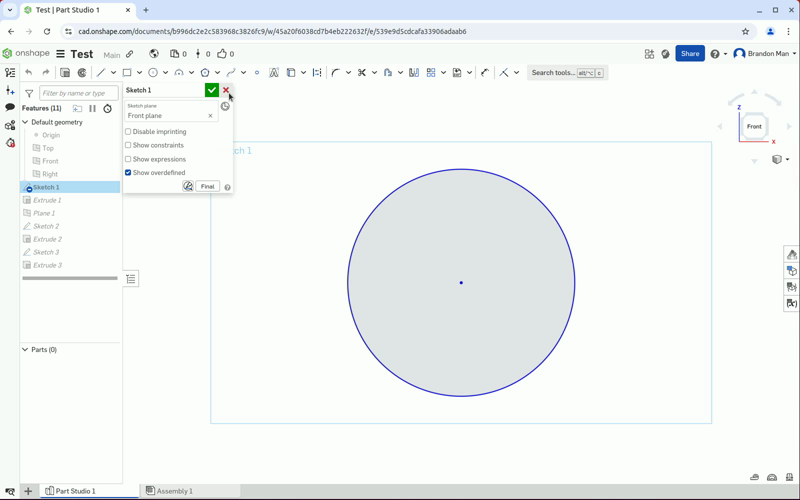
click(229, 92)
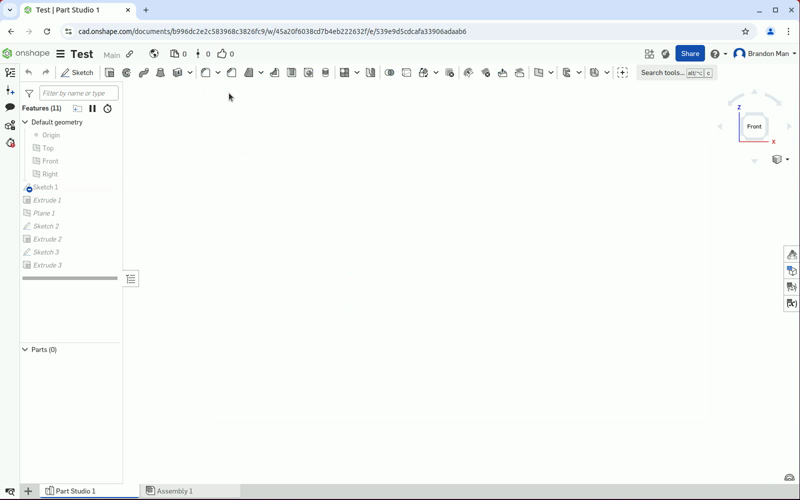
key(shift+s)
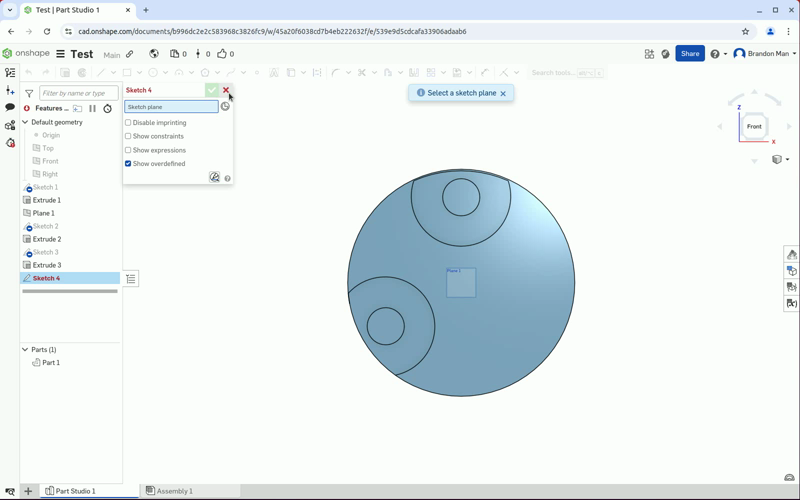
mouse_move(73, 215)
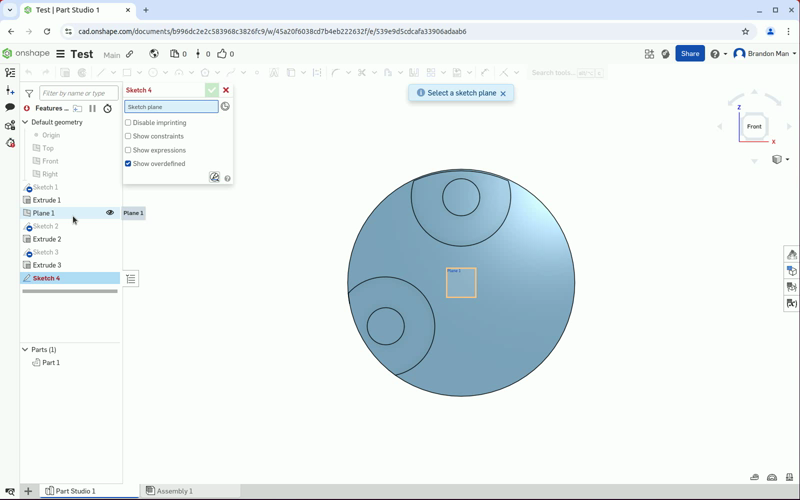
click(73, 215)
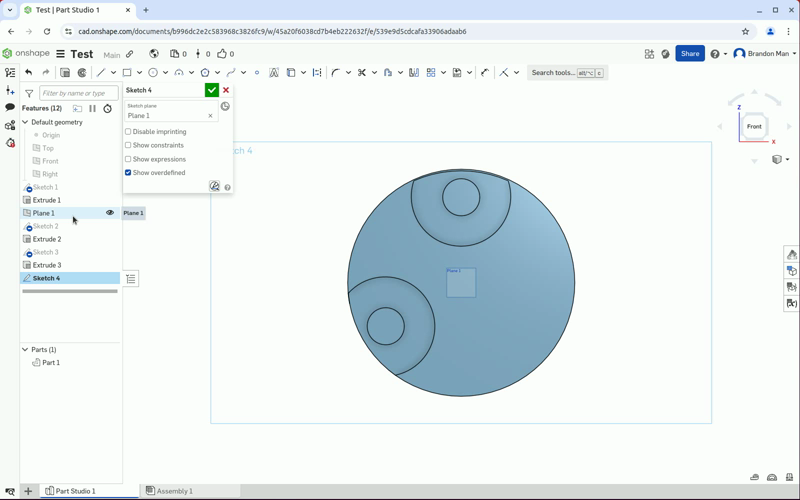
mouse_move(73, 352)
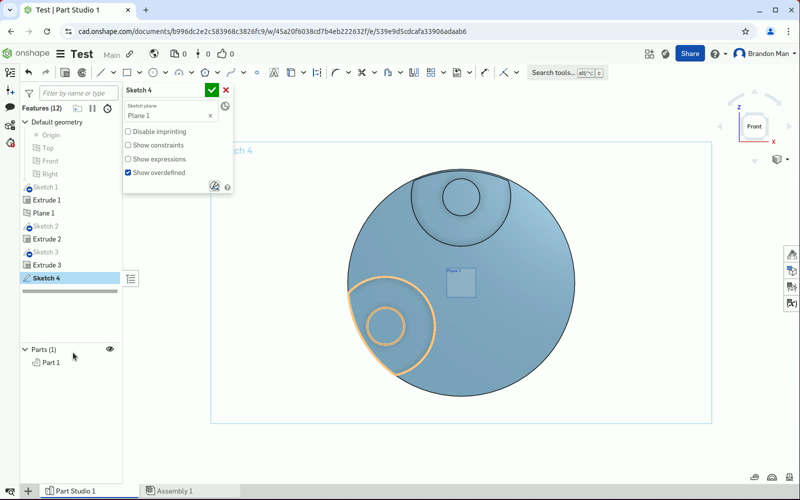
key(y)
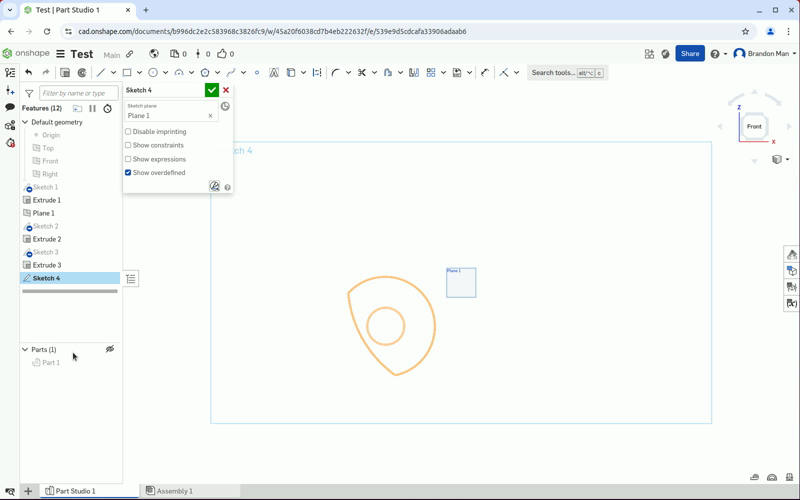
key(a)
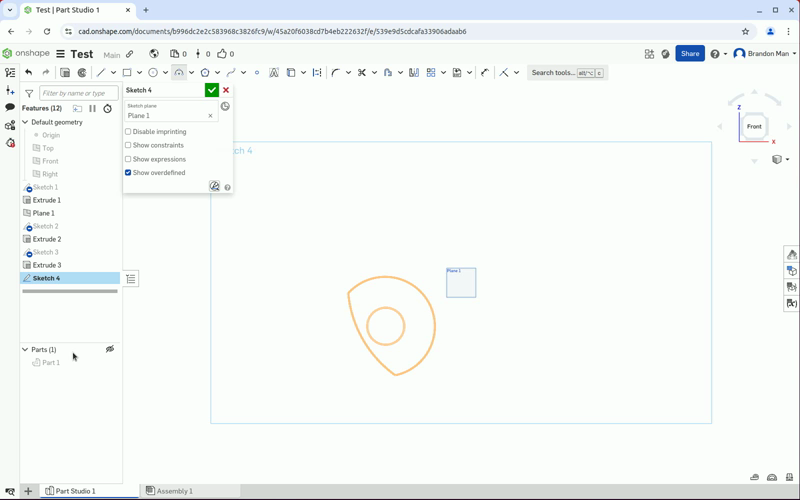
key_down(shift)
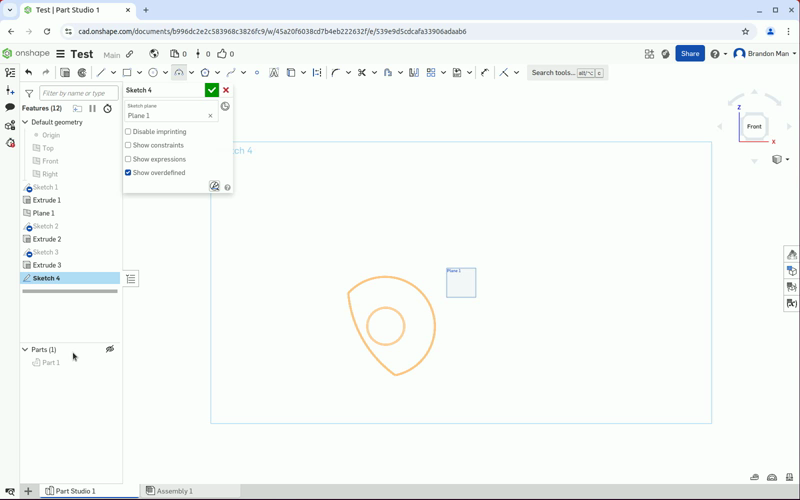
mouse_move(525, 374)
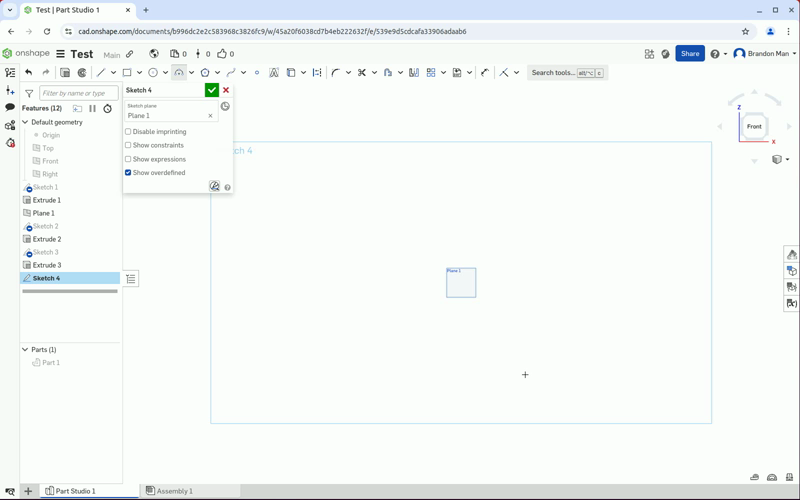
click(525, 374)
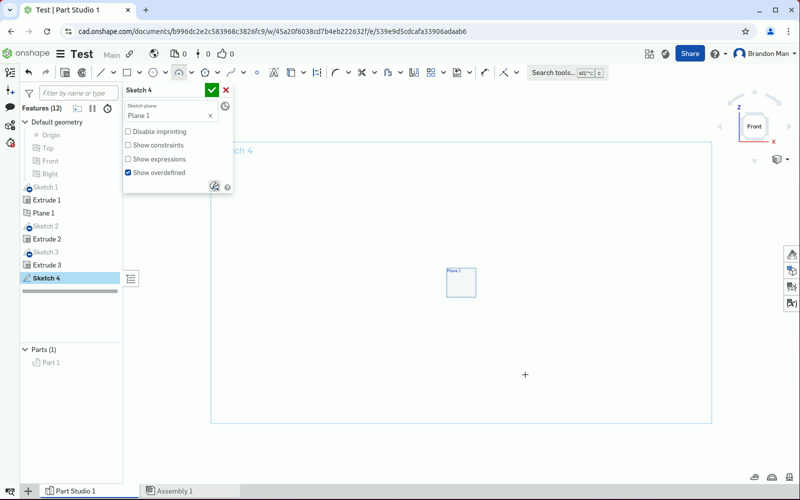
key_up(shift)
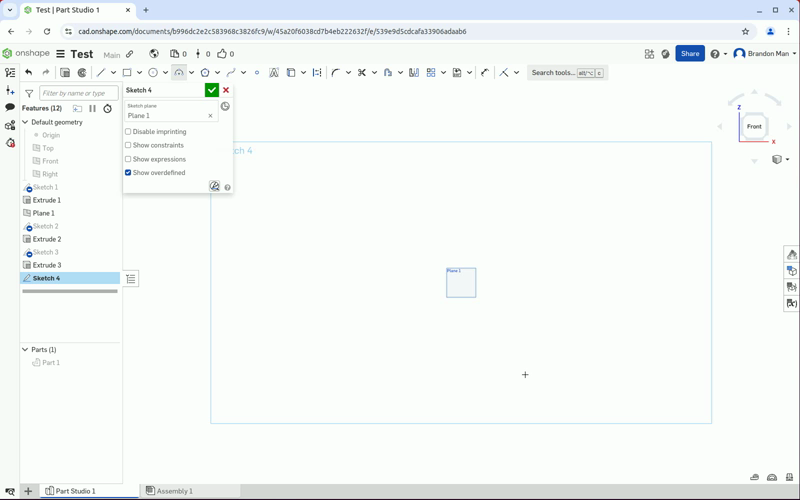
key_down(shift)
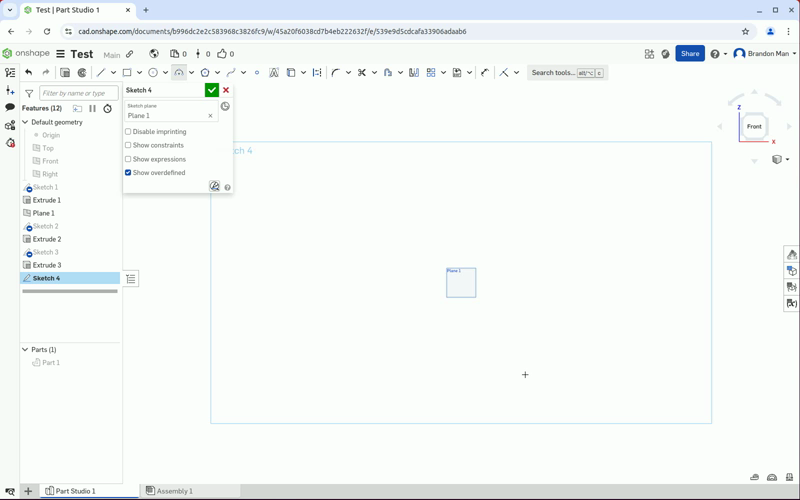
mouse_move(572, 292)
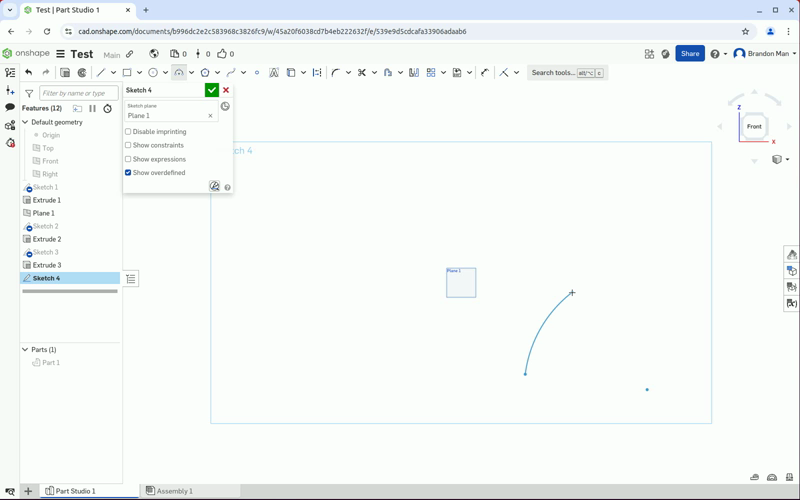
click(572, 292)
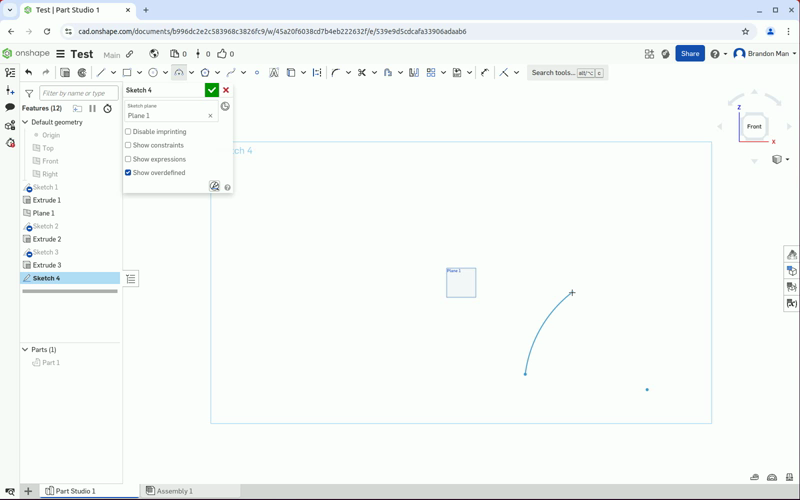
mouse_move(557, 338)
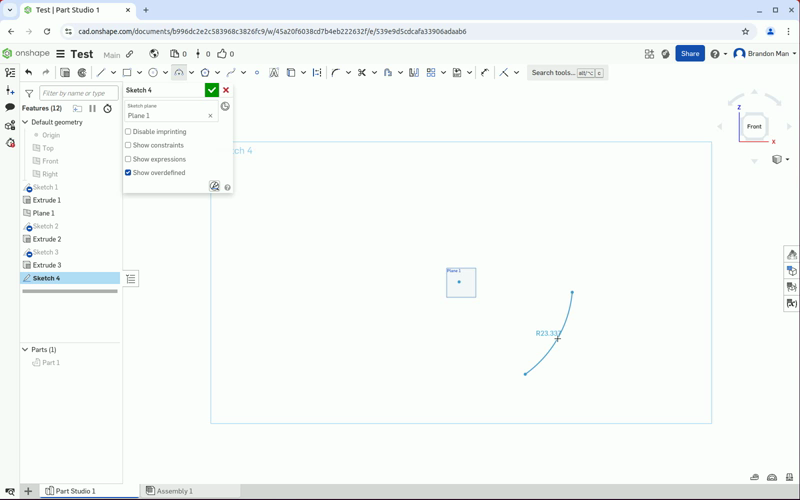
click(557, 338)
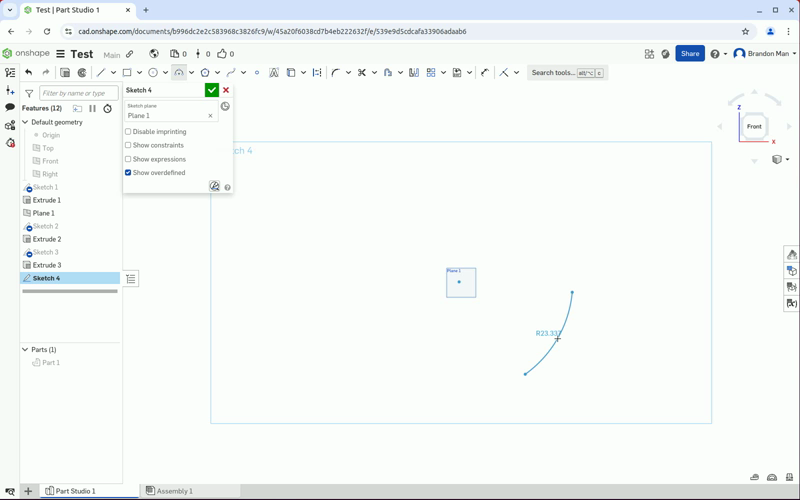
key_up(shift)
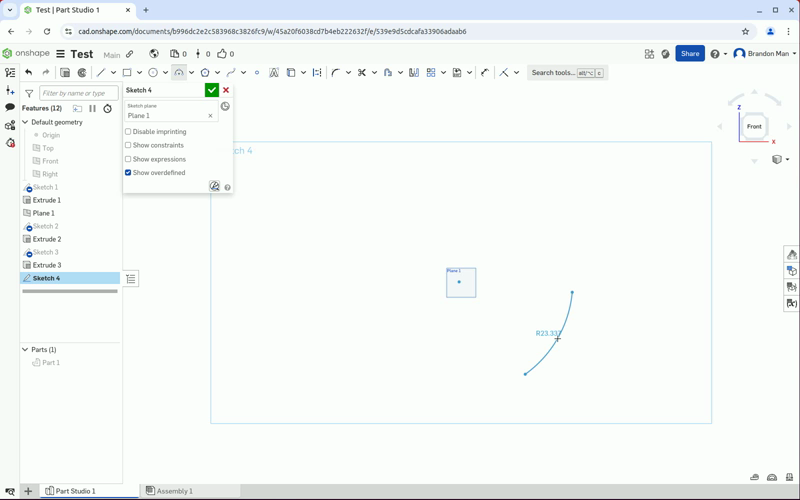
mouse_move(572, 292)
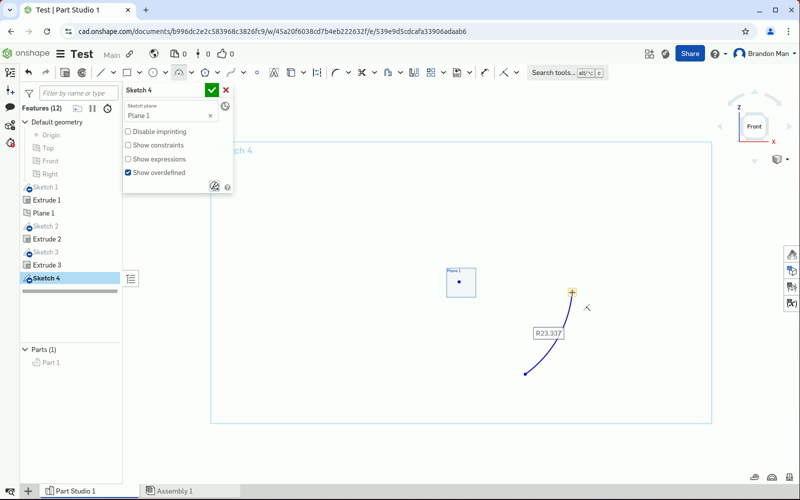
click(572, 292)
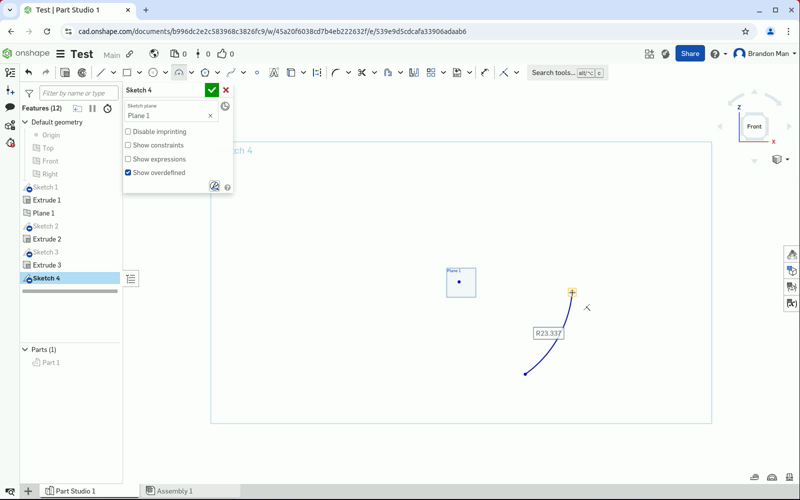
mouse_move(525, 374)
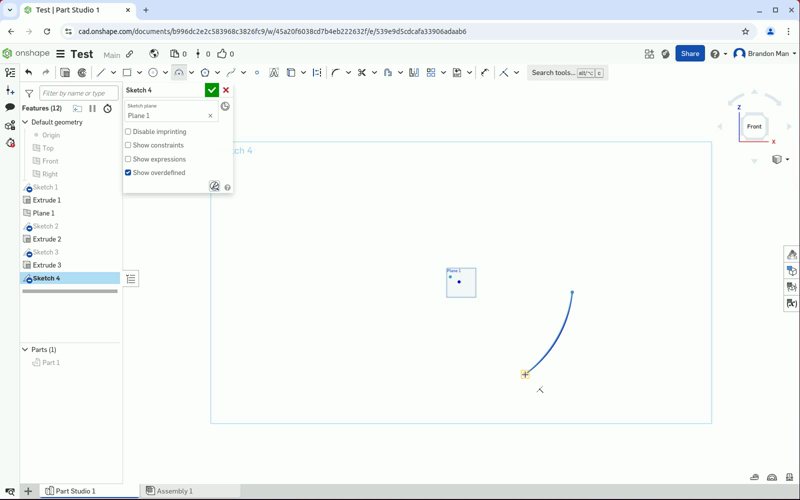
click(525, 374)
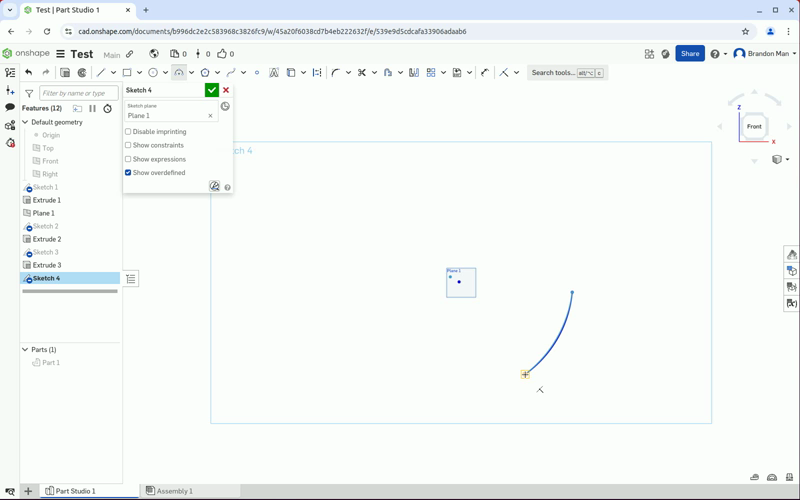
key_down(shift)
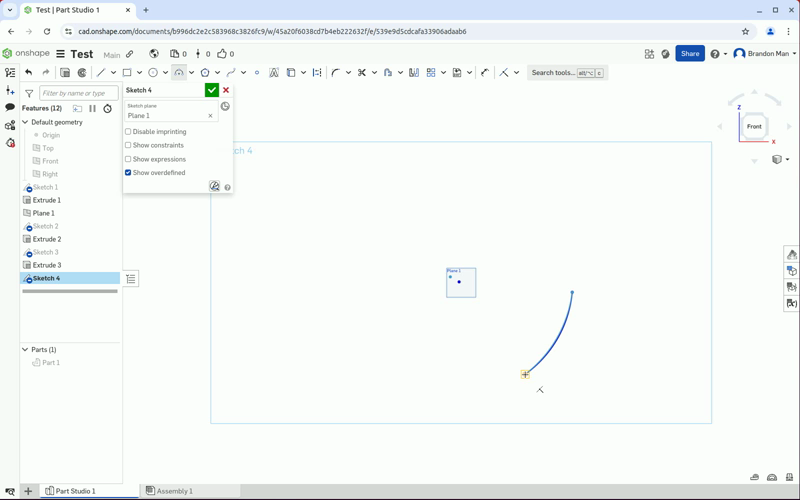
mouse_move(492, 300)
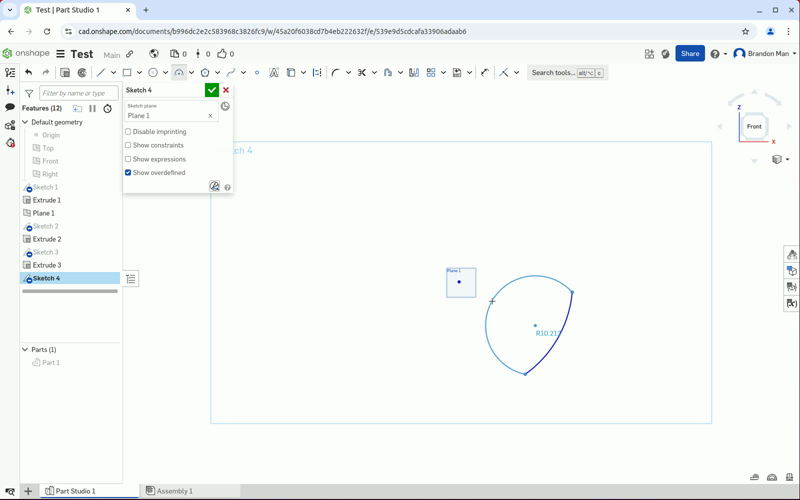
click(492, 300)
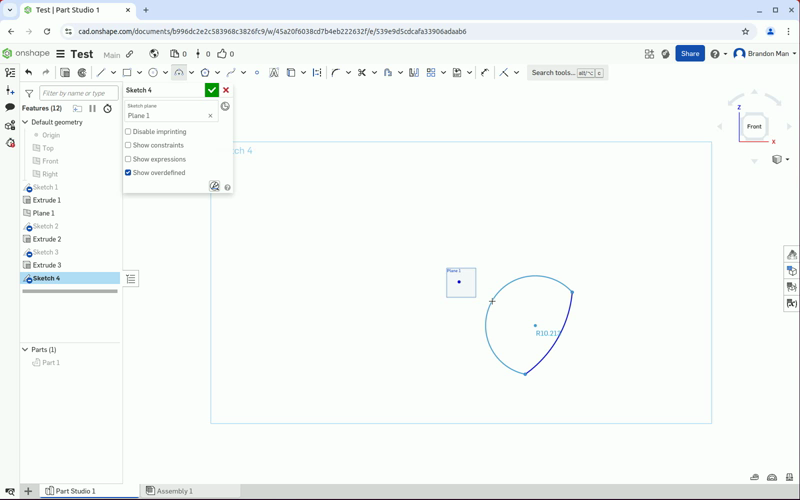
key_up(shift)
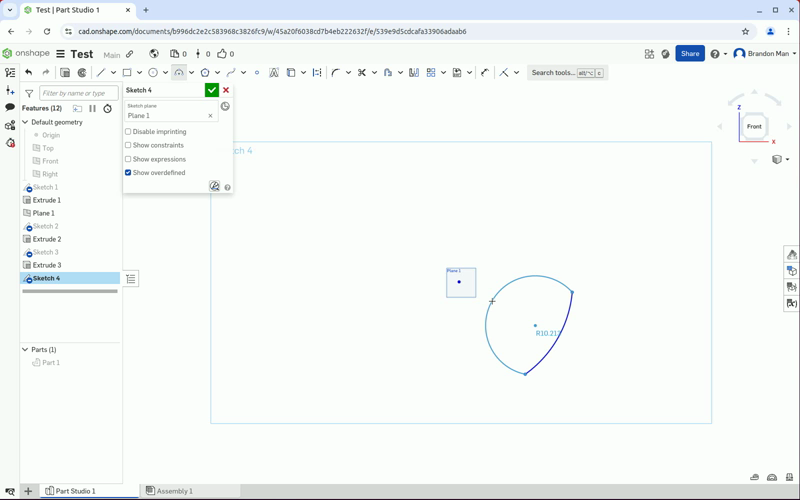
key(esc)
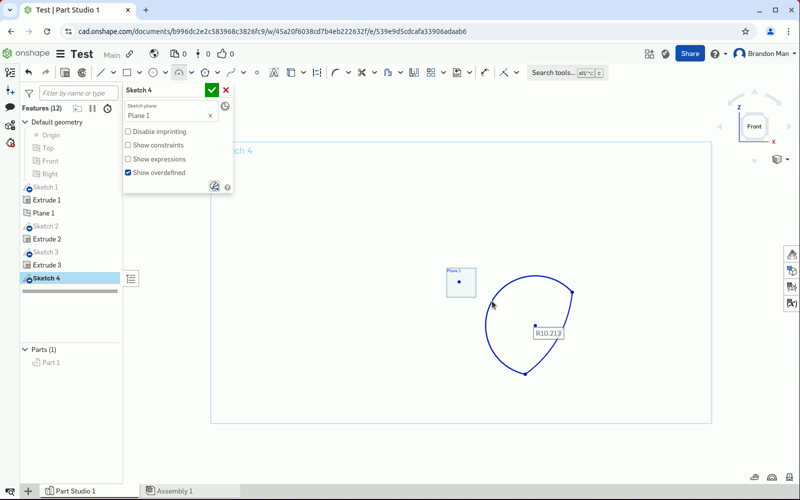
key(c)
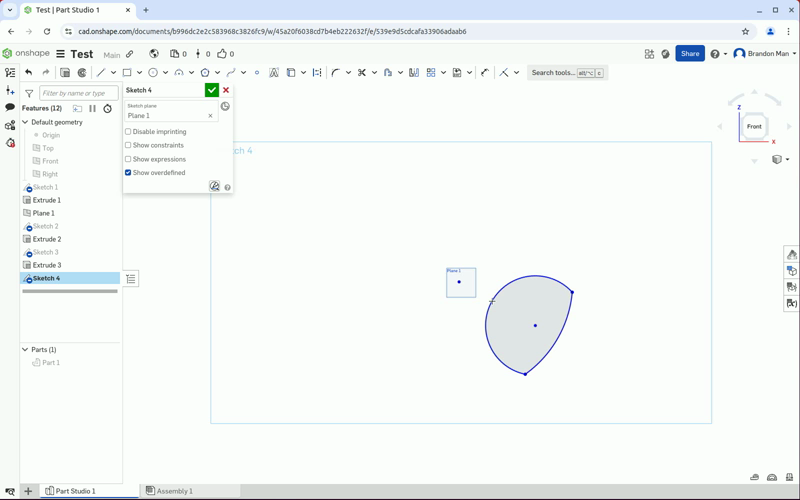
key_down(shift)
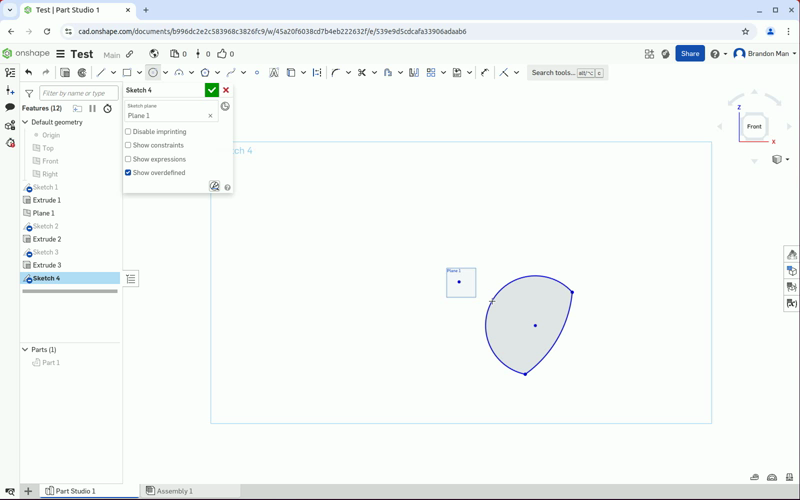
mouse_move(535, 325)
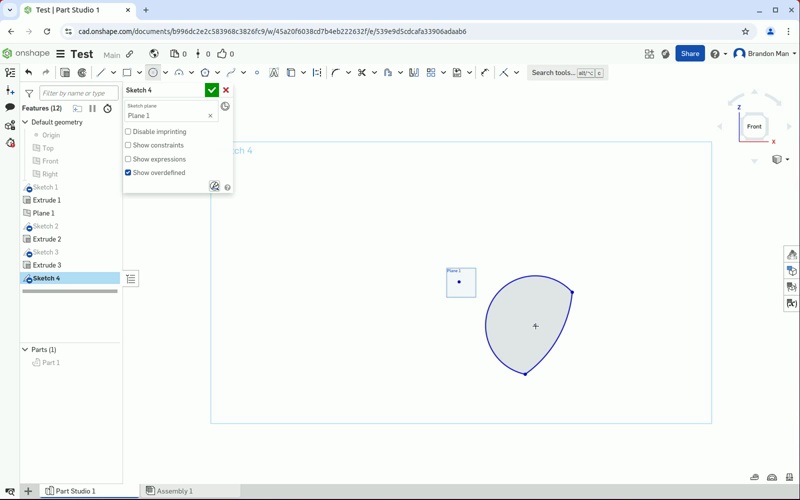
scroll(6)
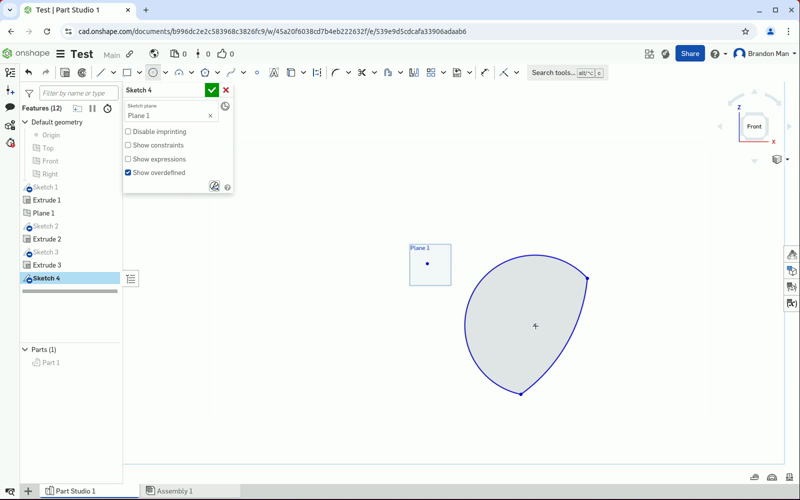
scroll(6)
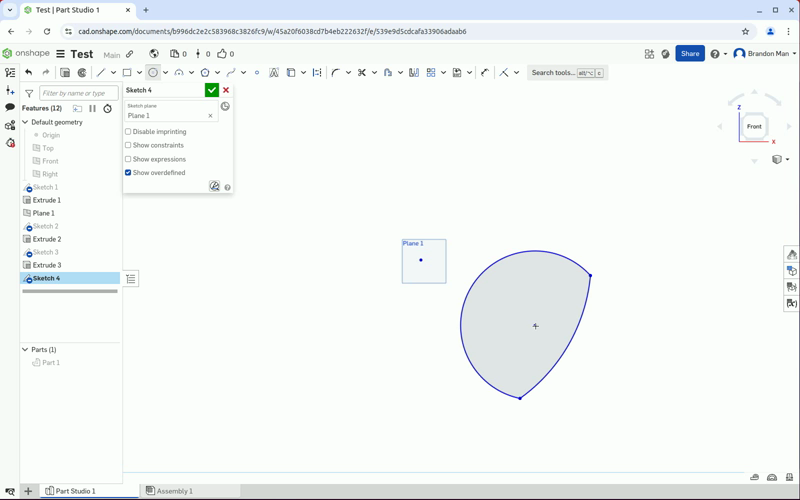
scroll(6)
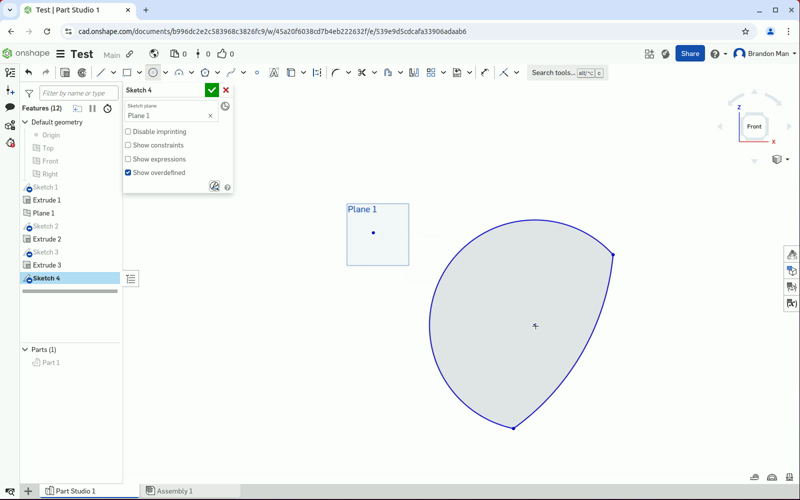
scroll(6)
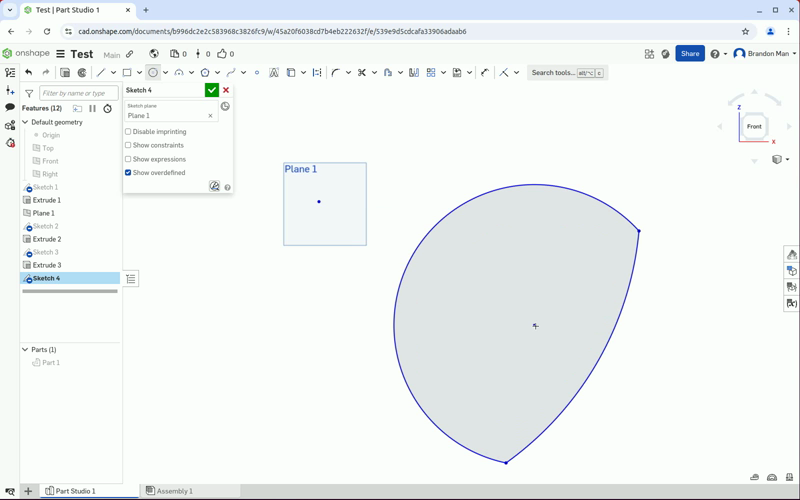
scroll(6)
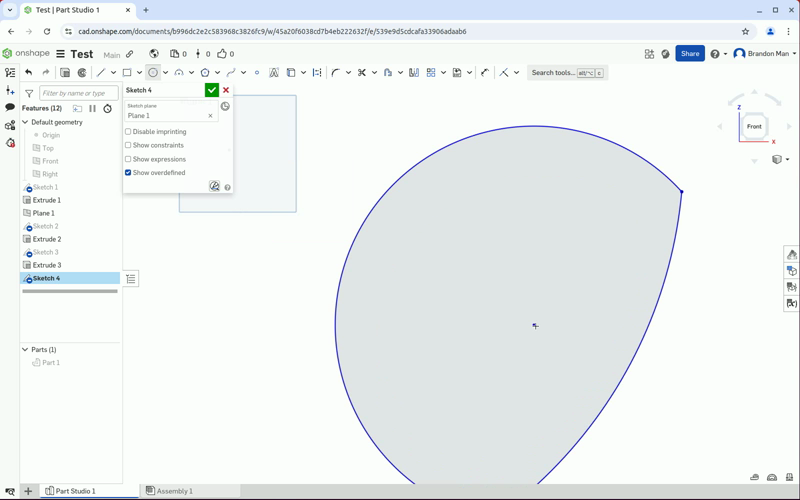
scroll(6)
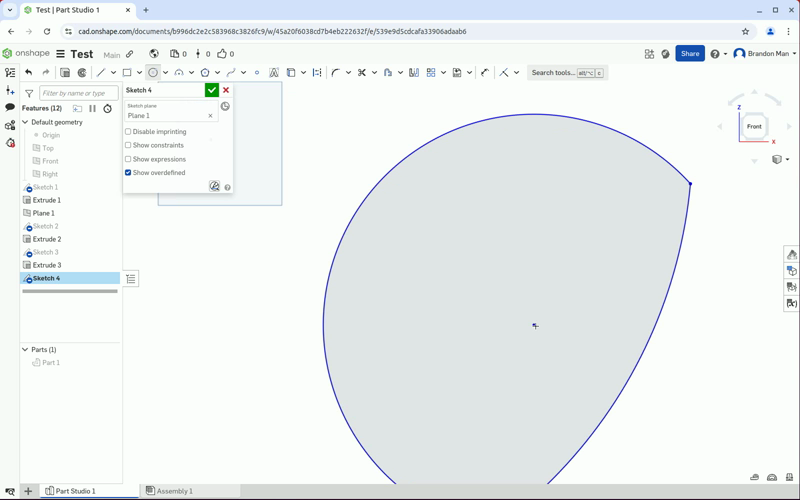
scroll(6)
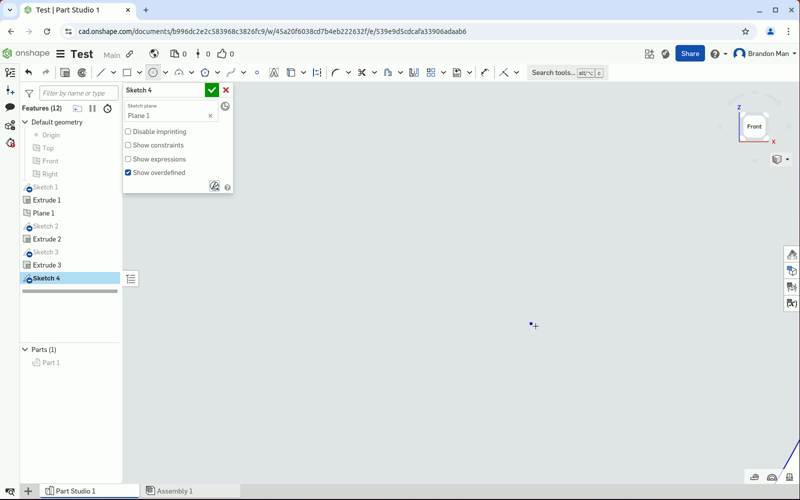
click(535, 325)
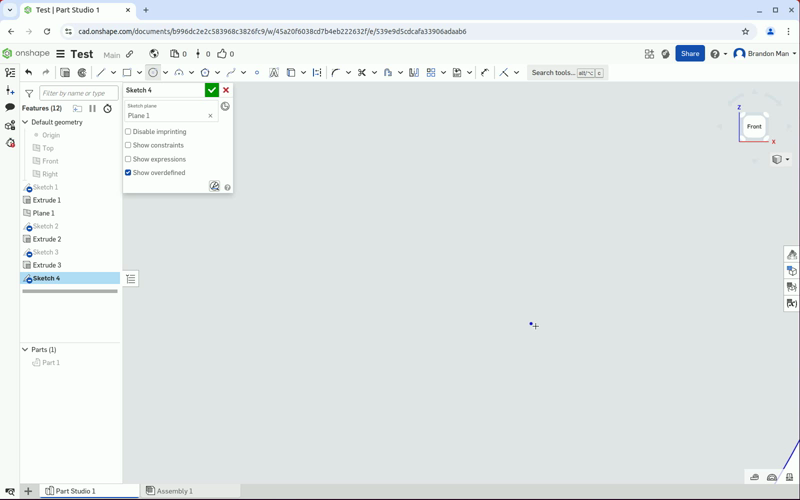
scroll(-6)
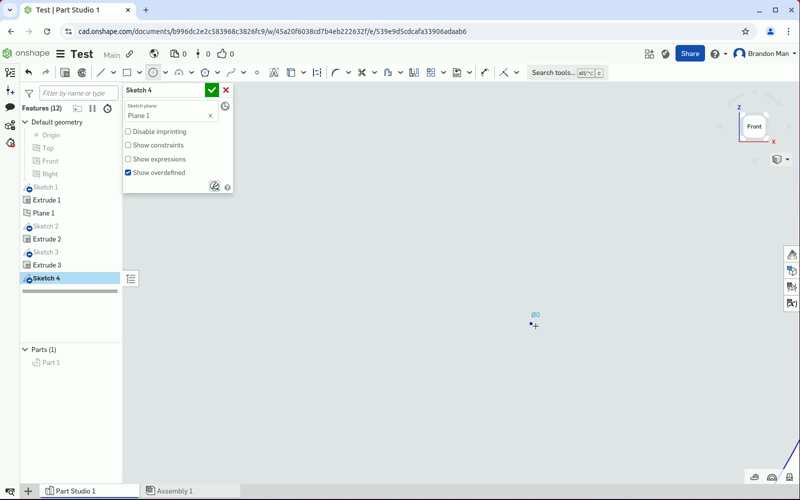
scroll(-6)
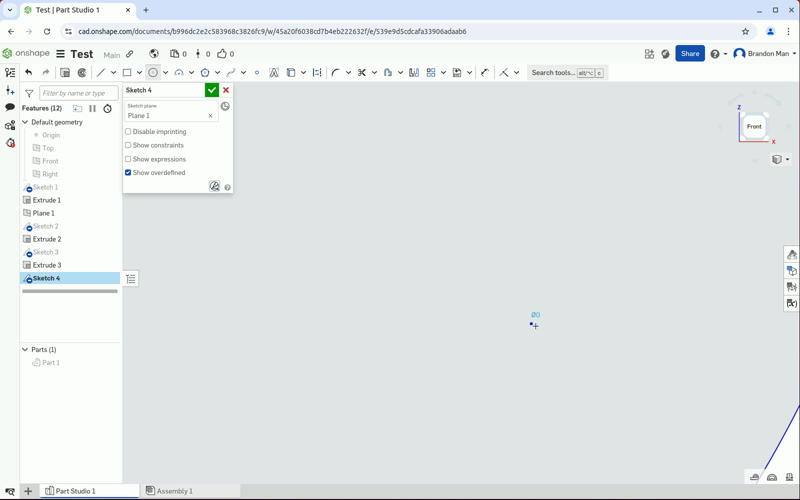
scroll(-6)
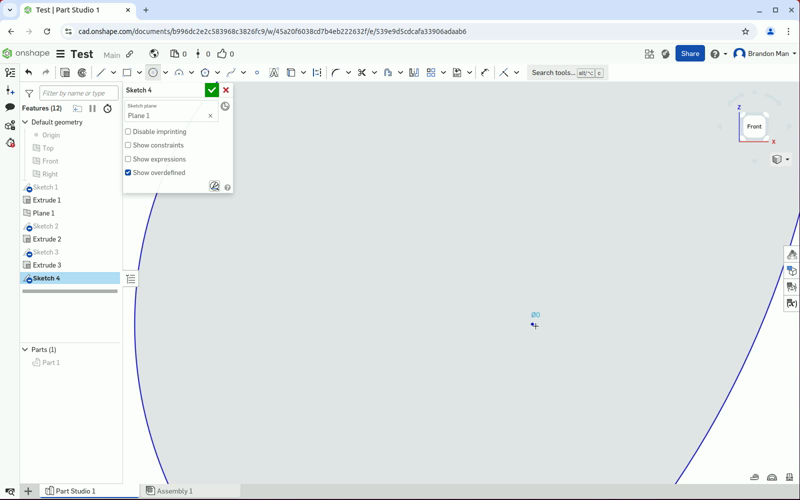
scroll(-6)
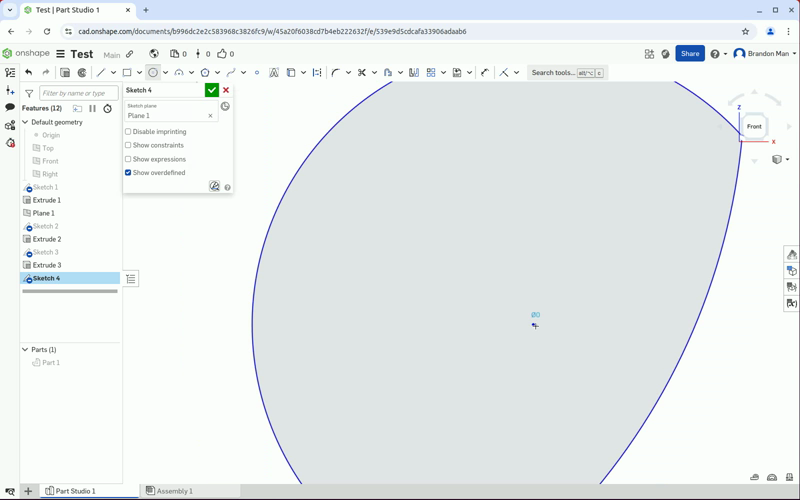
scroll(-6)
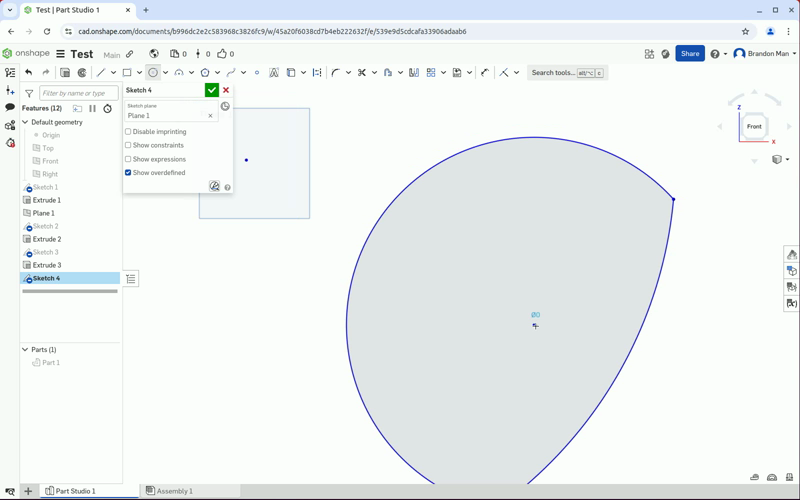
scroll(-6)
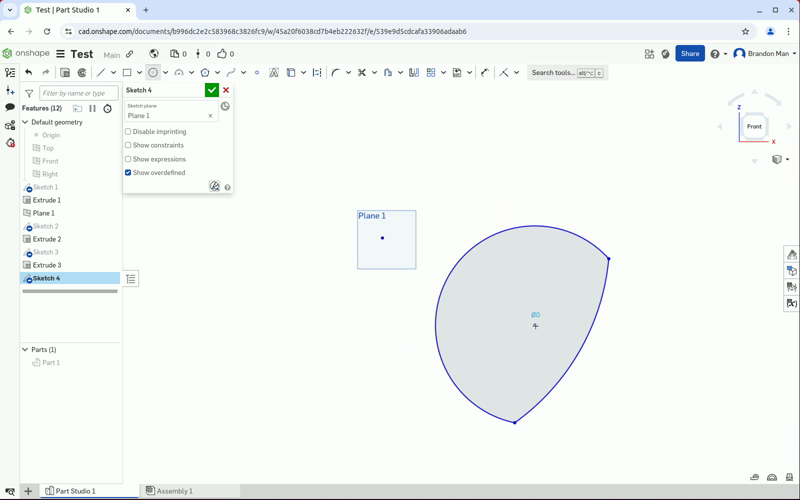
scroll(-6)
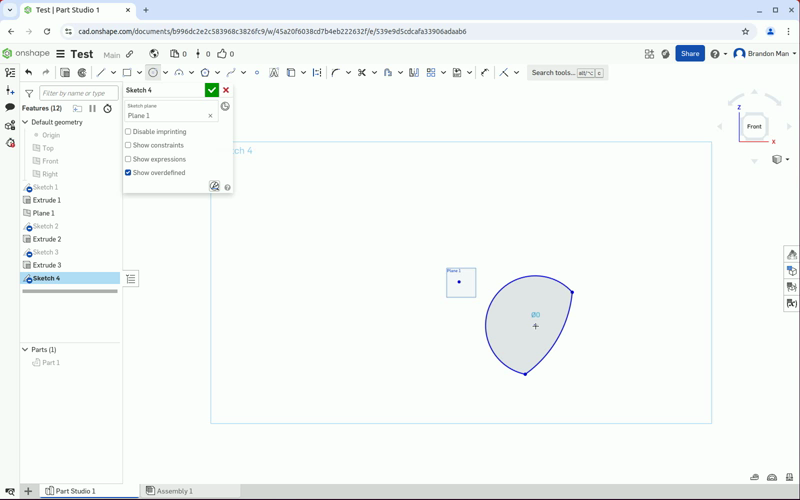
key_up(shift)
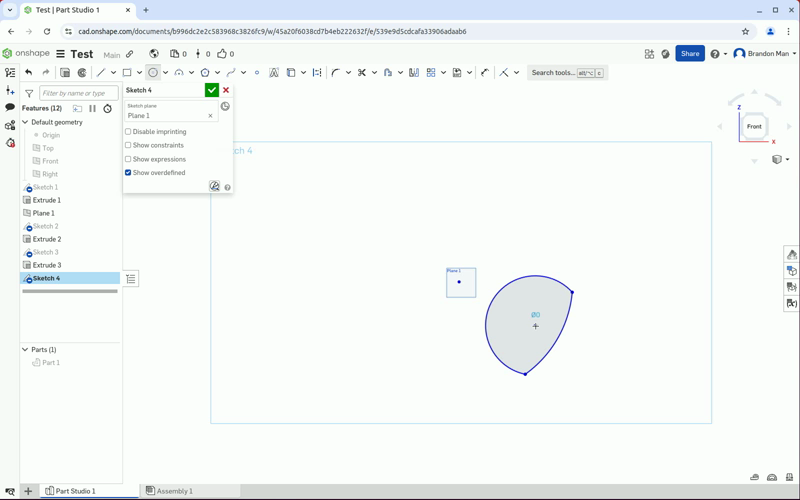
mouse_move(554, 325)
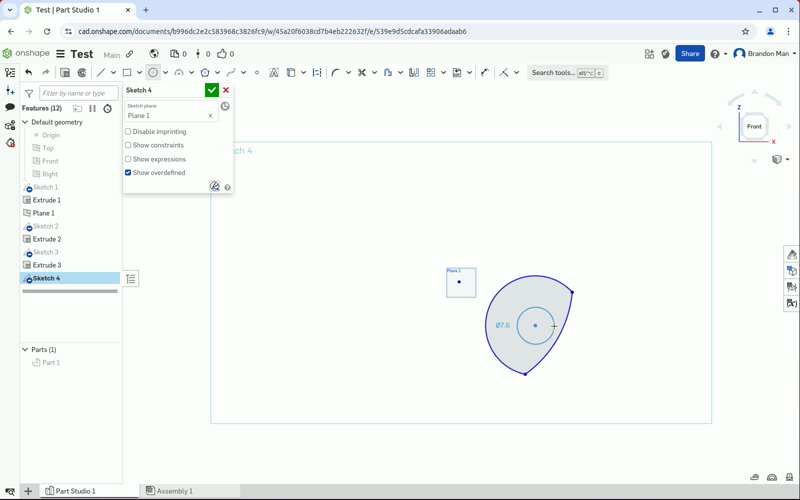
click(554, 325)
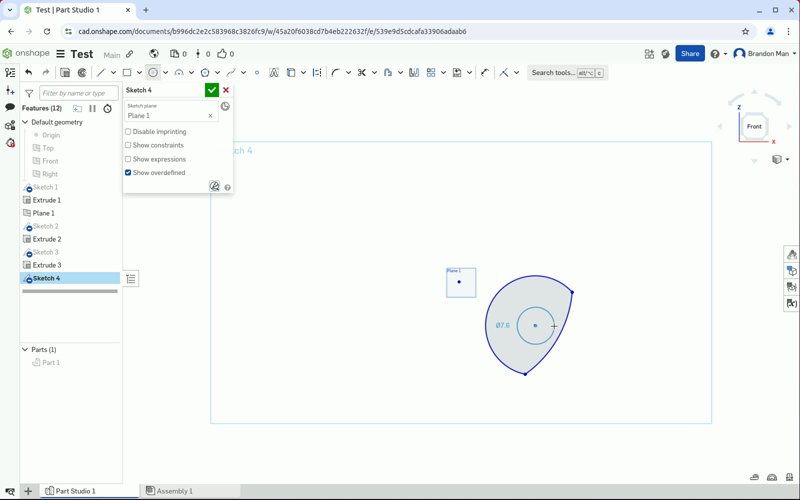
key(esc)
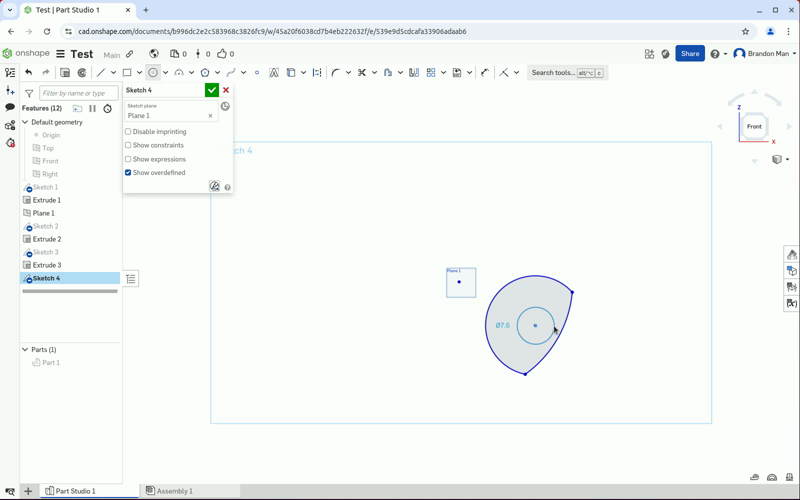
mouse_move(491, 321)
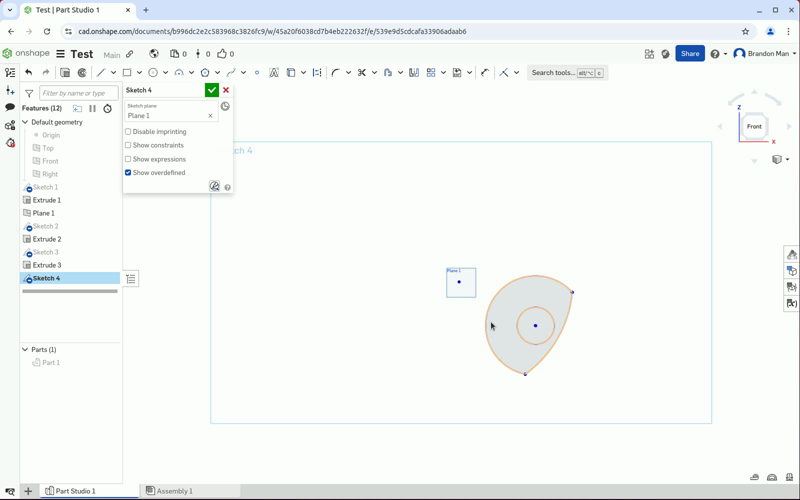
click(491, 321)
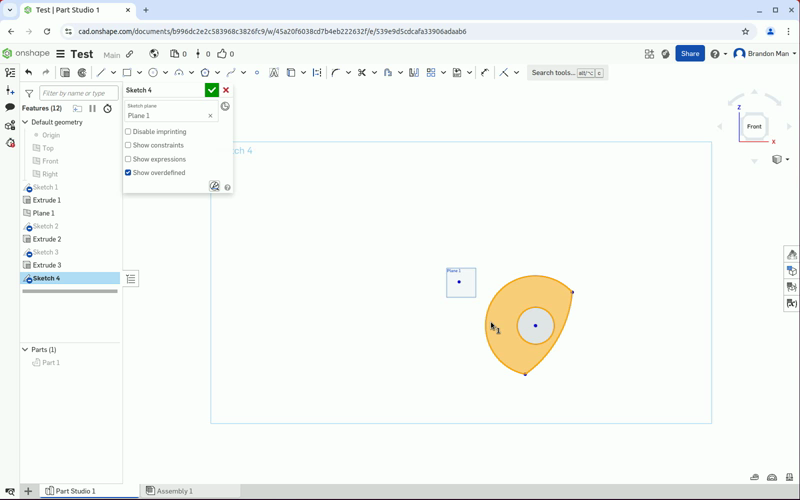
mouse_move(73, 352)
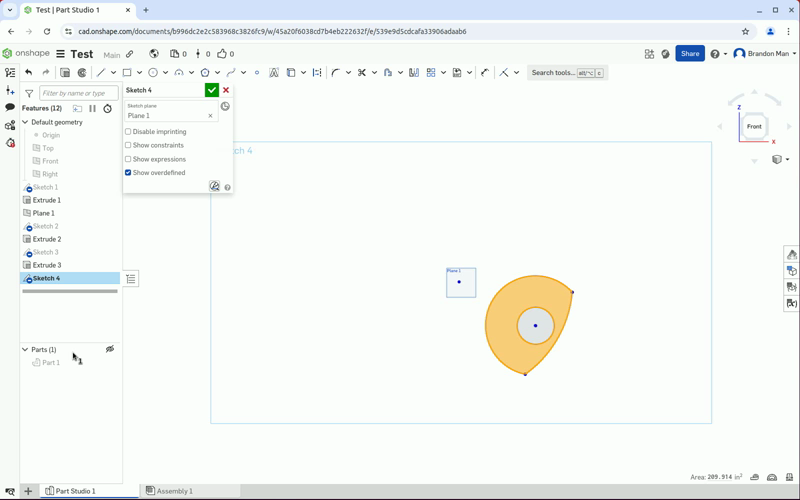
key(shift+y)
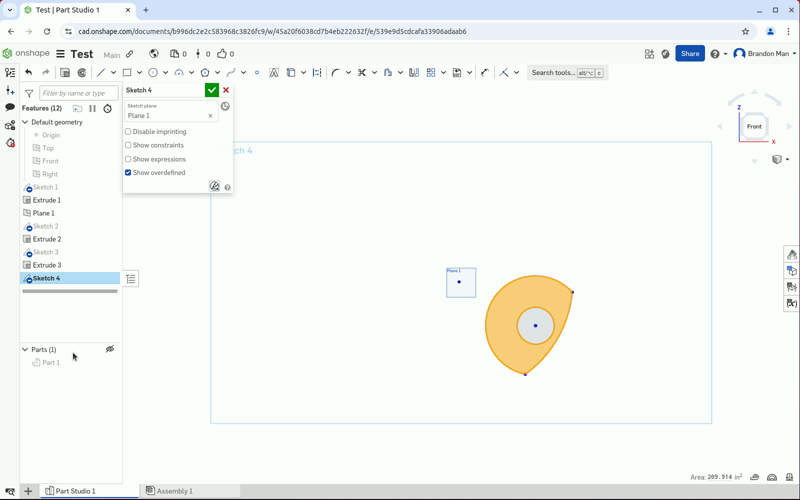
key(shift+e)
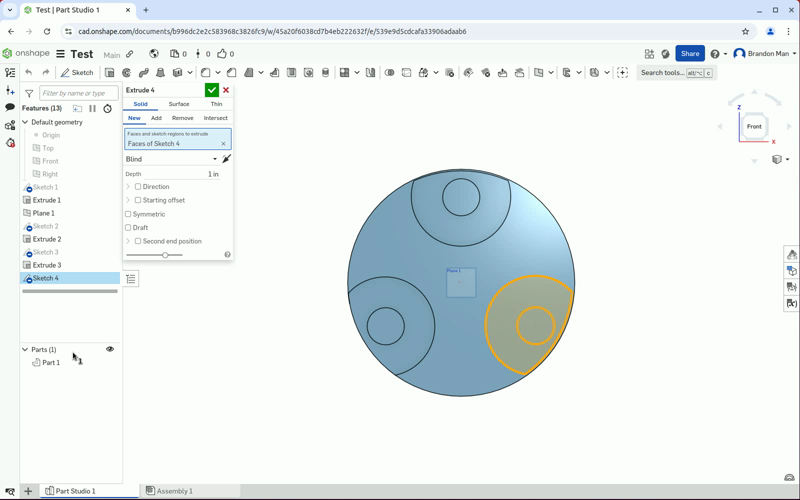
mouse_move(143, 106)
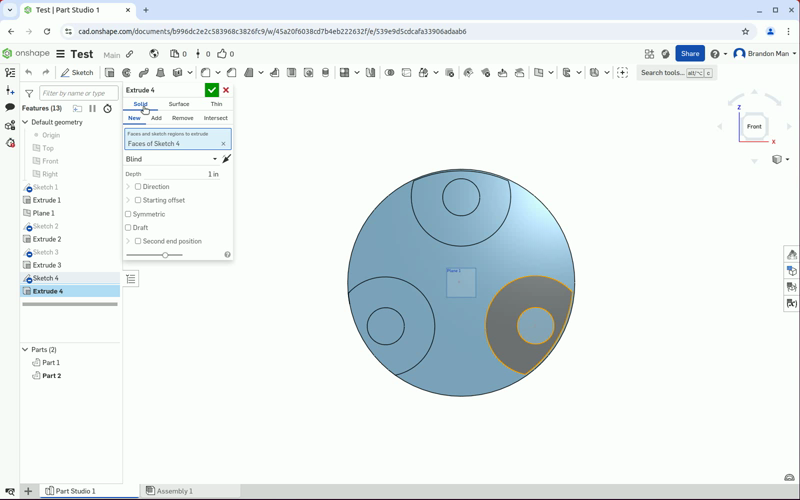
click(143, 106)
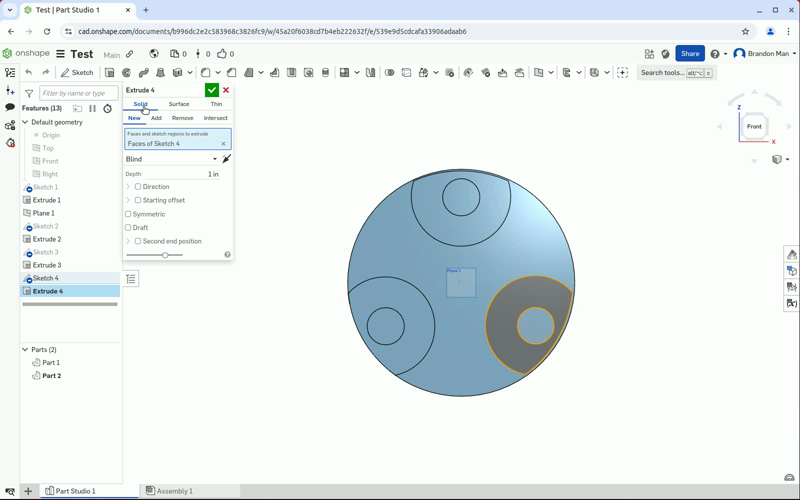
mouse_move(186, 120)
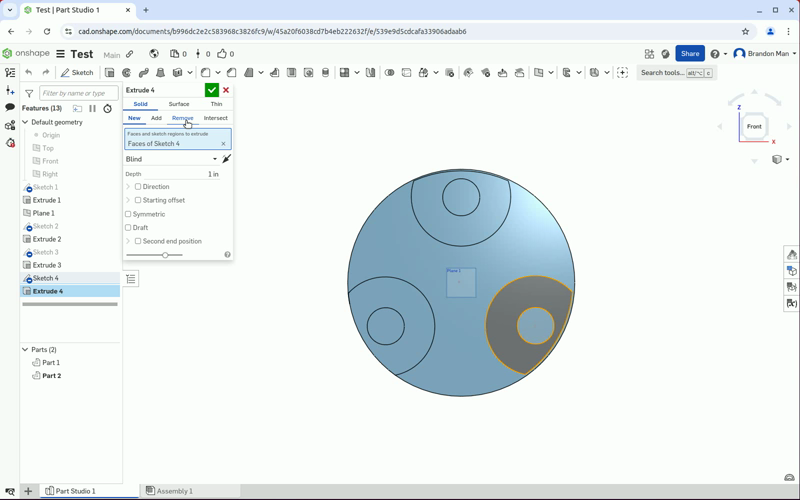
click(186, 120)
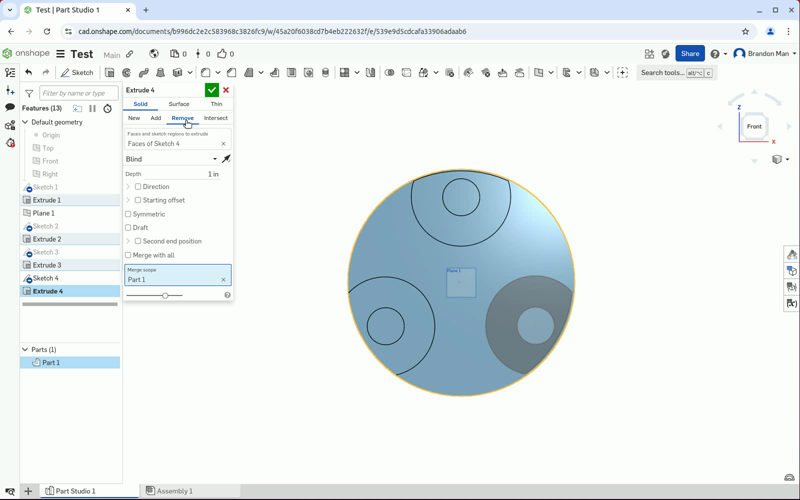
key(tab, 4)
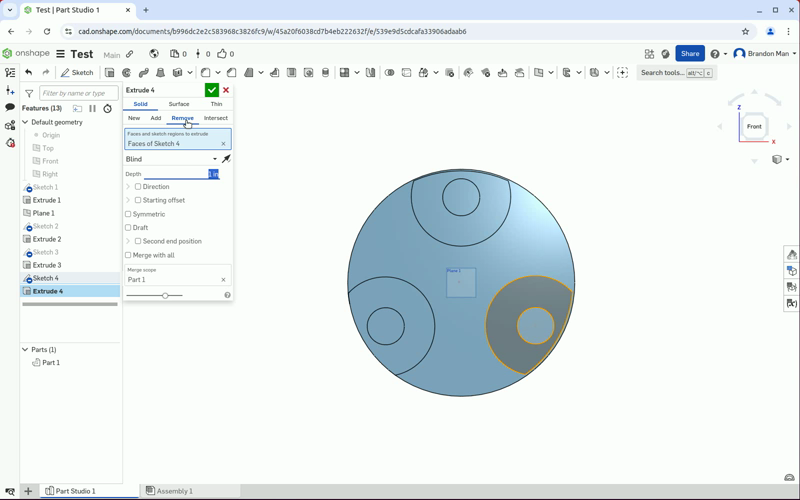
text(5.296)
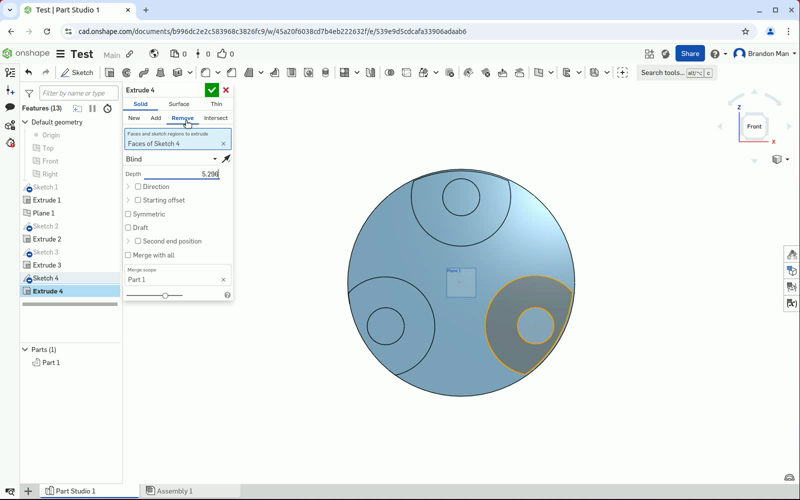
key(tab, 6)
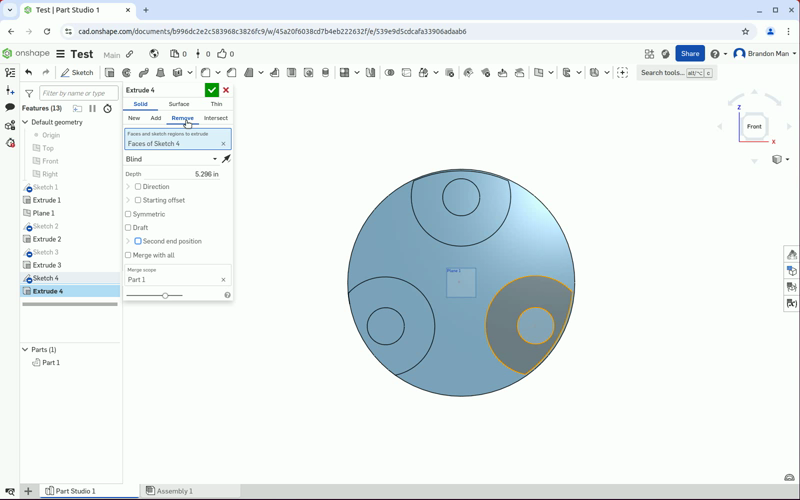
key(space)
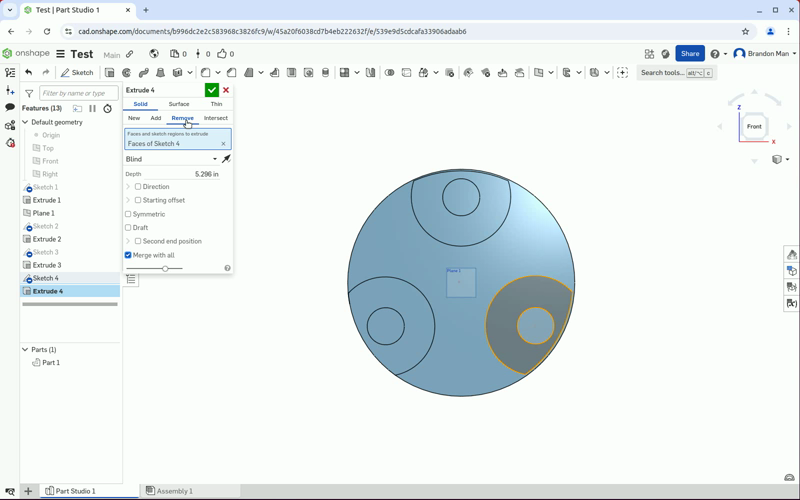
key(enter)
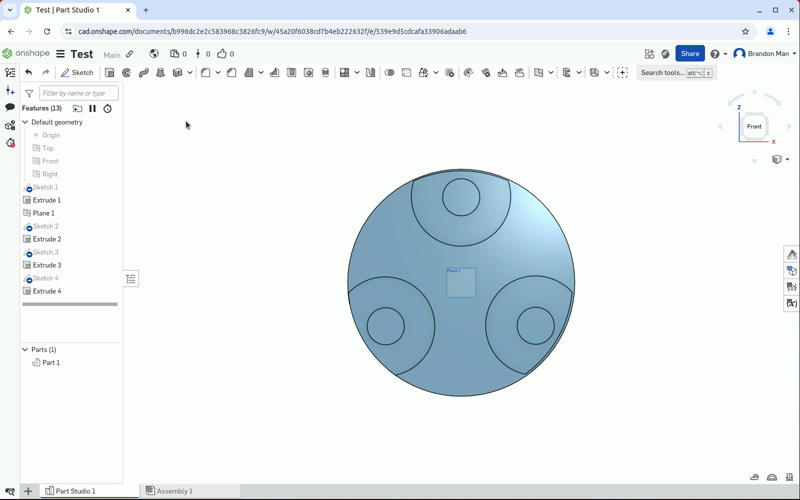
key(shift+h)
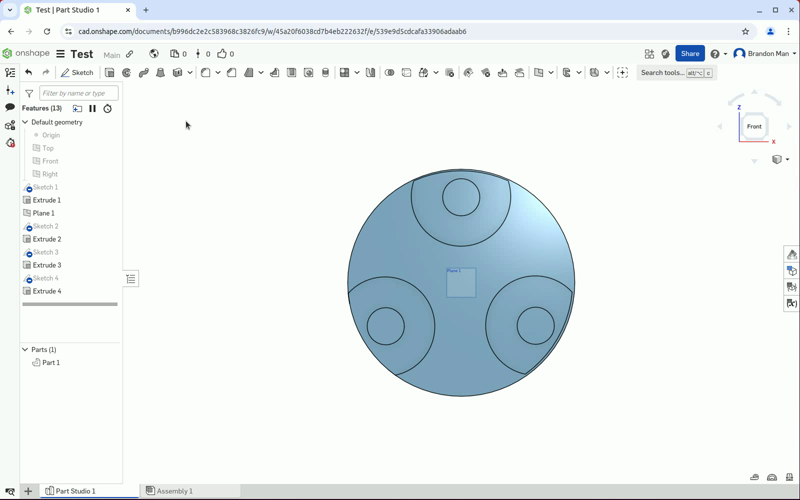
key(shift+h)
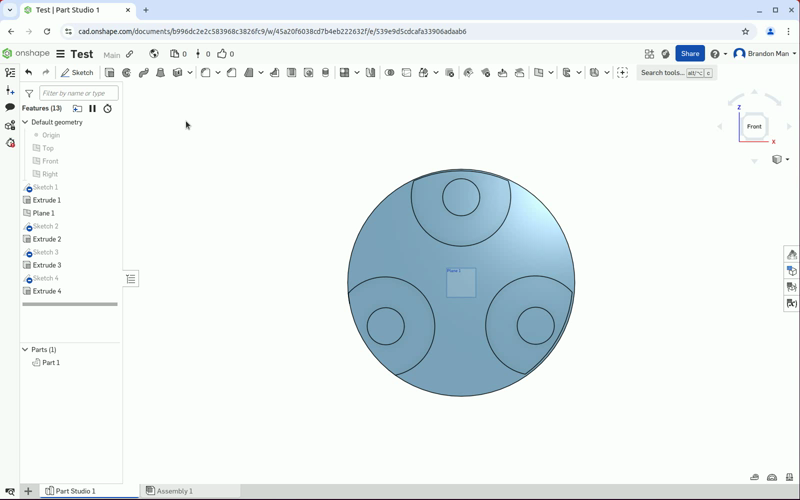
key(shift+7)
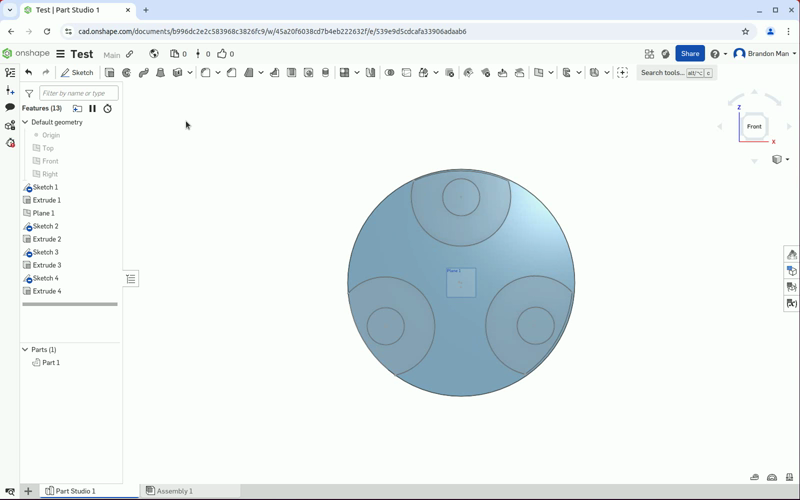
key(left, 2)
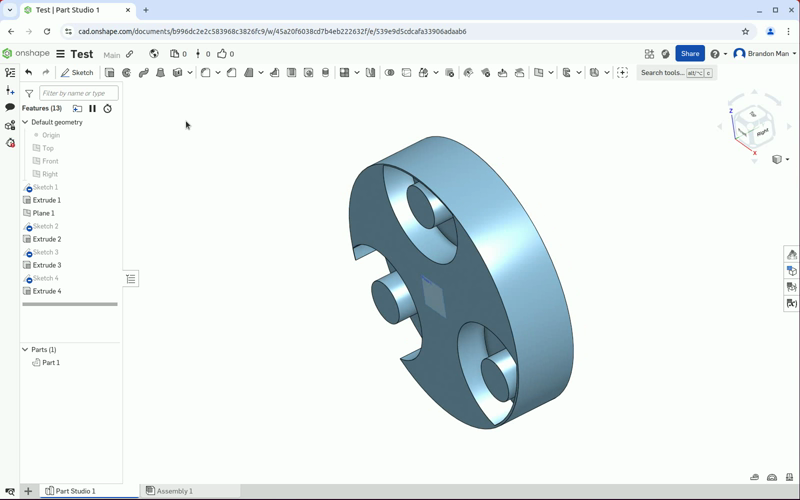
key(down, 2)
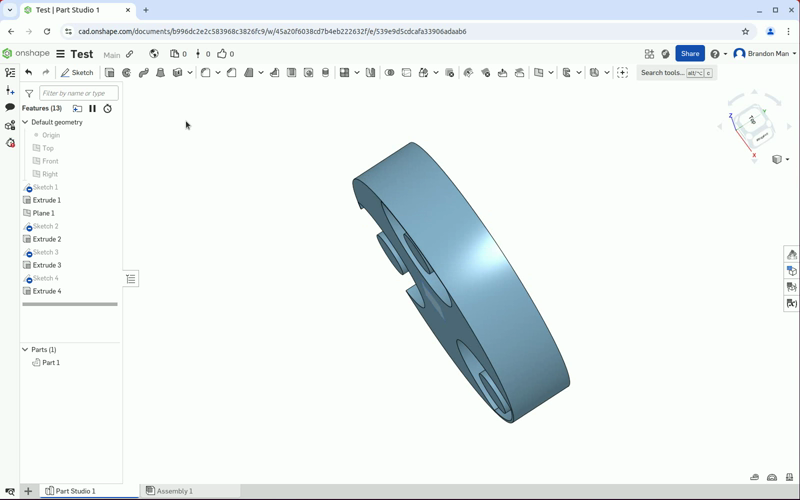
key(up, 2)
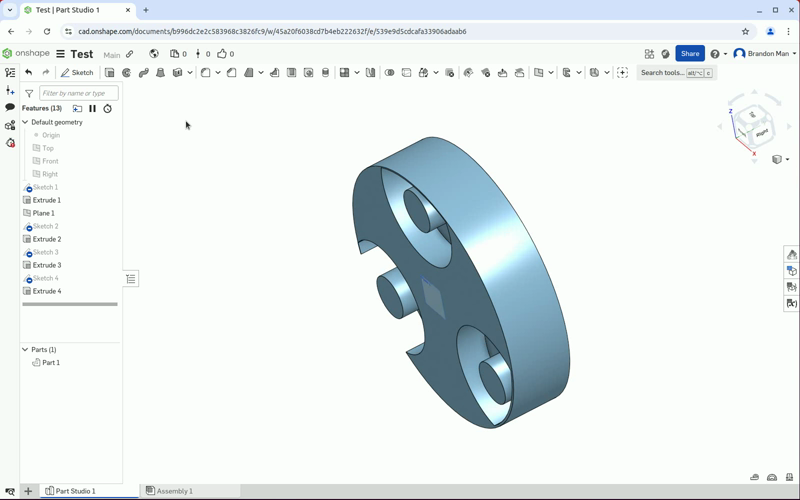
key(right, 2)
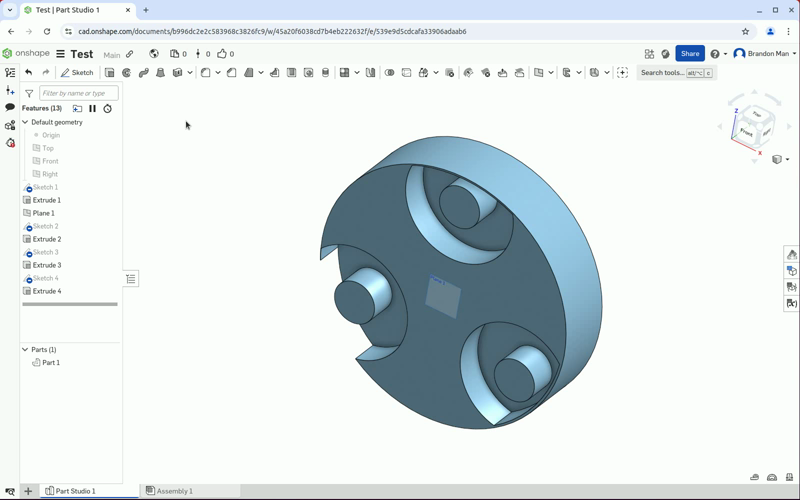
mouse_move(73, 189)
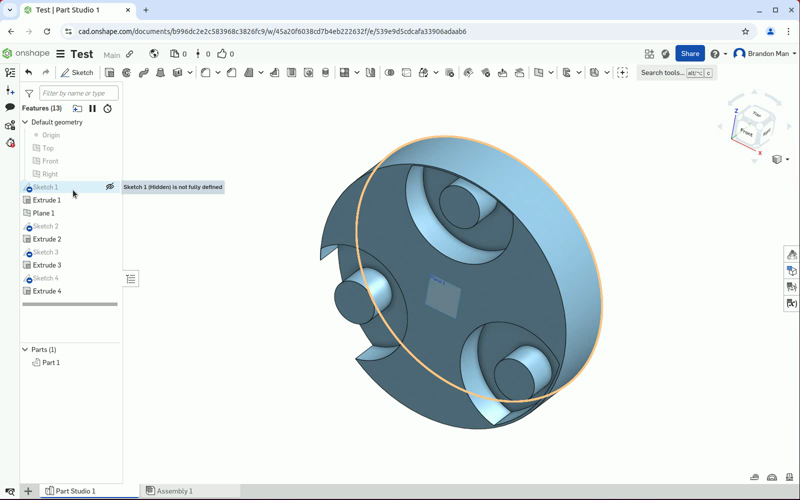
click(73, 189)